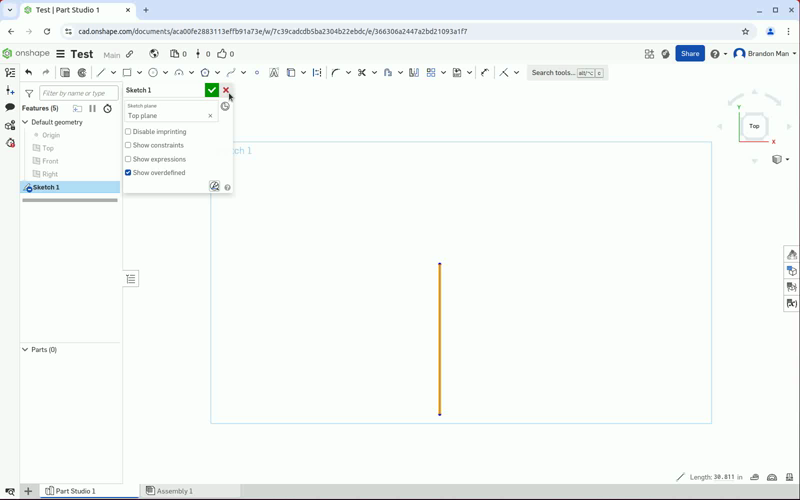
key(shift+h)
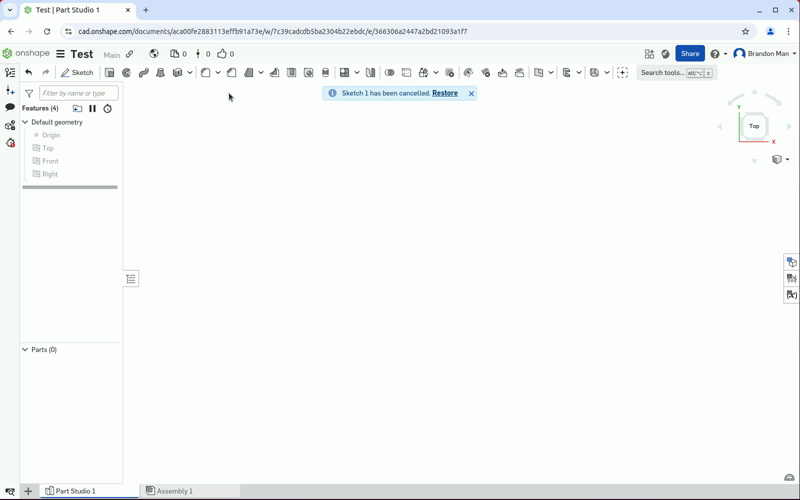
mouse_move(73, 352)
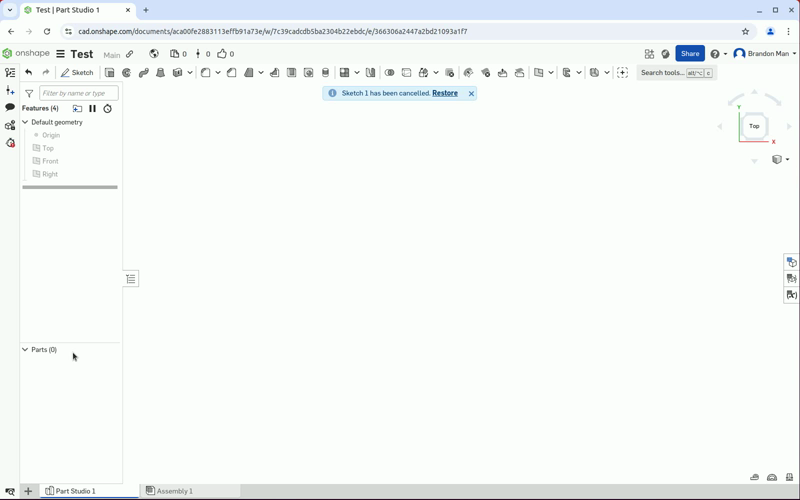
key(y)
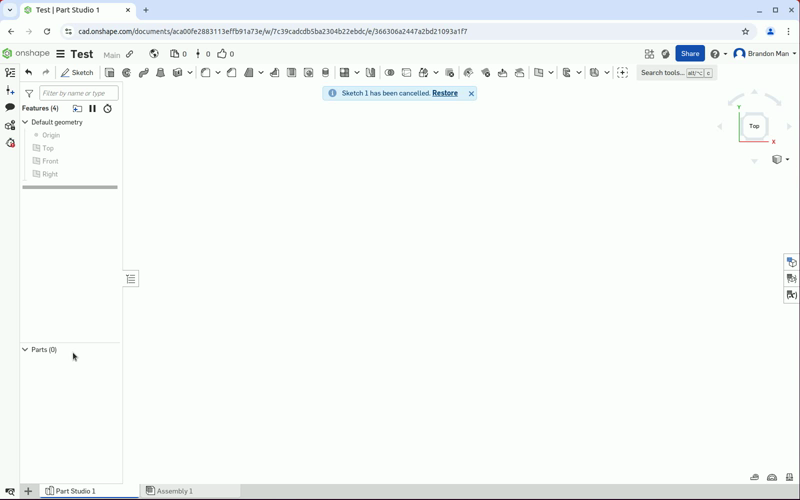
key(shift+p)
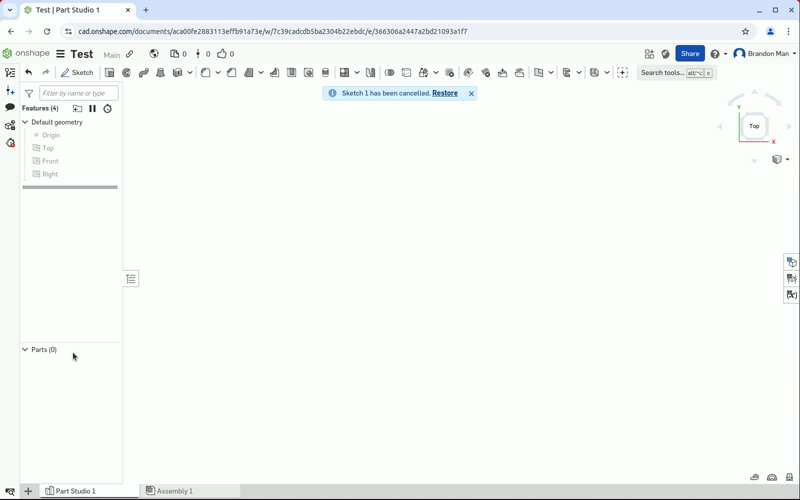
key(space)
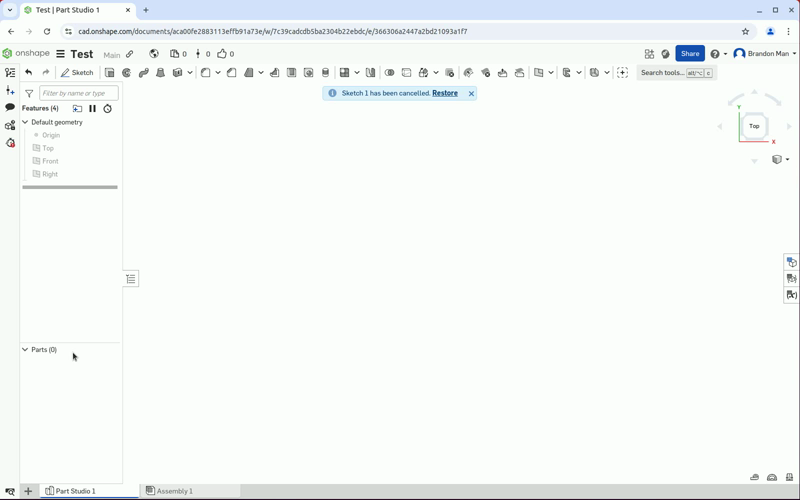
key_down(shift)
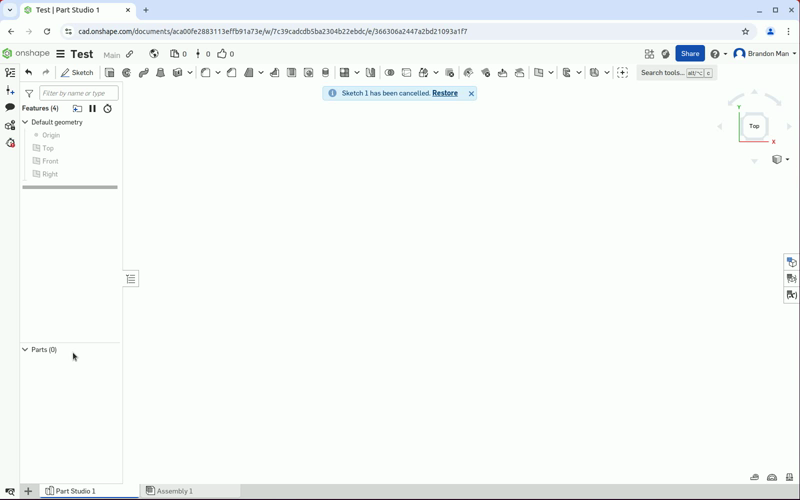
key(up)
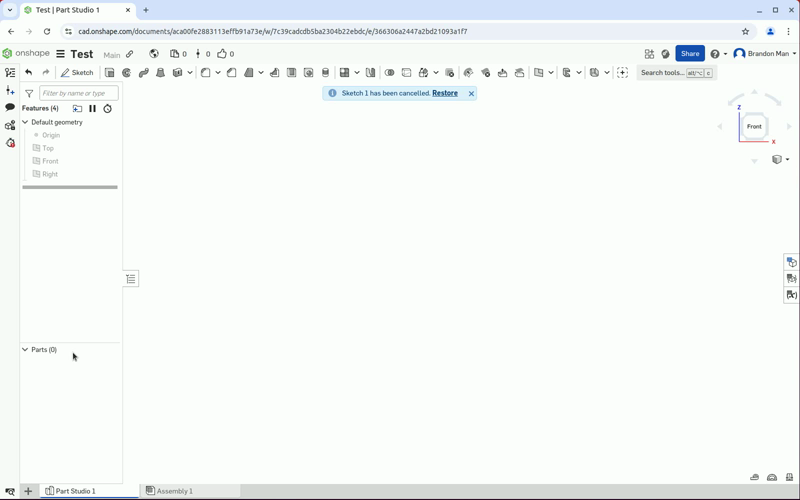
key_up(shift)
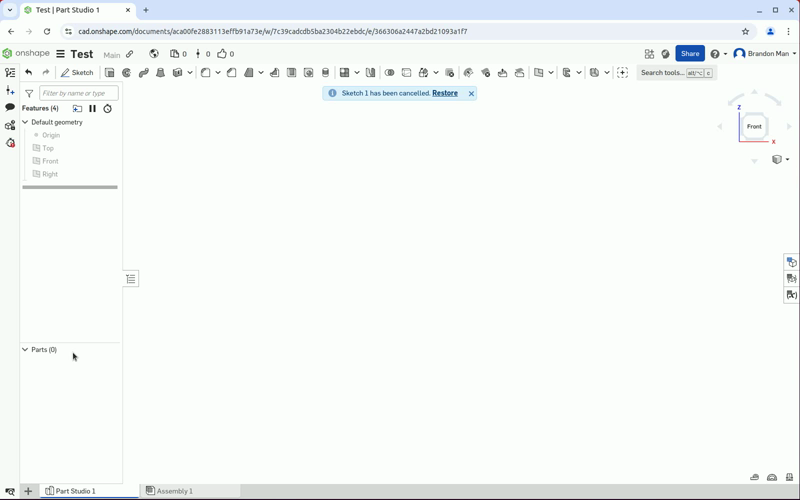
mouse_move(73, 352)
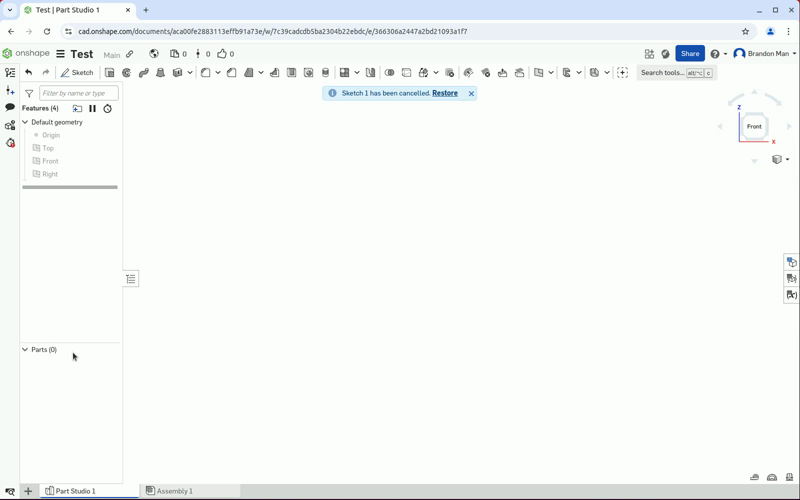
key(shift+y)
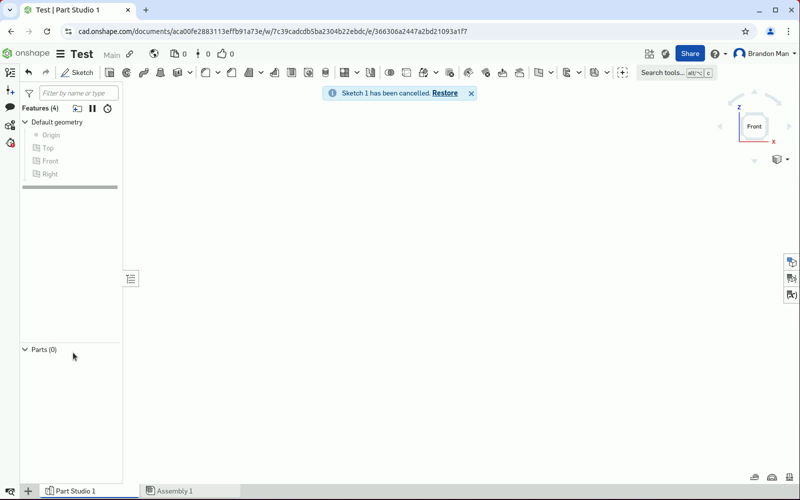
key(shift+s)
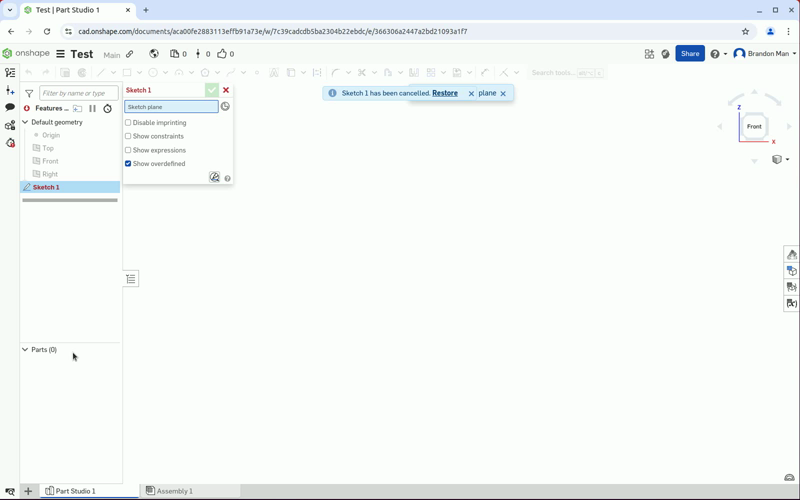
mouse_move(73, 163)
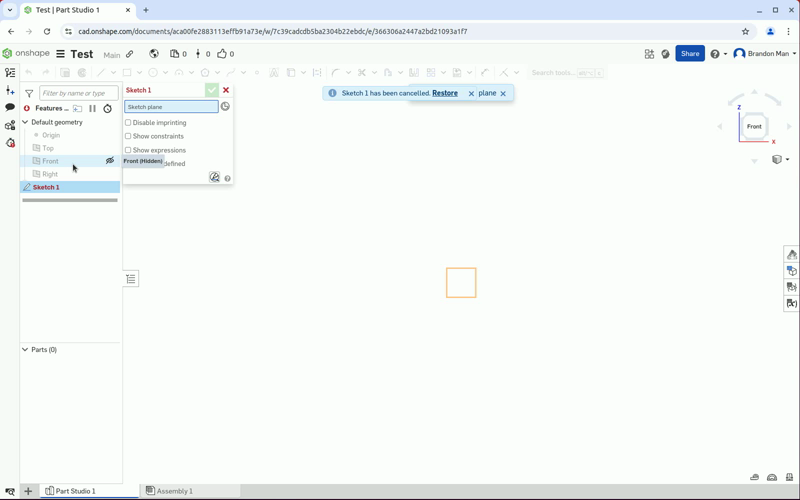
click(73, 163)
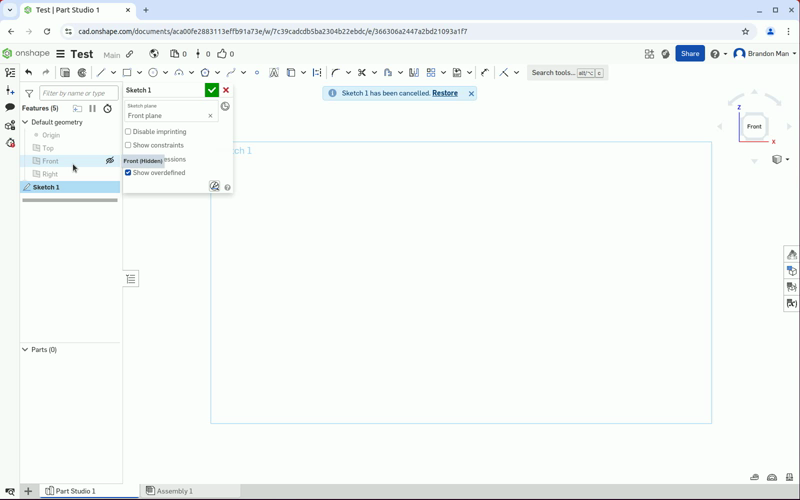
mouse_move(73, 352)
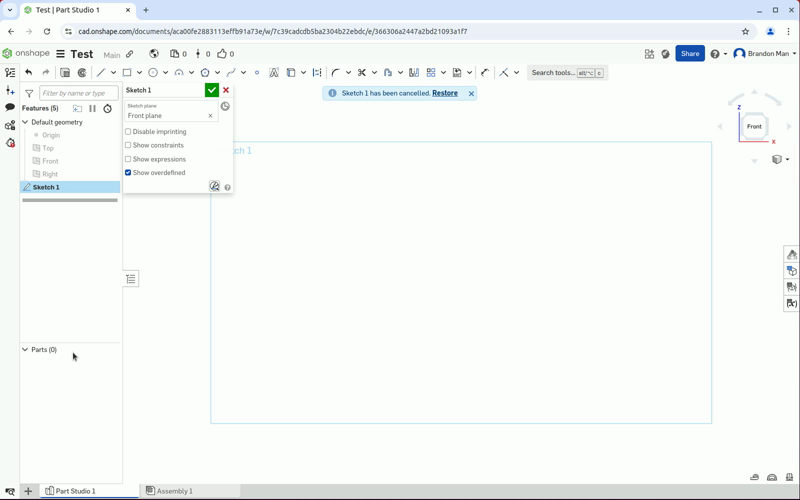
key(y)
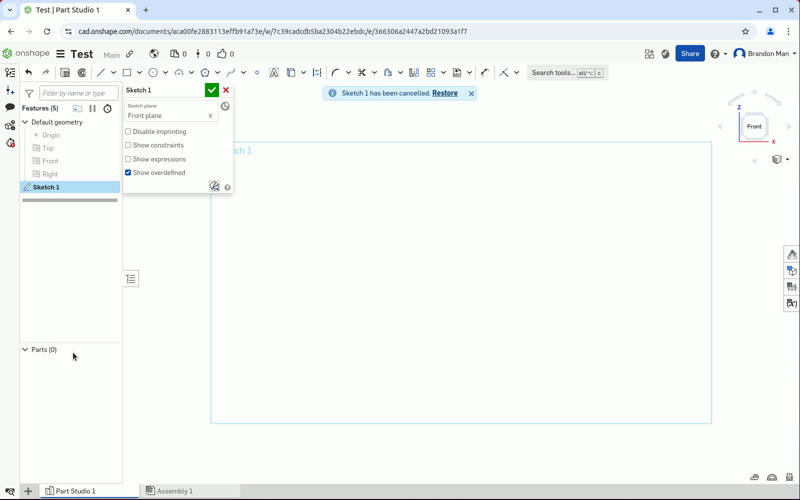
key(l)
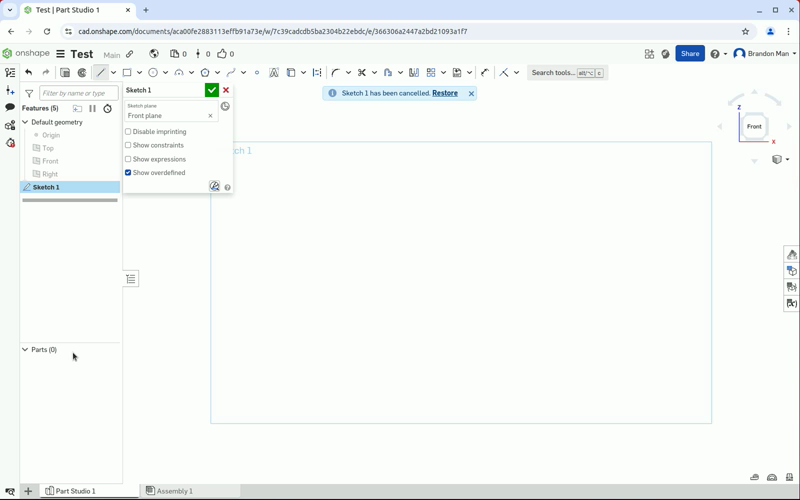
key_down(shift)
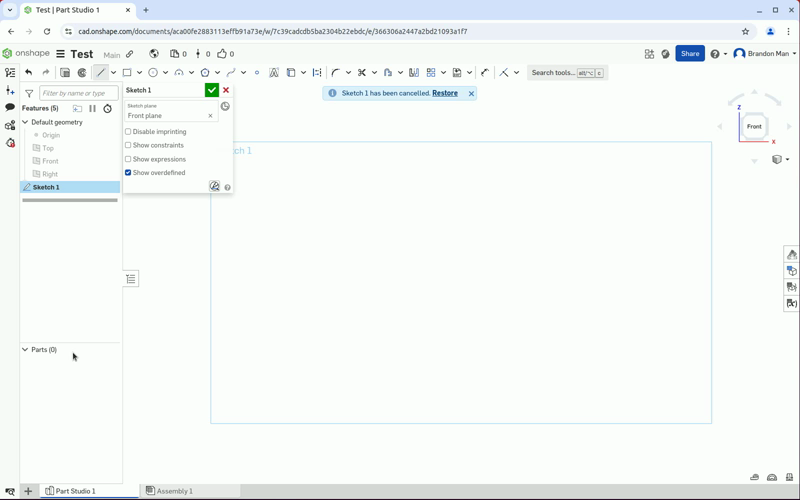
mouse_move(460, 282)
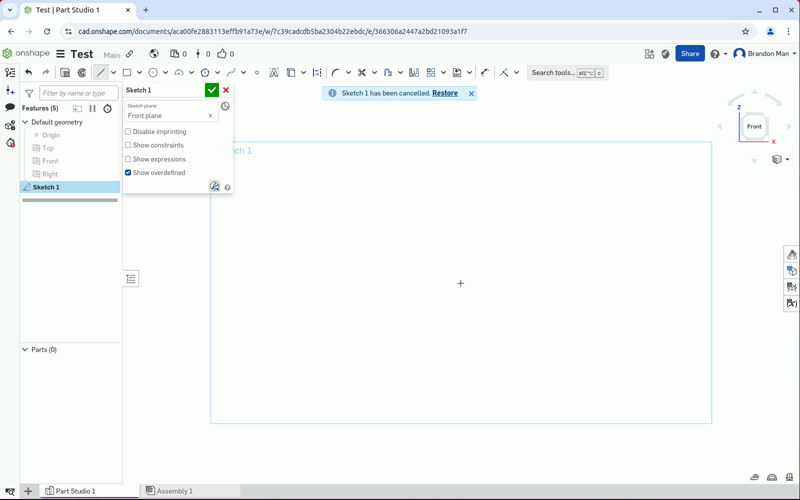
click(460, 282)
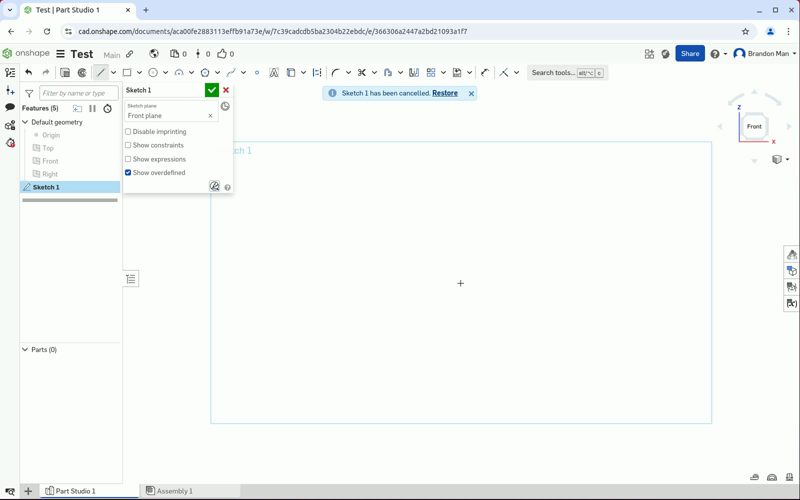
key_up(shift)
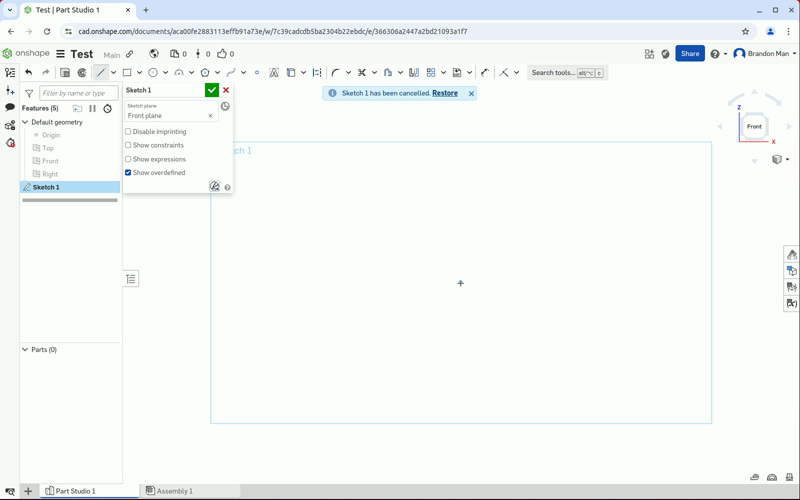
key_down(shift)
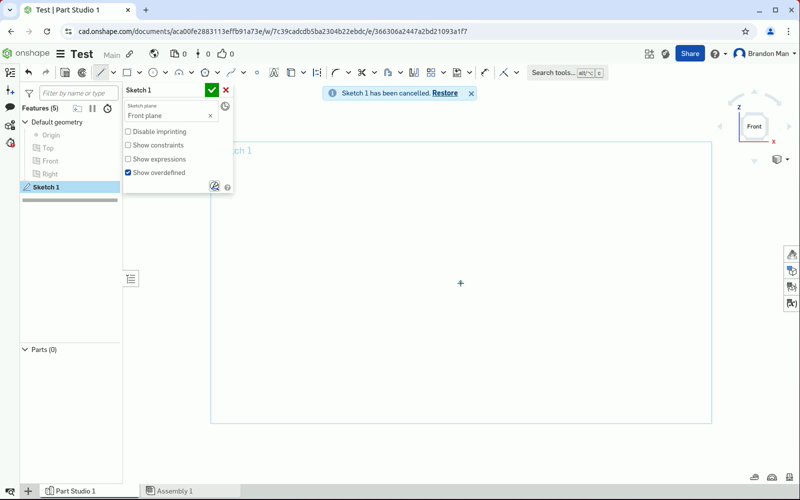
mouse_move(490, 282)
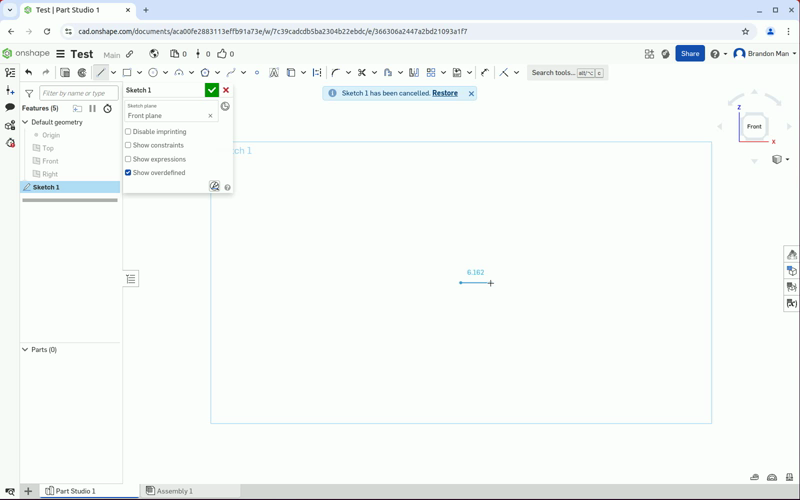
mouse_move(460, 279)
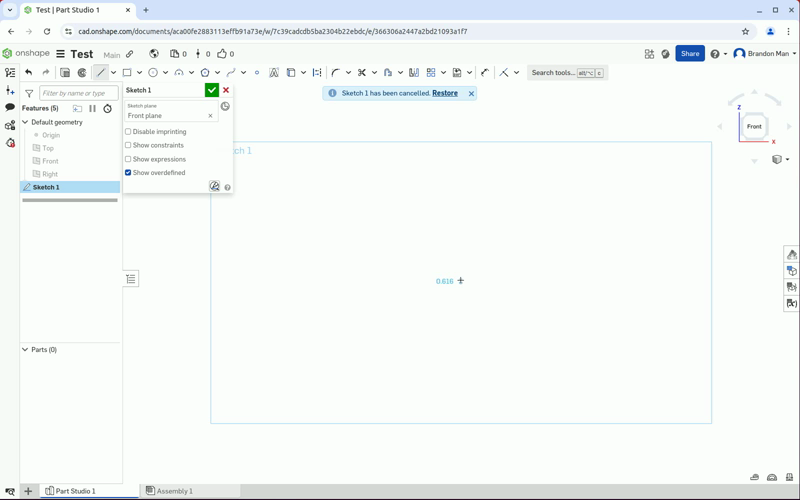
scroll(6)
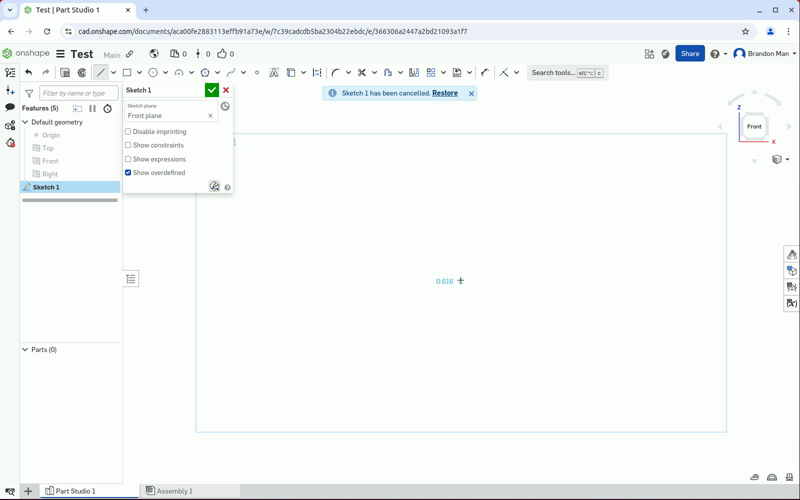
scroll(6)
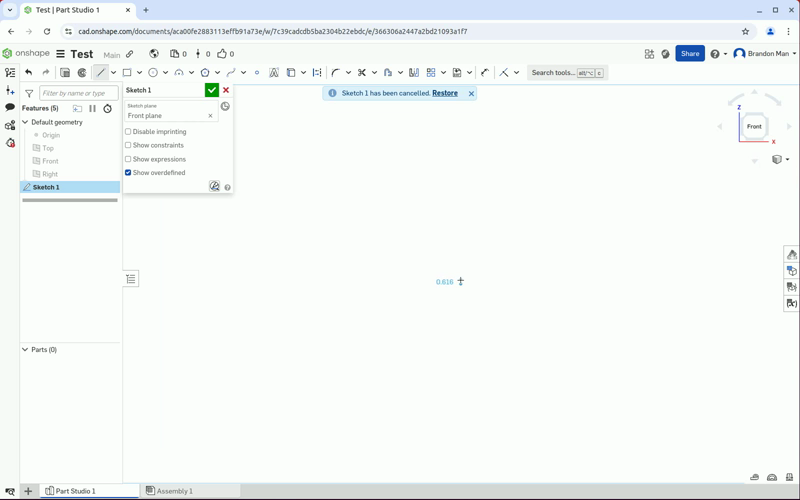
scroll(6)
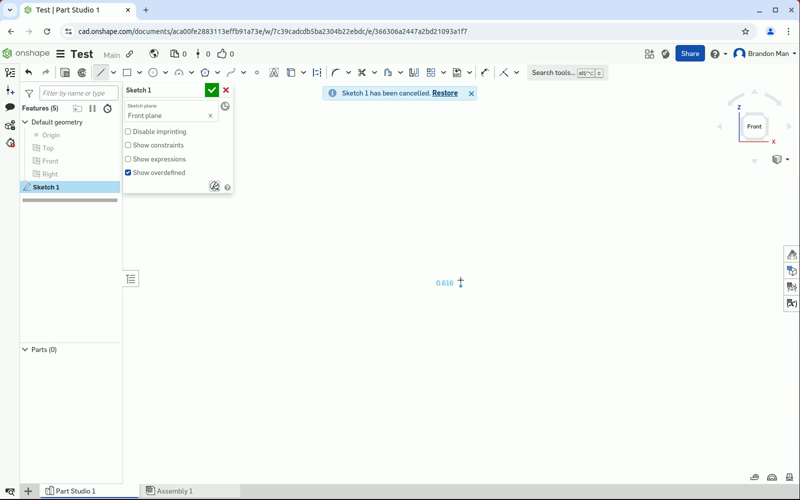
scroll(6)
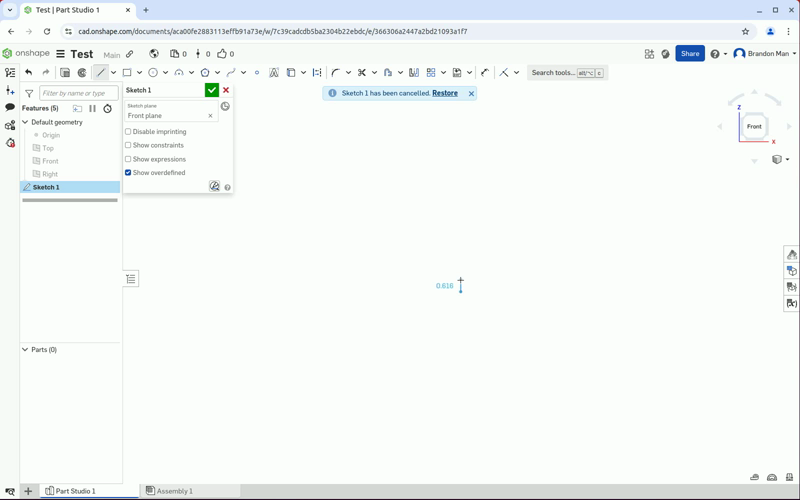
scroll(6)
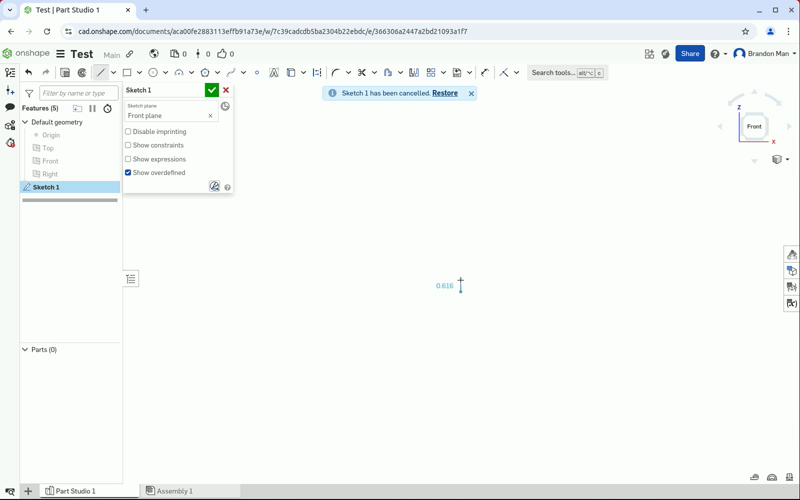
scroll(6)
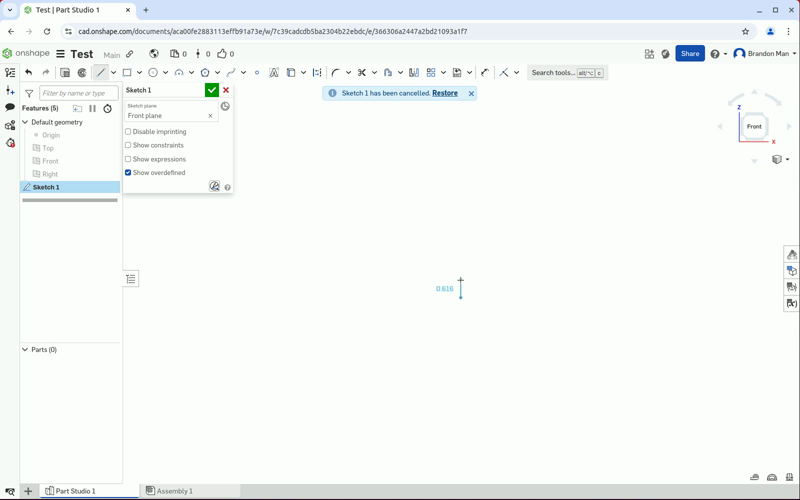
scroll(6)
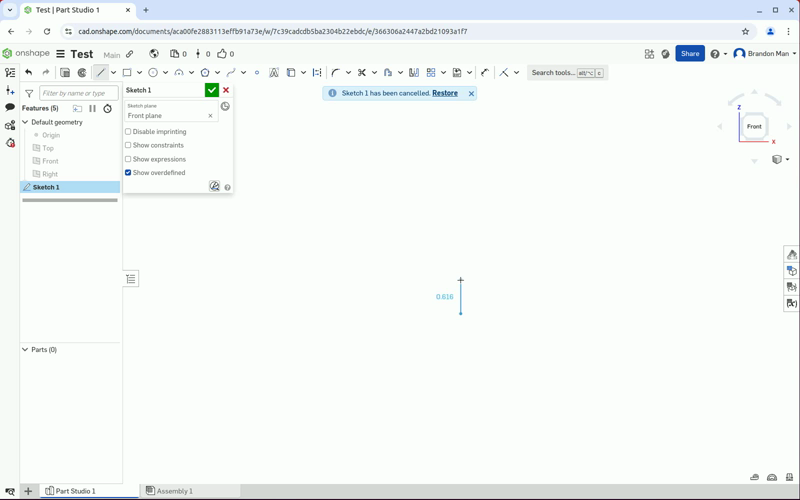
click(460, 279)
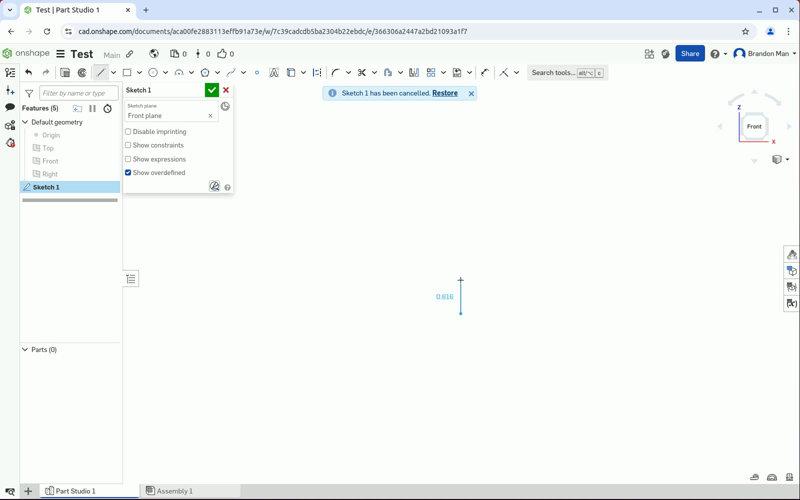
scroll(-6)
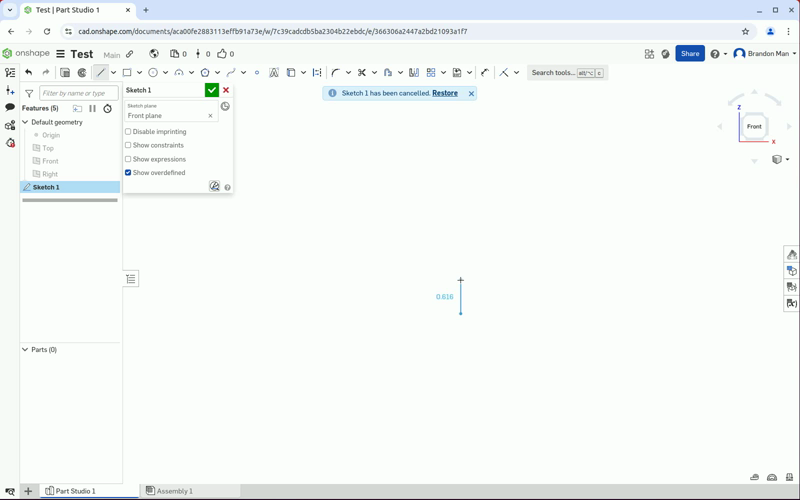
scroll(-6)
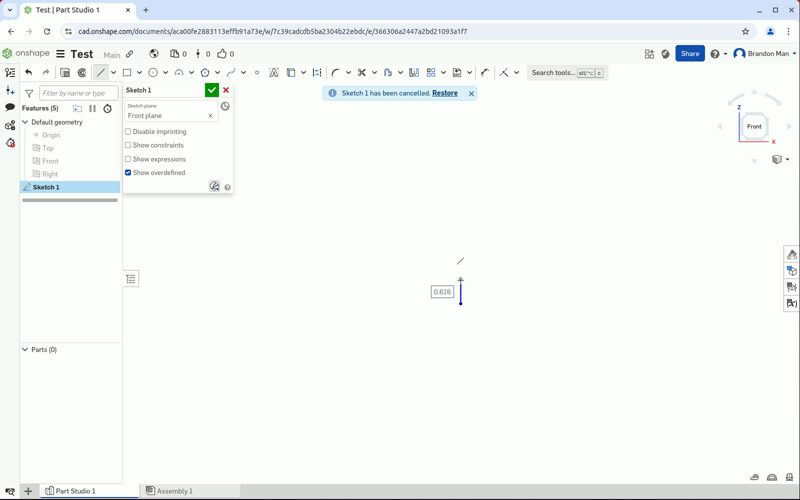
scroll(-6)
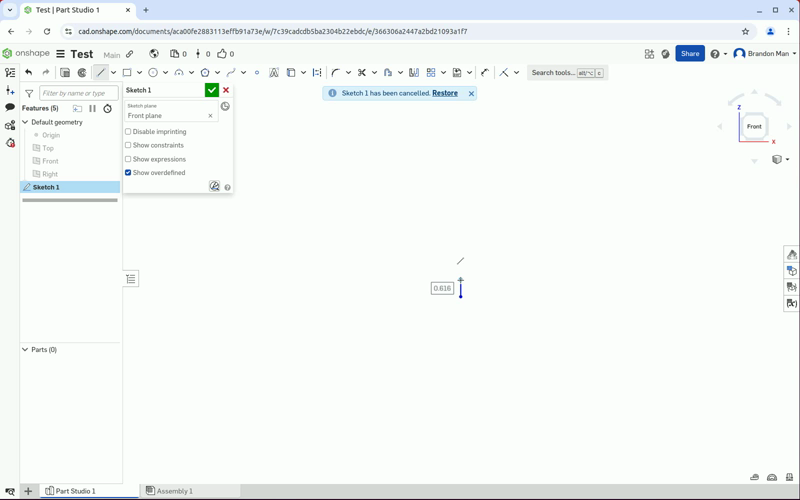
scroll(-6)
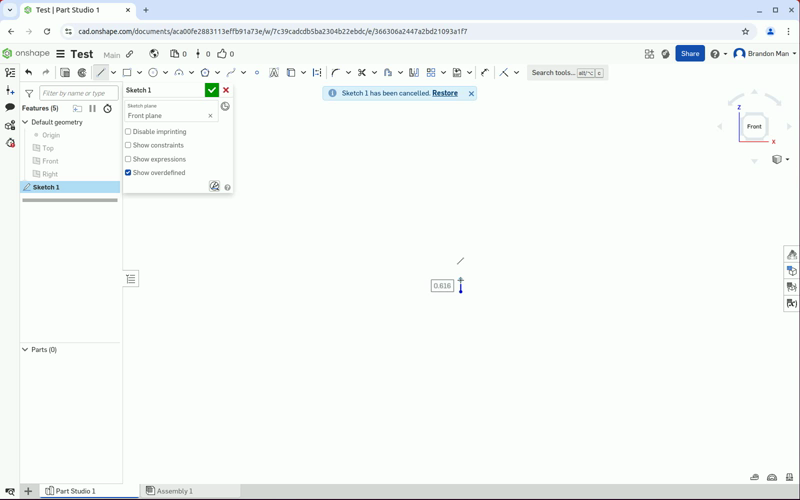
scroll(-6)
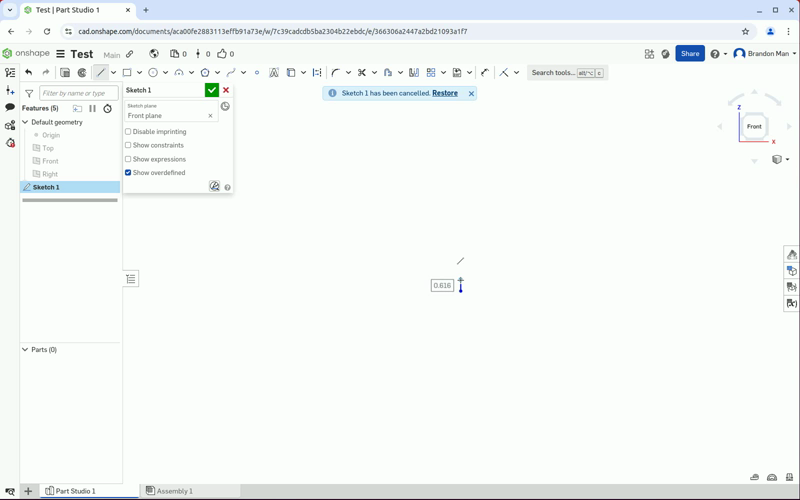
scroll(-6)
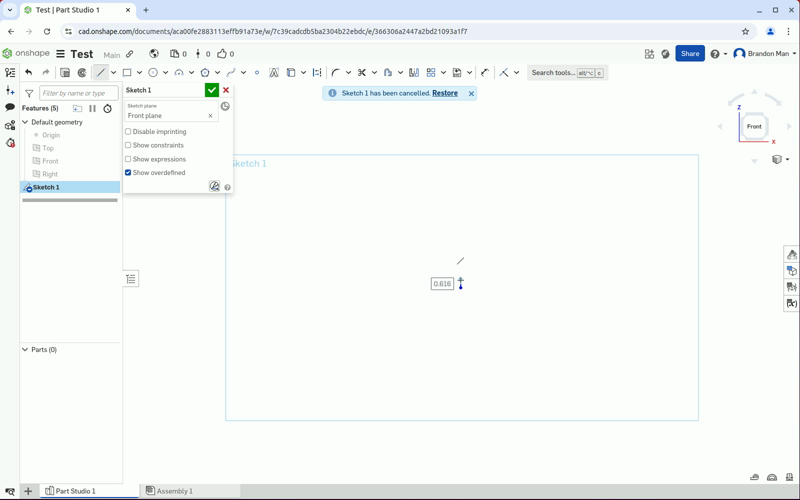
scroll(-6)
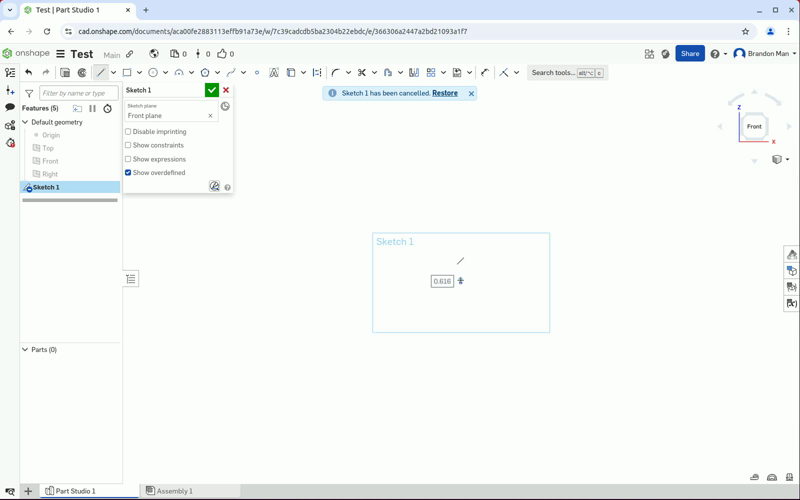
key_up(shift)
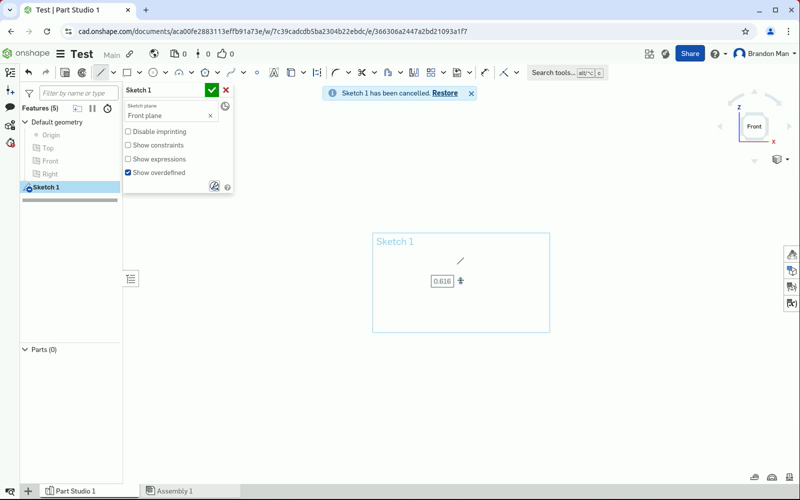
key(esc)
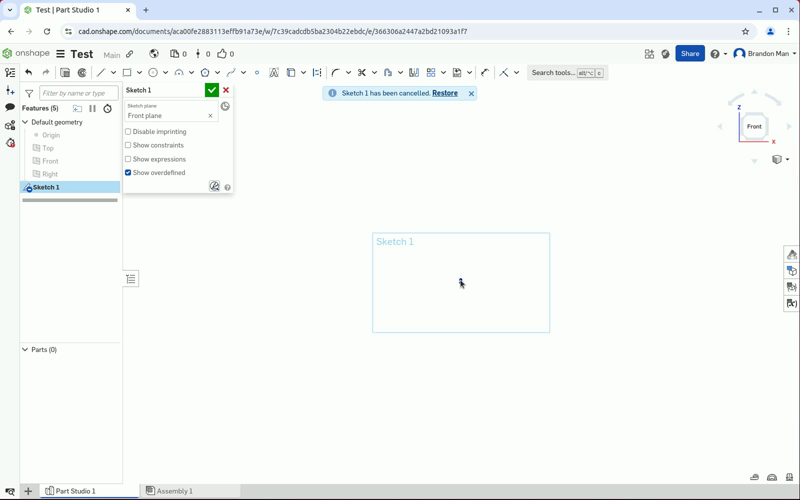
key(a)
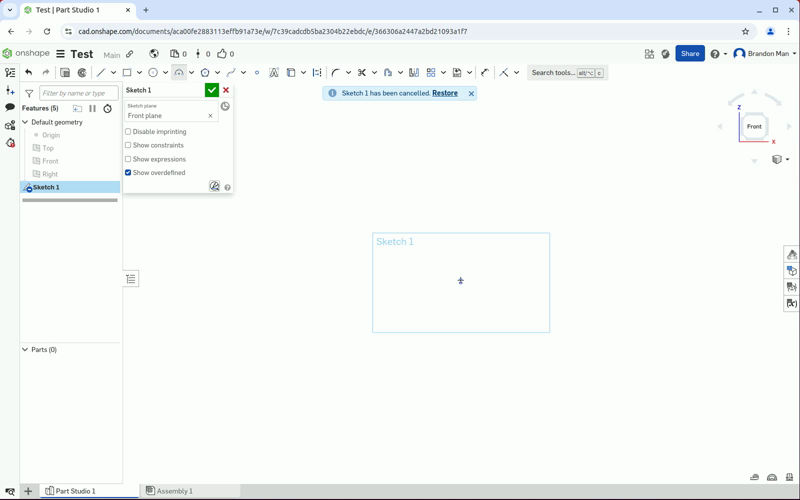
mouse_move(460, 279)
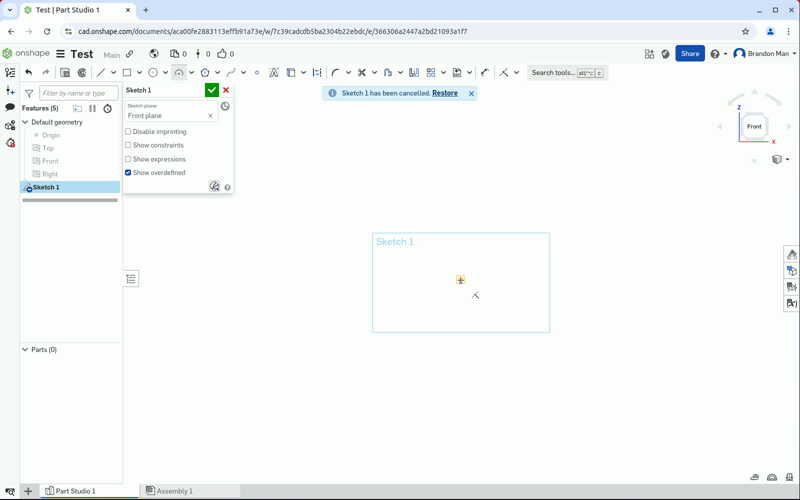
scroll(6)
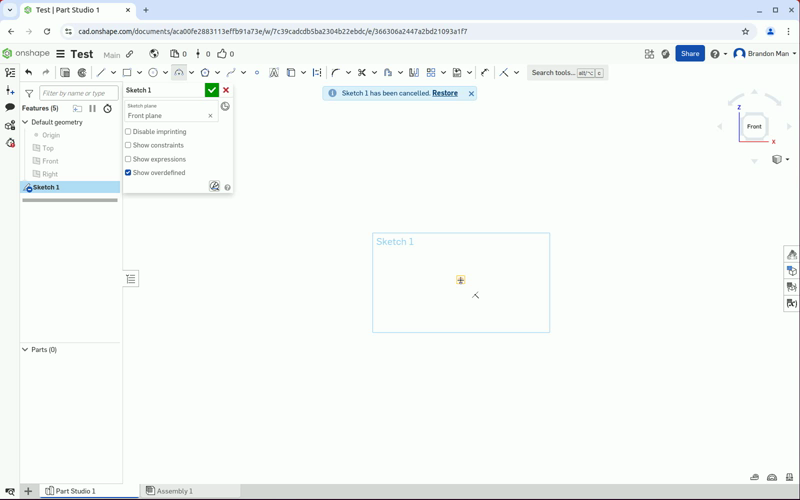
scroll(6)
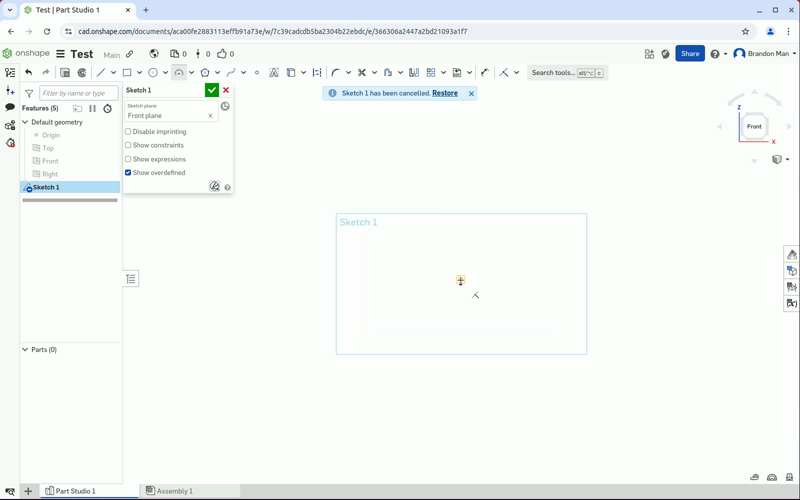
scroll(6)
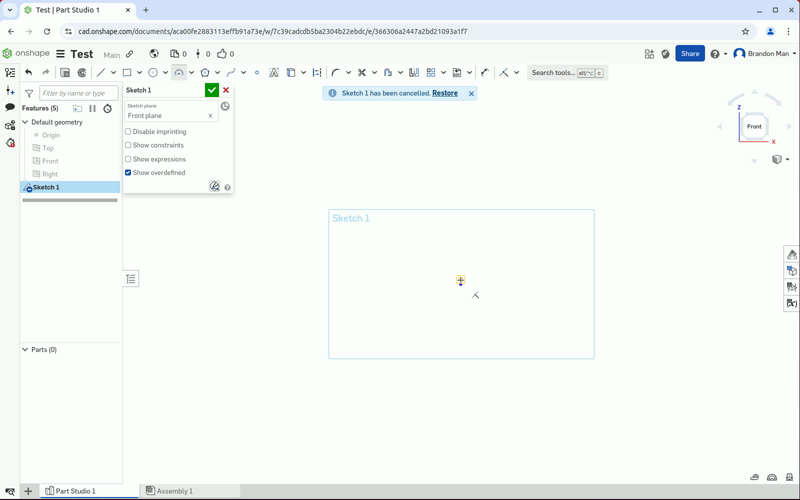
scroll(6)
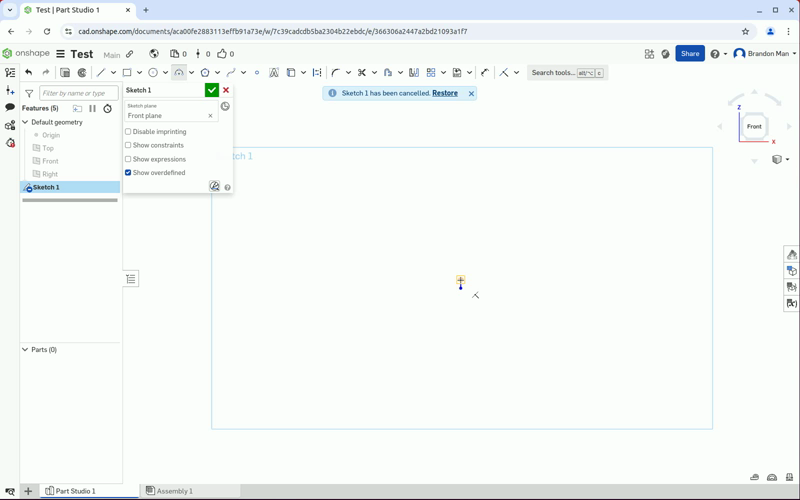
scroll(6)
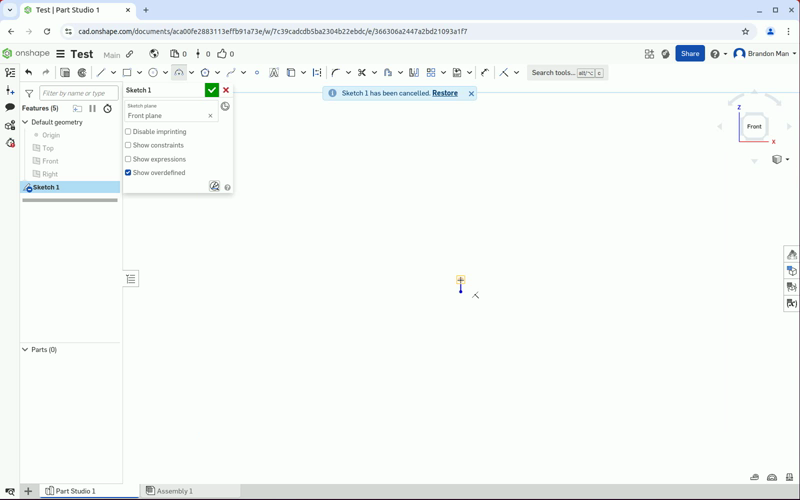
scroll(6)
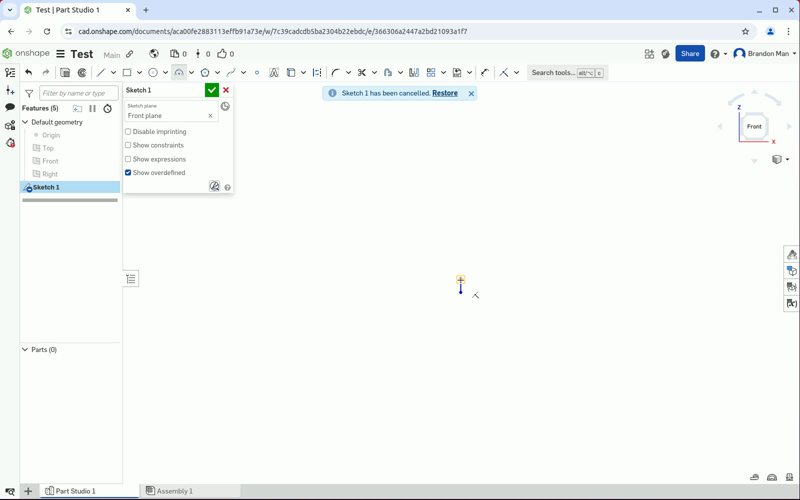
scroll(6)
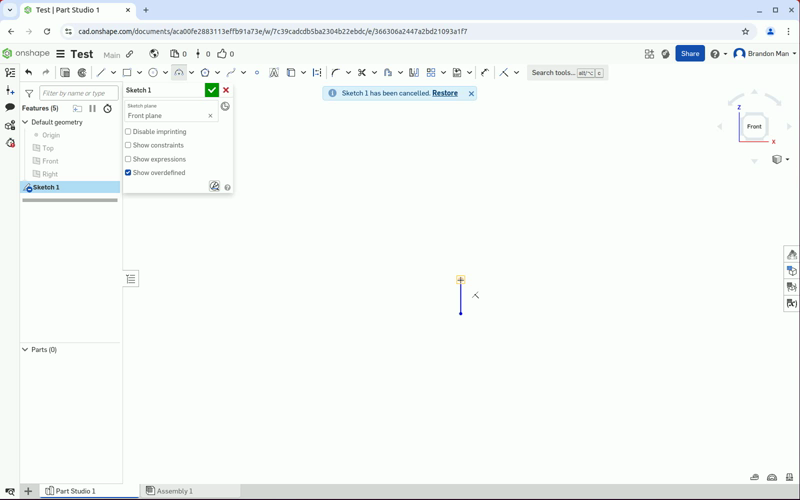
click(460, 279)
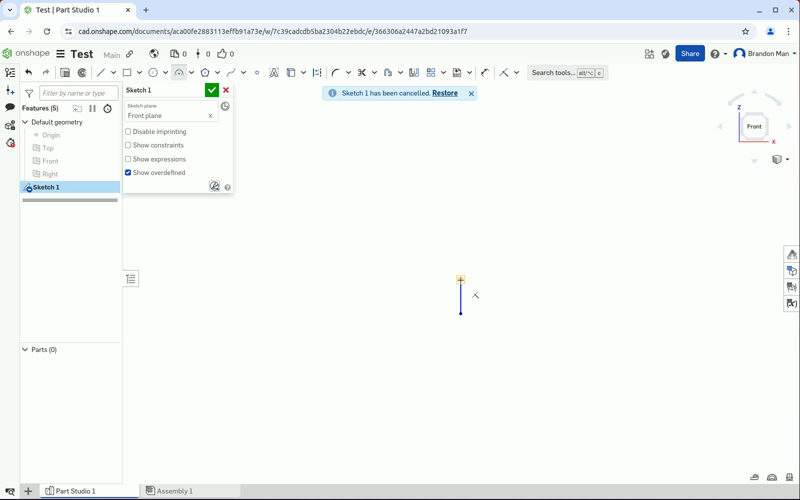
scroll(-6)
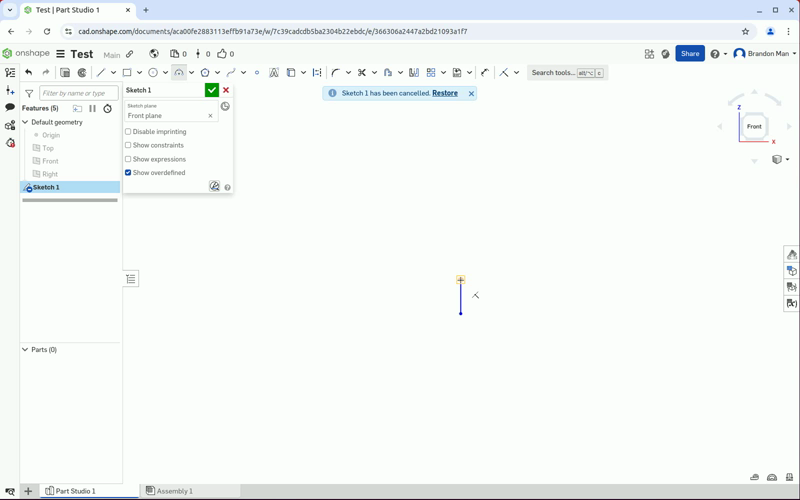
scroll(-6)
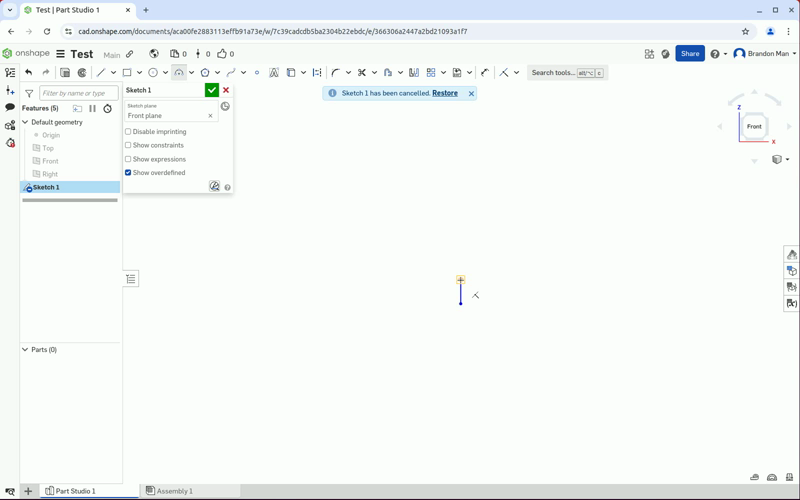
scroll(-6)
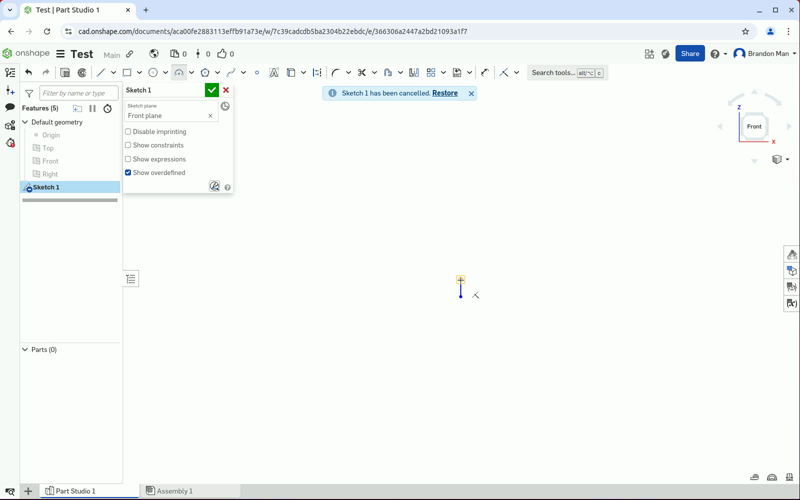
scroll(-6)
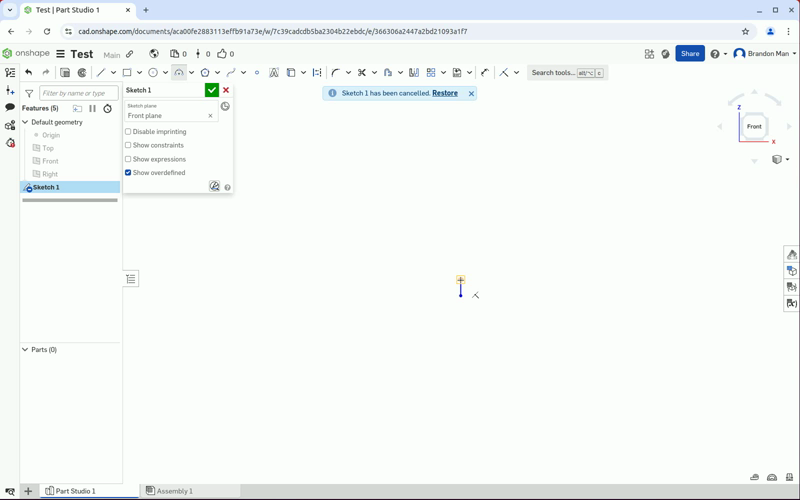
scroll(-6)
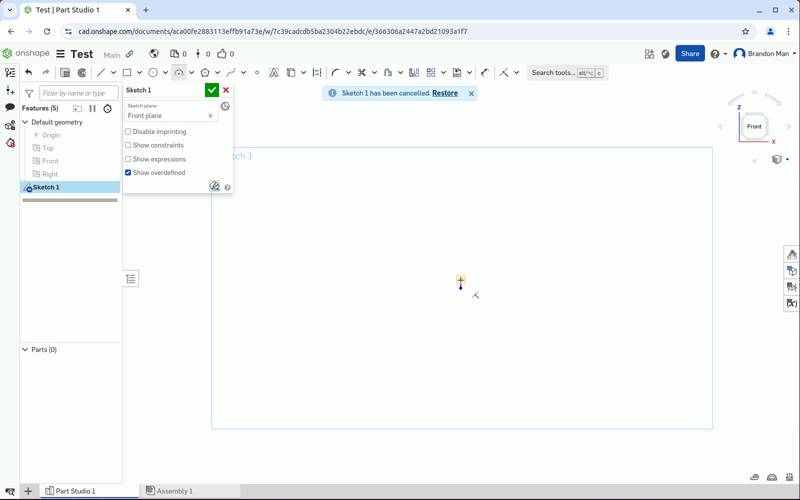
scroll(-6)
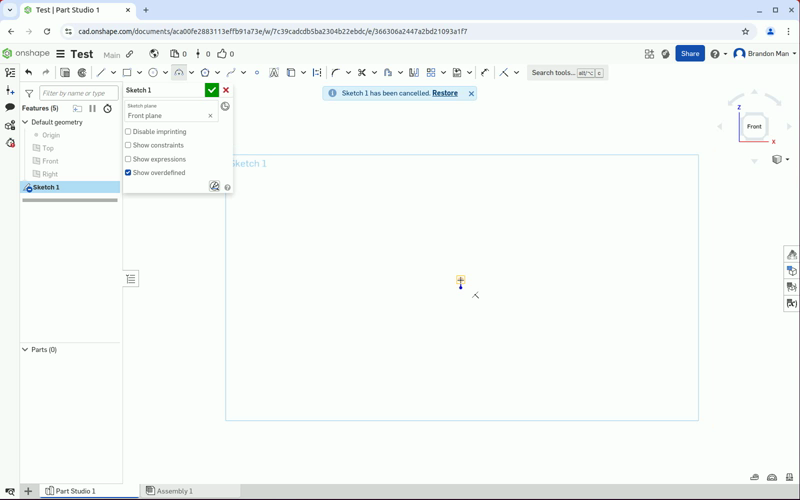
scroll(-6)
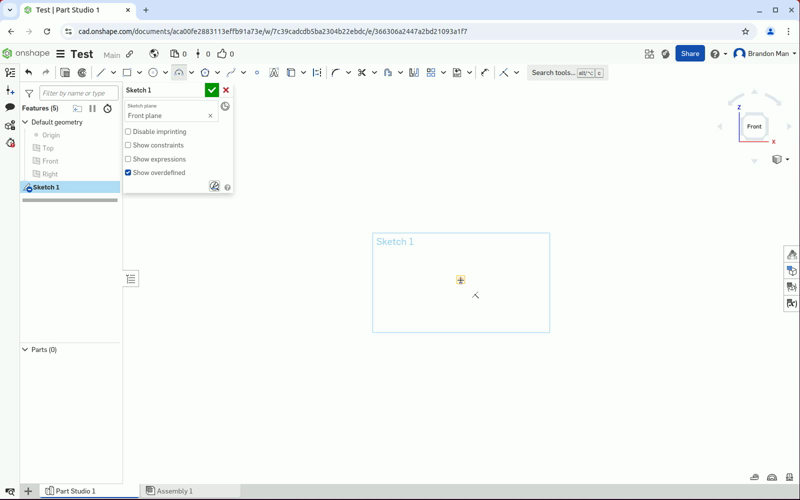
key_down(shift)
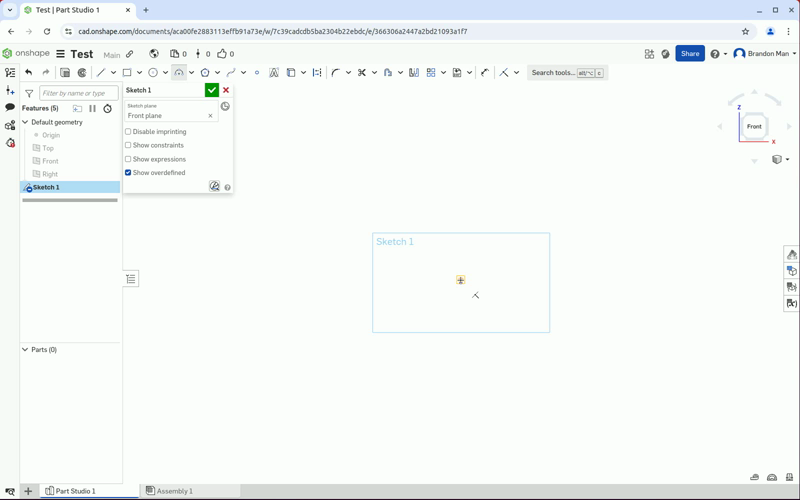
mouse_move(461, 279)
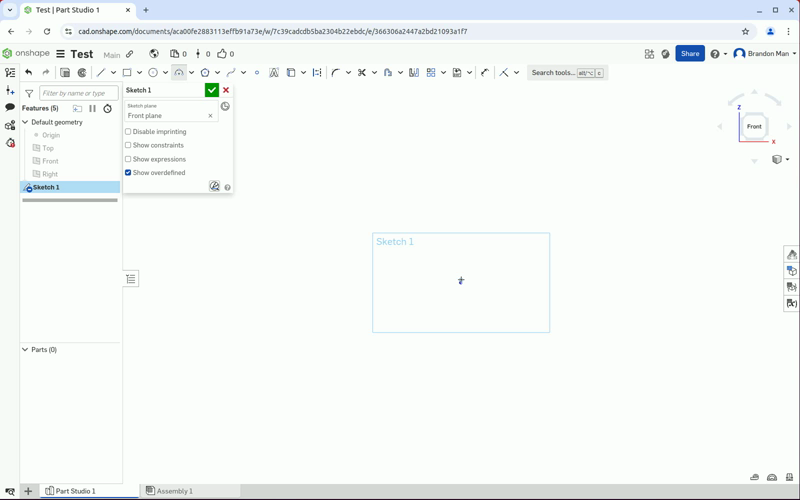
scroll(6)
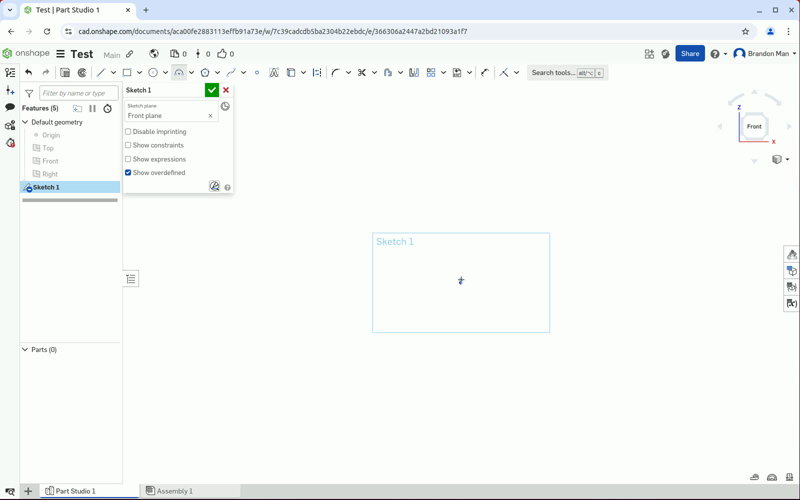
scroll(6)
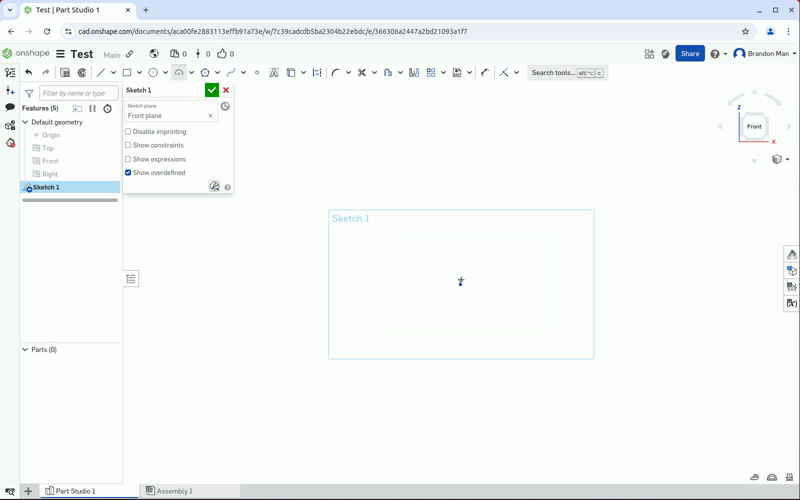
scroll(6)
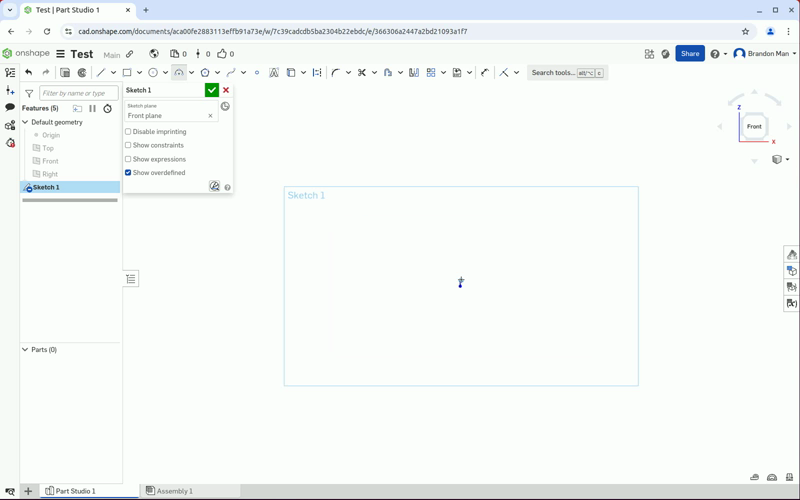
scroll(6)
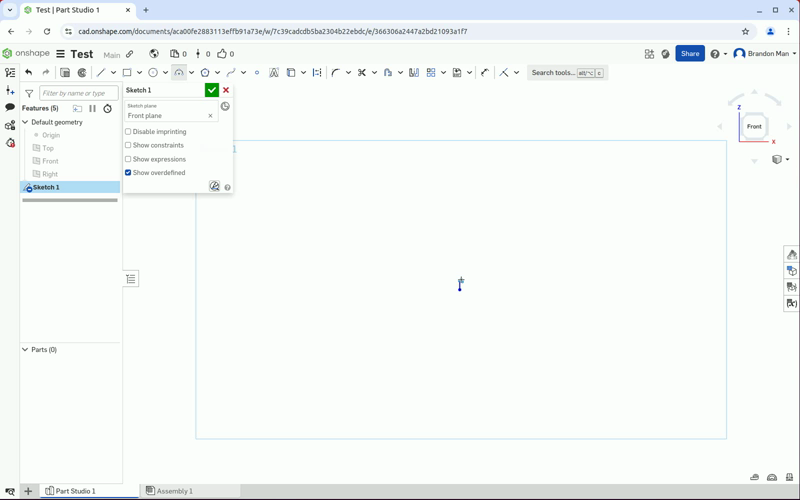
scroll(6)
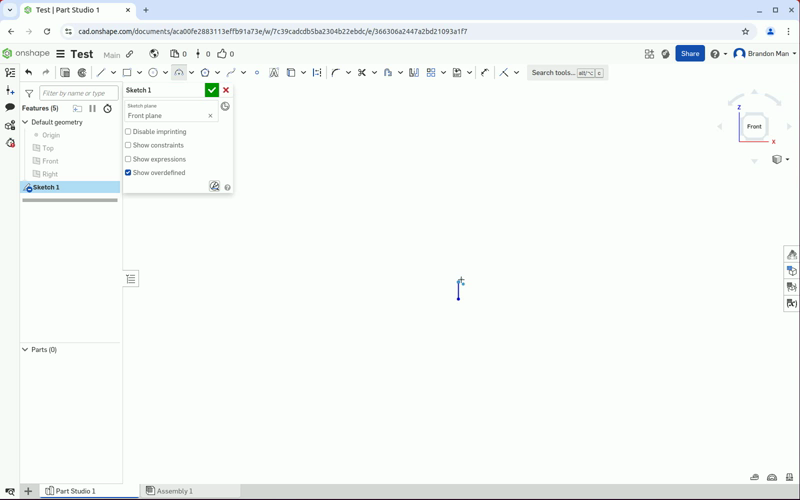
scroll(6)
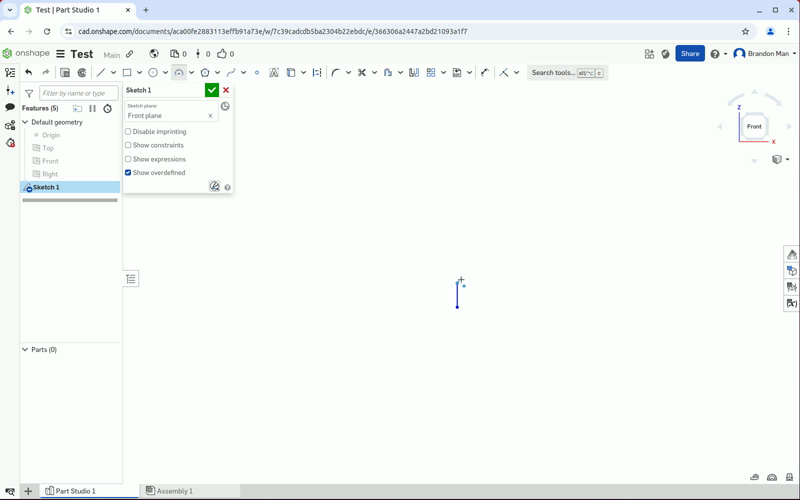
scroll(6)
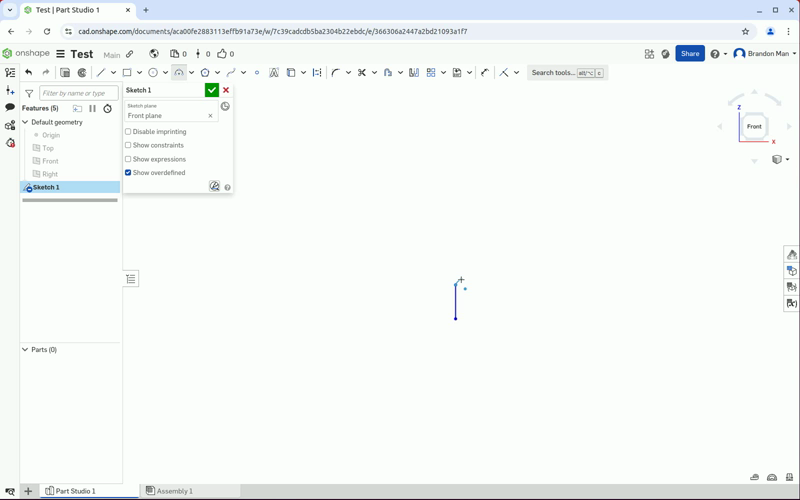
click(461, 279)
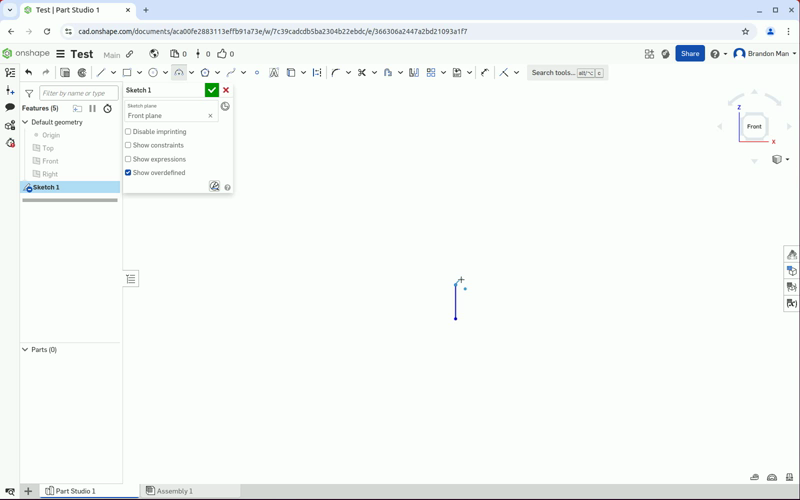
scroll(-6)
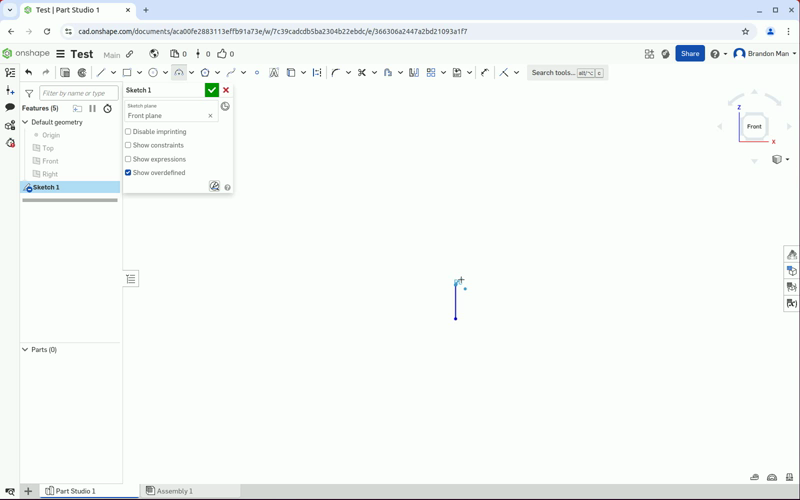
scroll(-6)
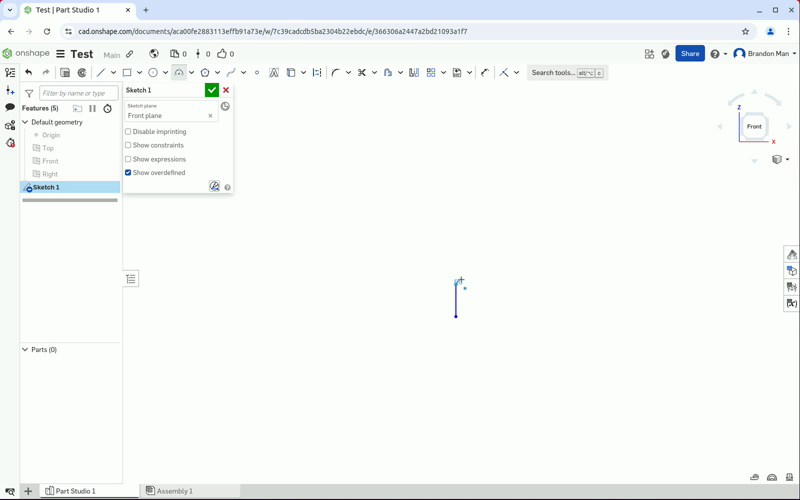
scroll(-6)
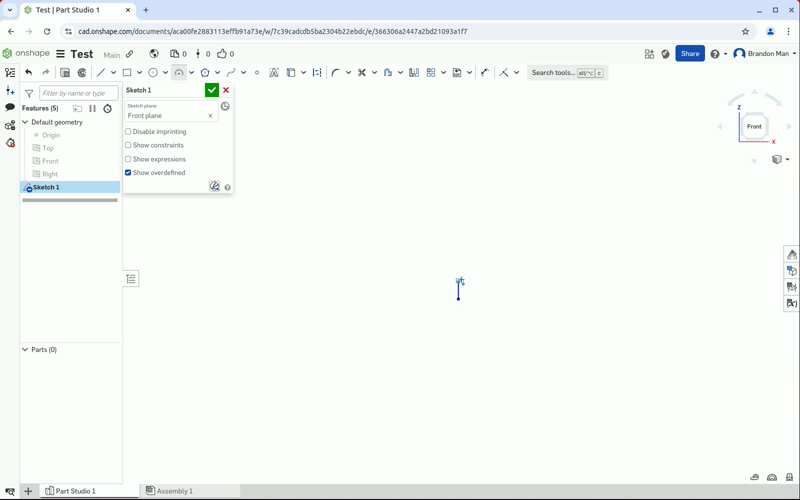
scroll(-6)
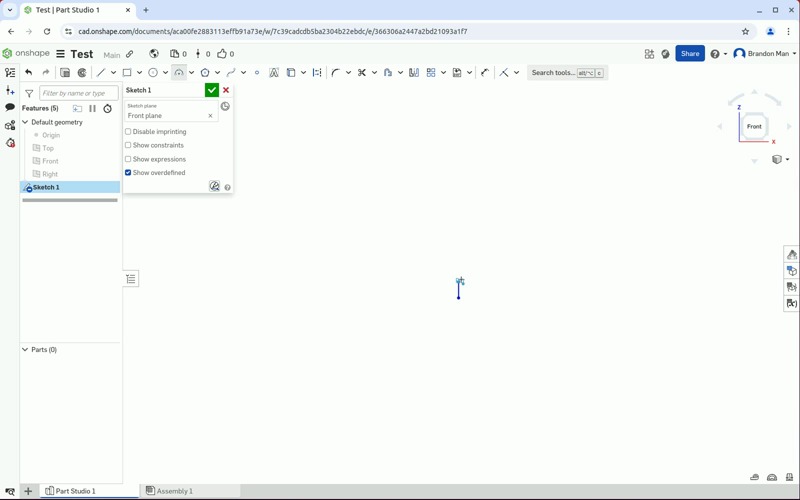
scroll(-6)
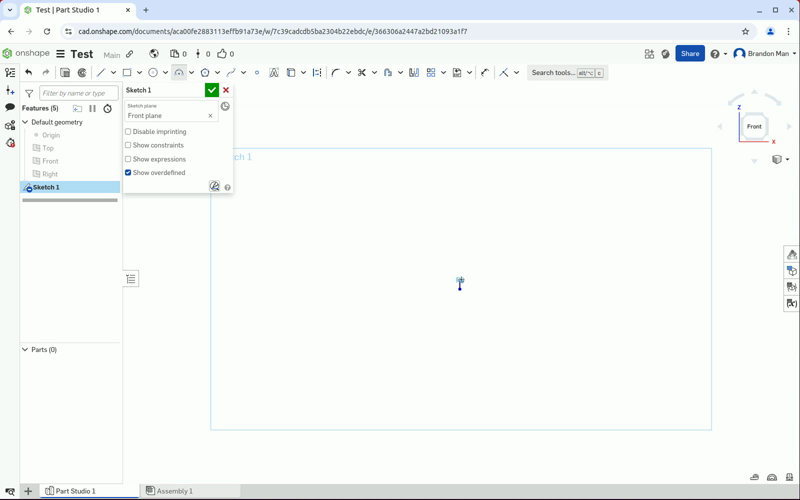
scroll(-6)
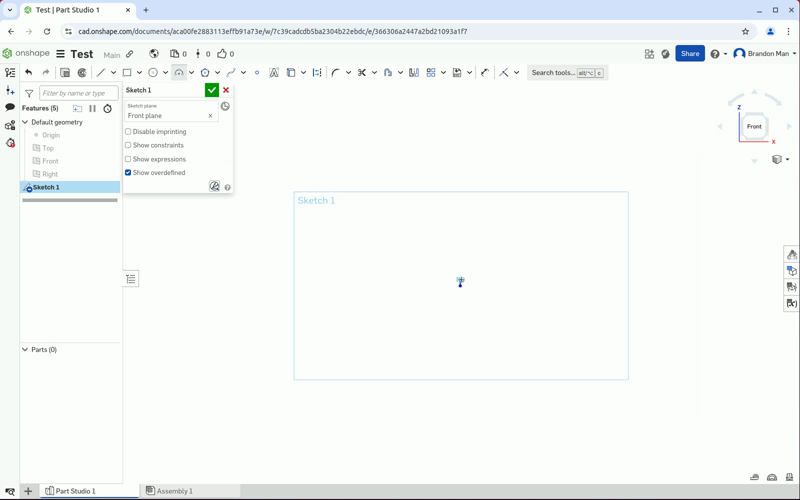
scroll(-6)
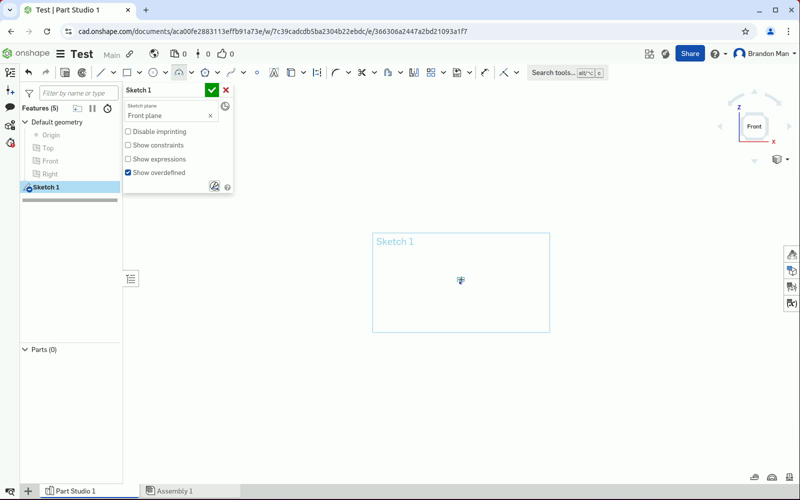
mouse_move(460, 279)
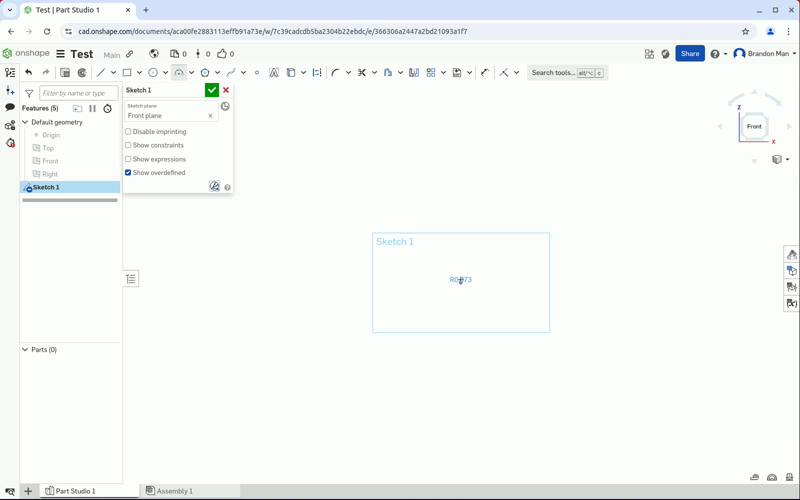
scroll(6)
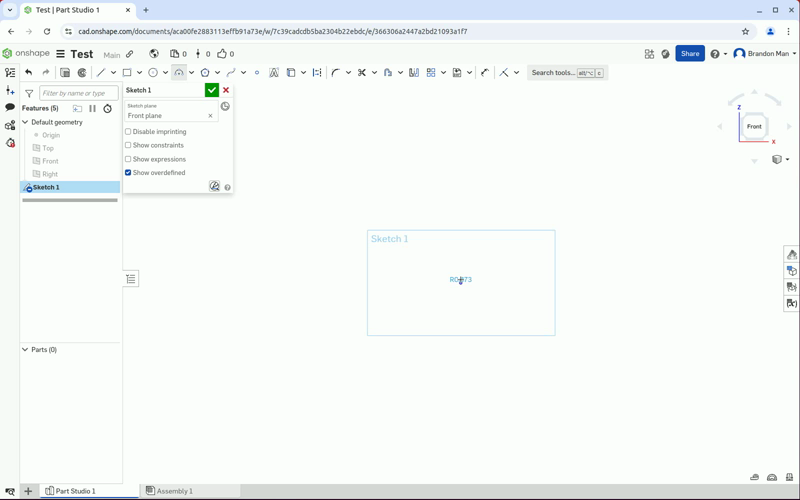
scroll(6)
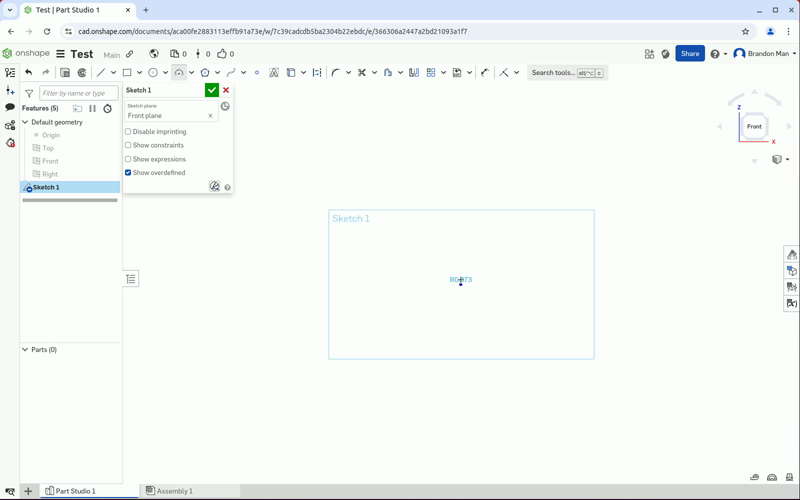
scroll(6)
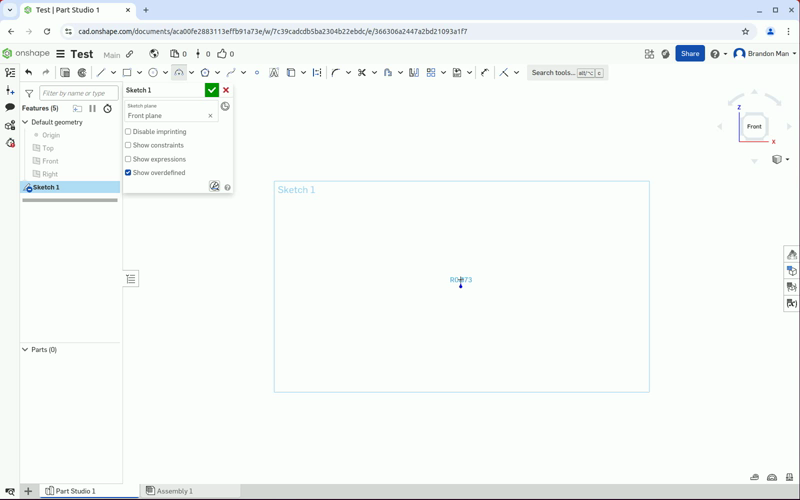
scroll(6)
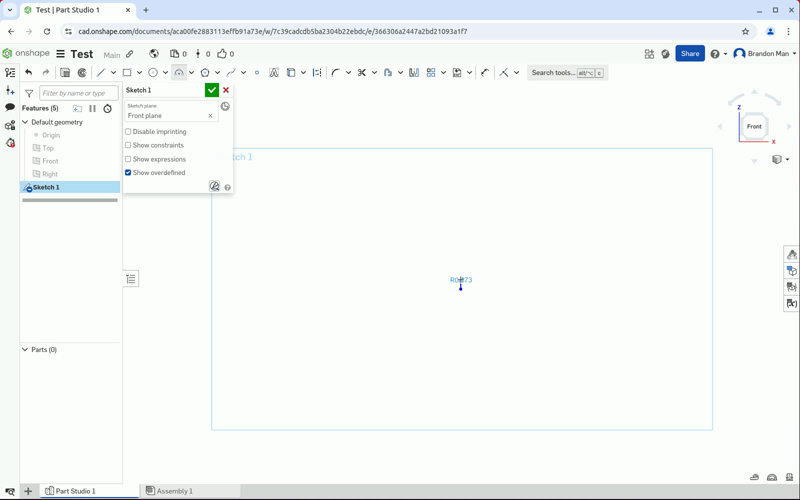
scroll(6)
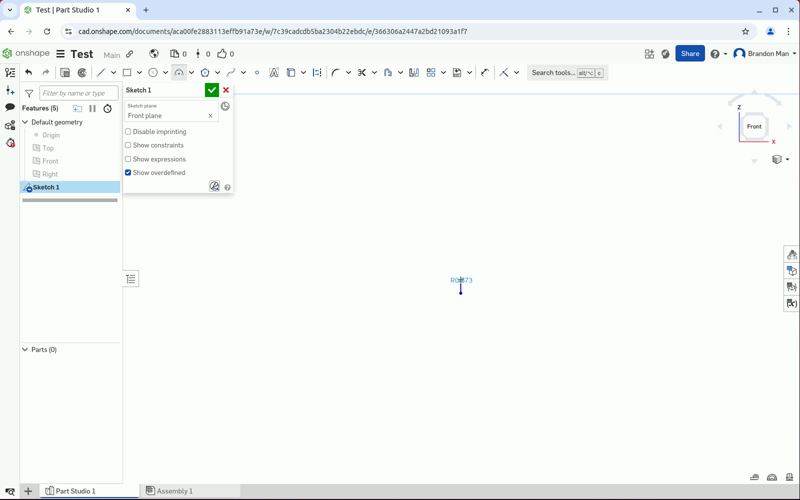
scroll(6)
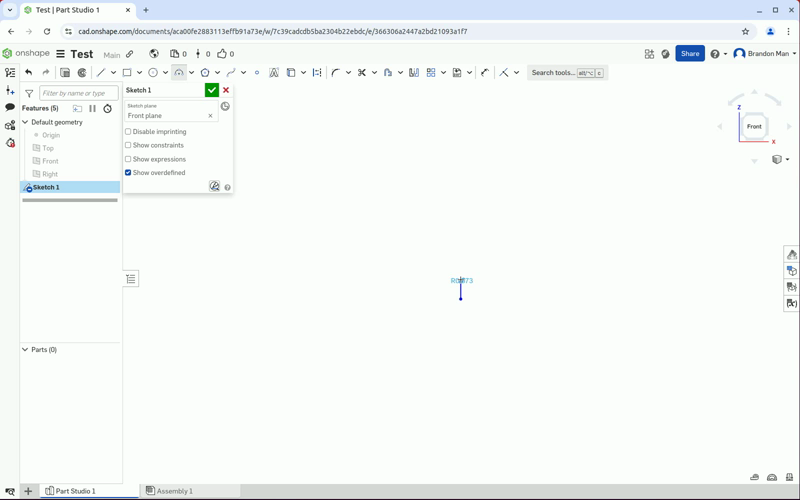
scroll(6)
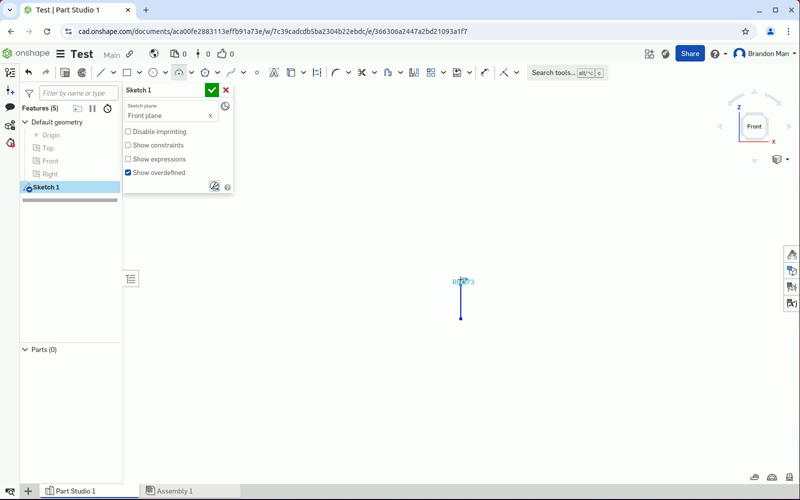
click(460, 279)
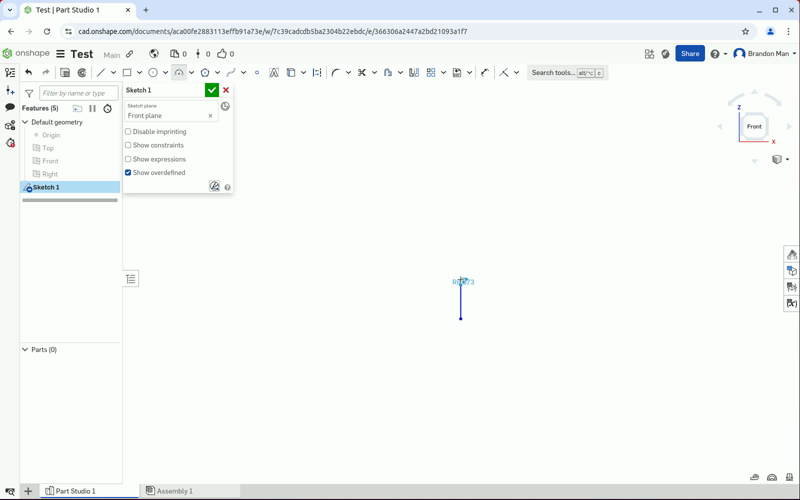
scroll(-6)
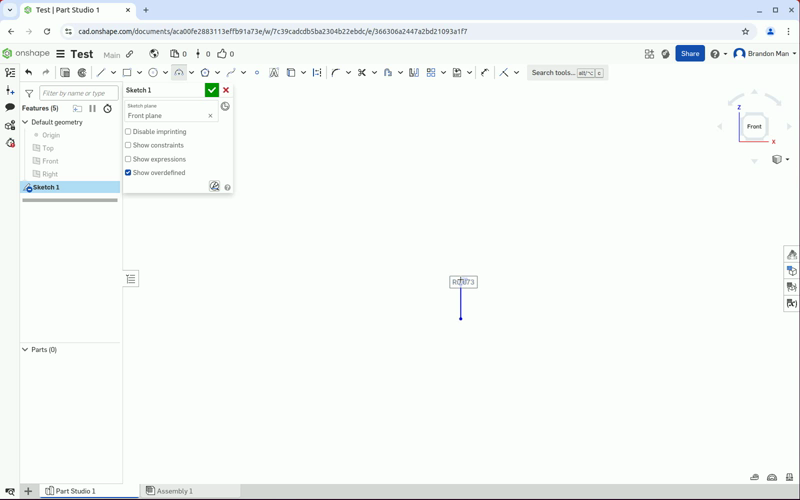
scroll(-6)
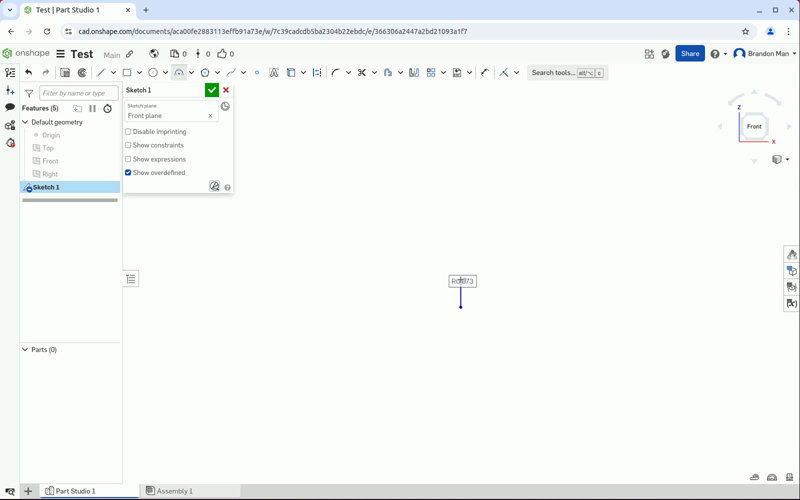
scroll(-6)
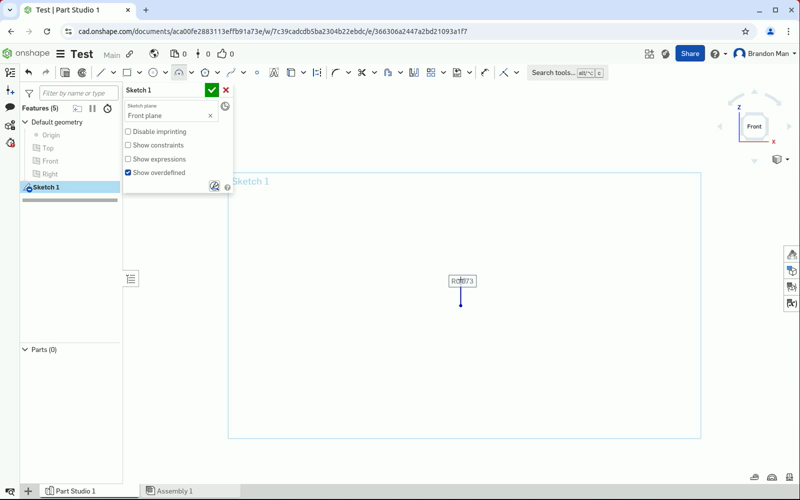
scroll(-6)
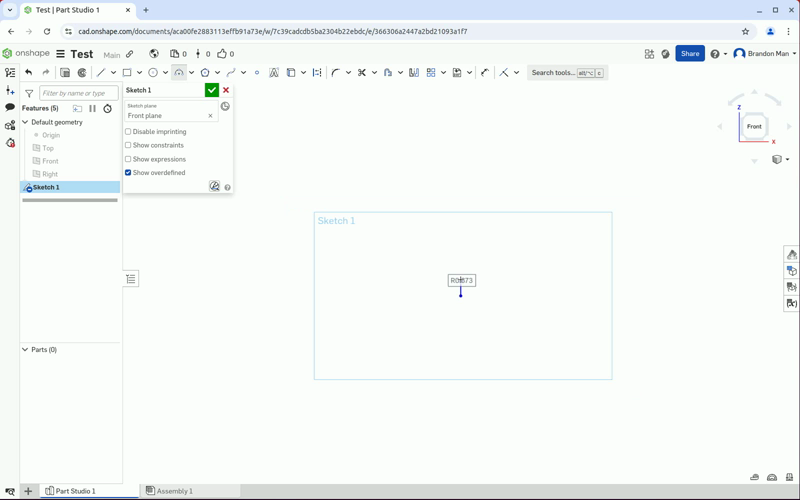
scroll(-6)
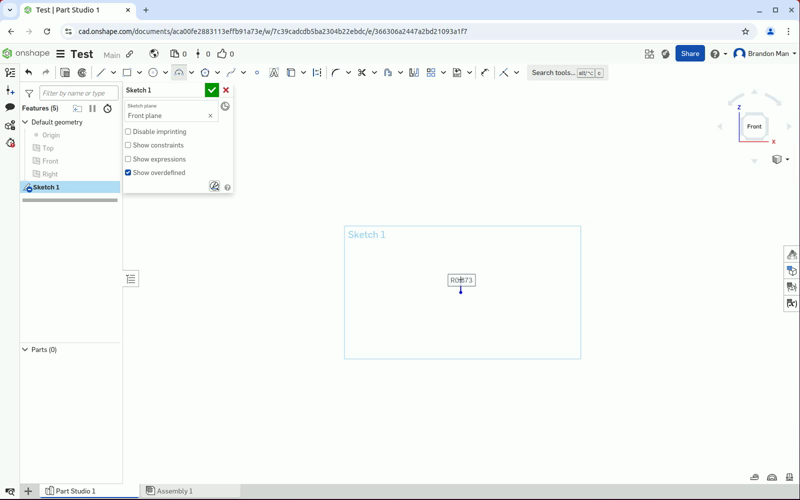
scroll(-6)
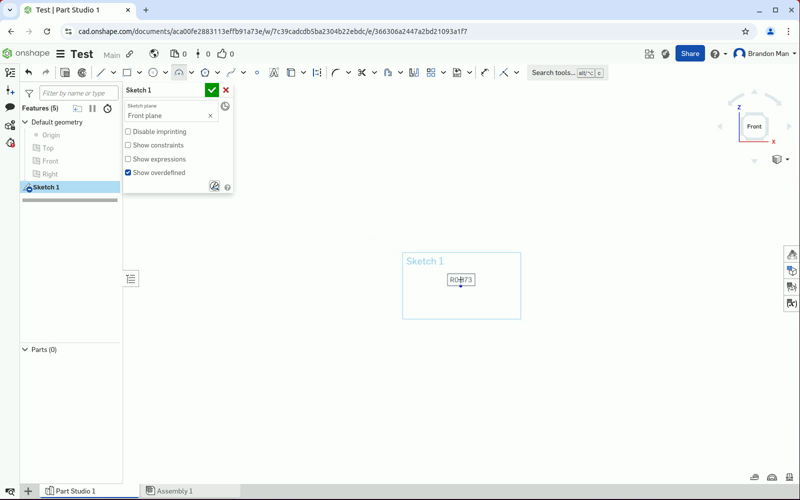
scroll(-6)
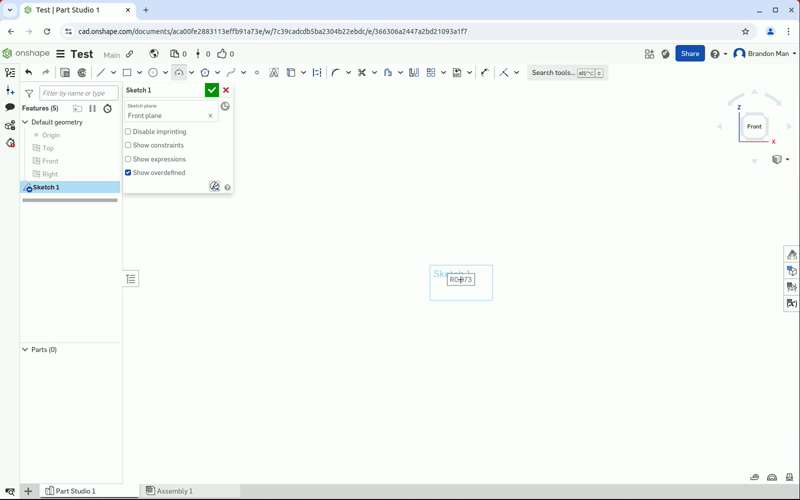
key_up(shift)
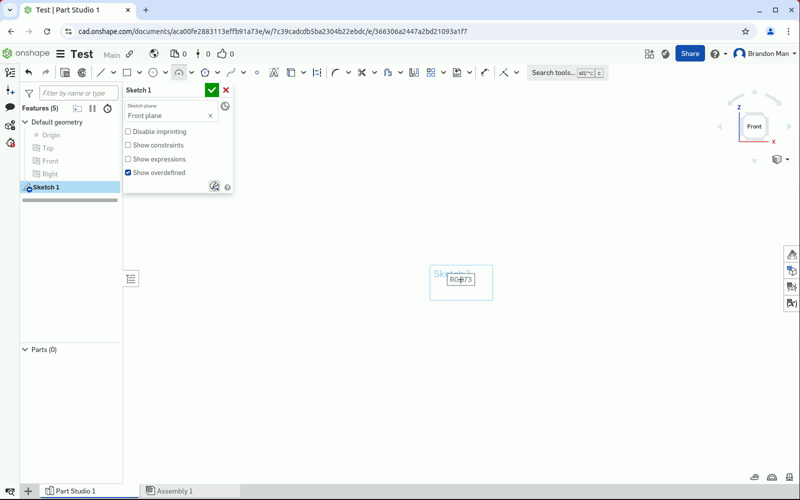
key(esc)
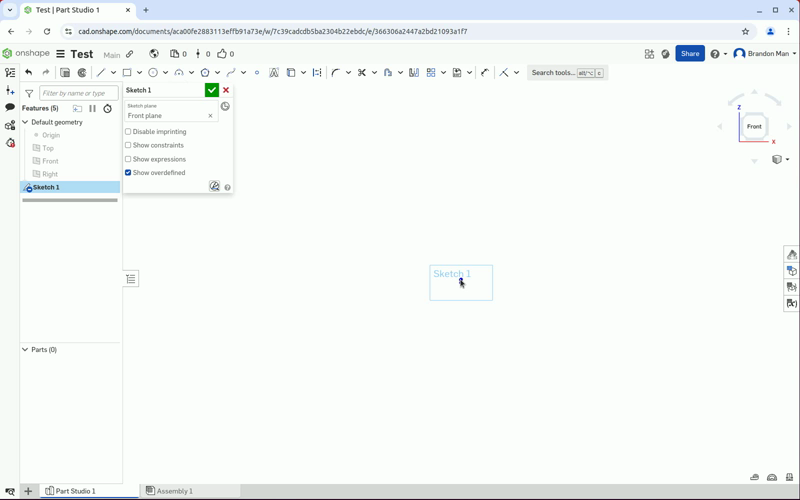
key(l)
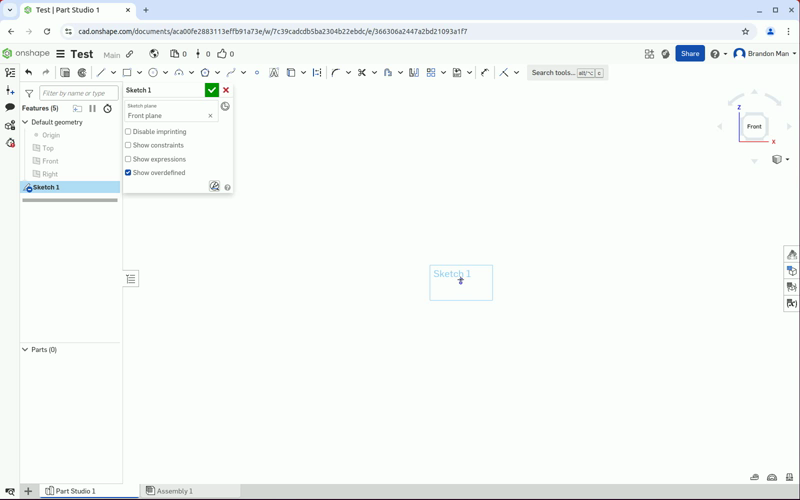
mouse_move(461, 279)
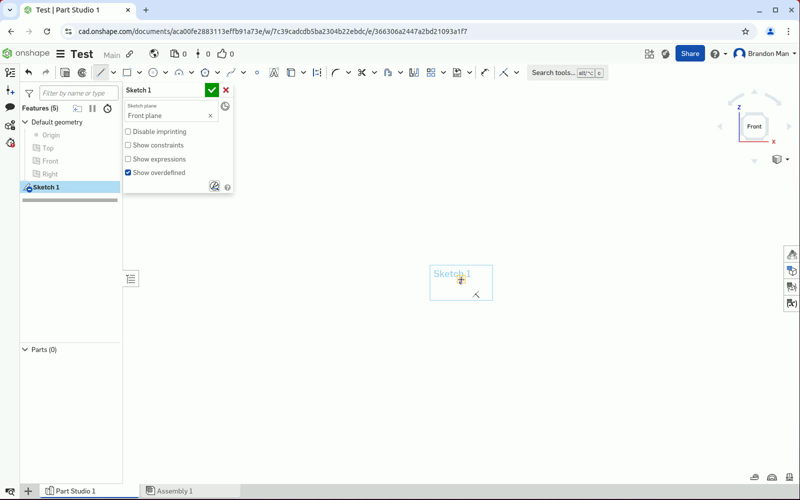
scroll(6)
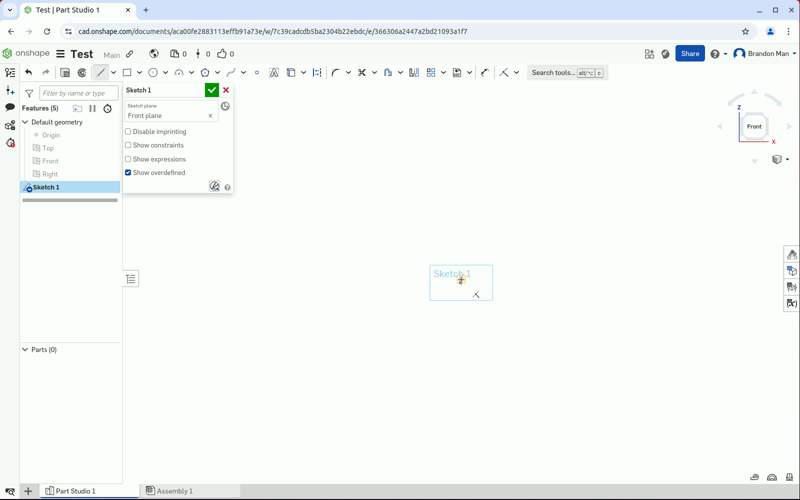
scroll(6)
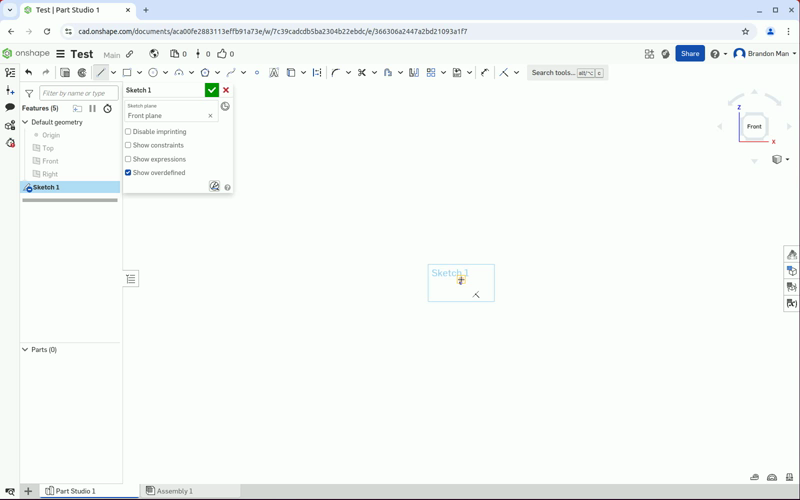
scroll(6)
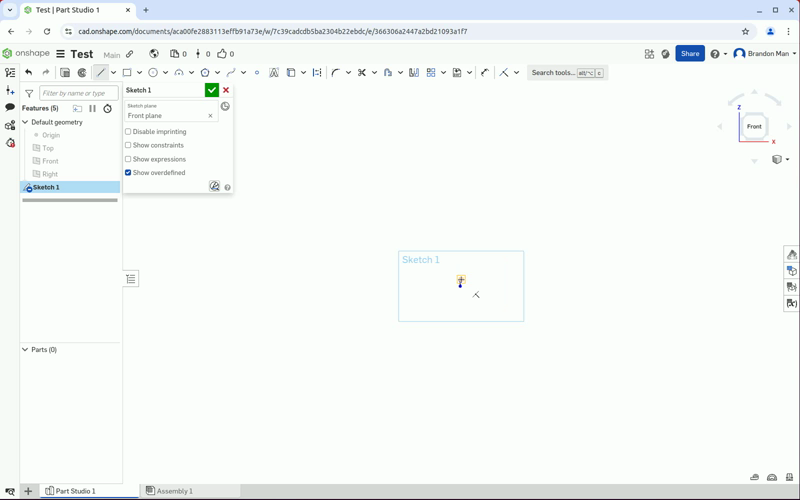
scroll(6)
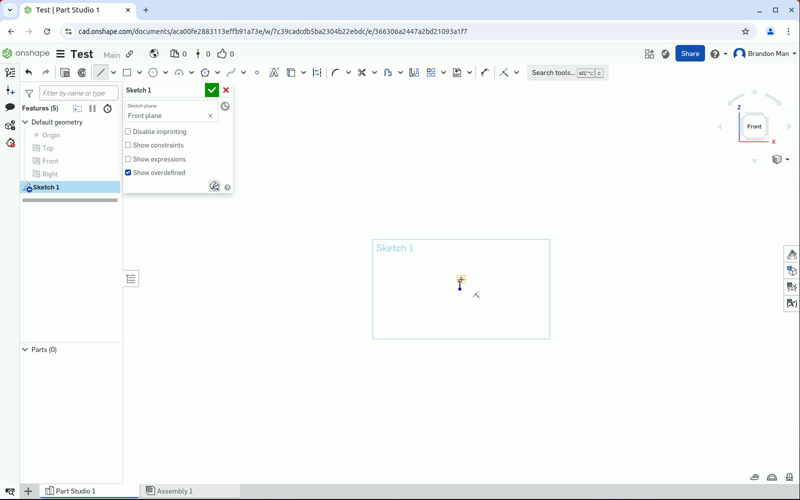
scroll(6)
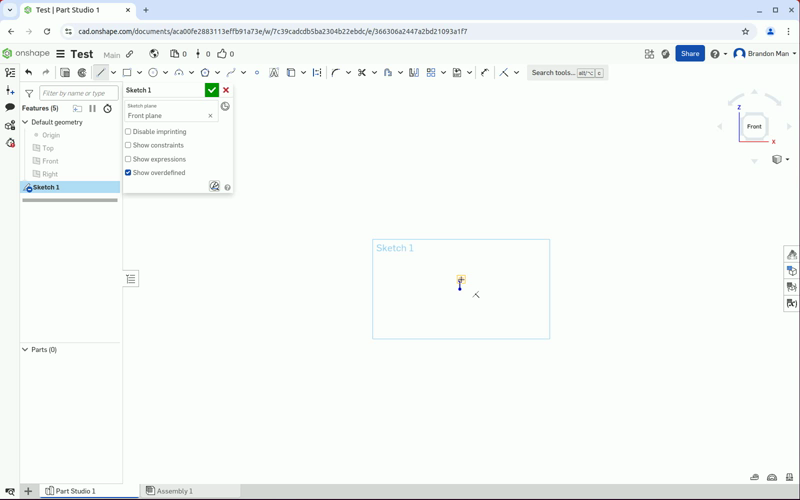
scroll(6)
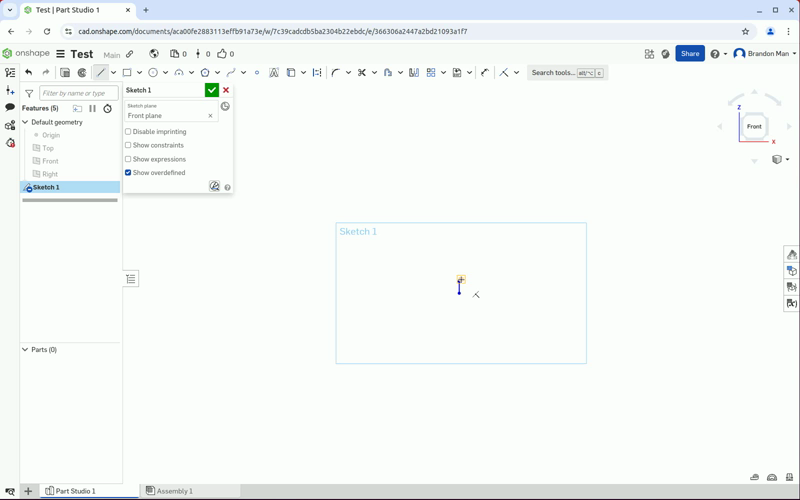
scroll(6)
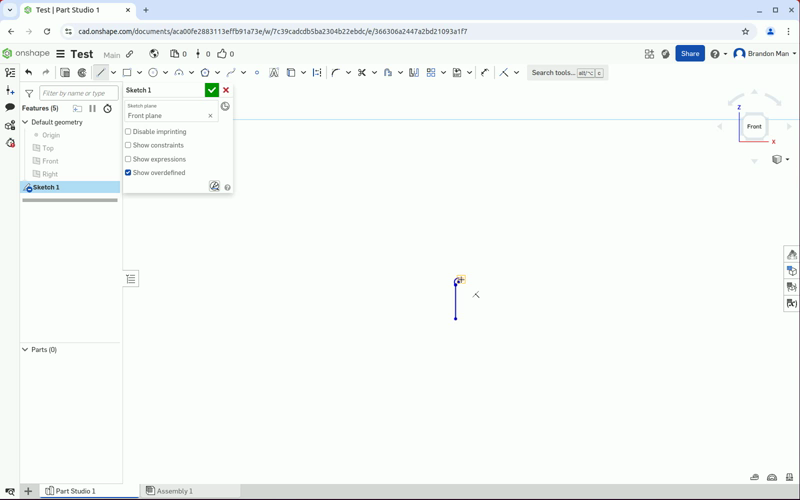
click(461, 279)
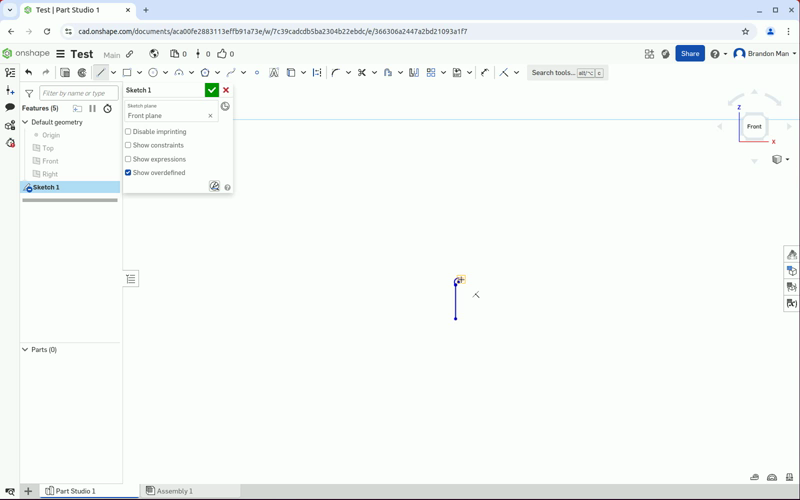
scroll(-6)
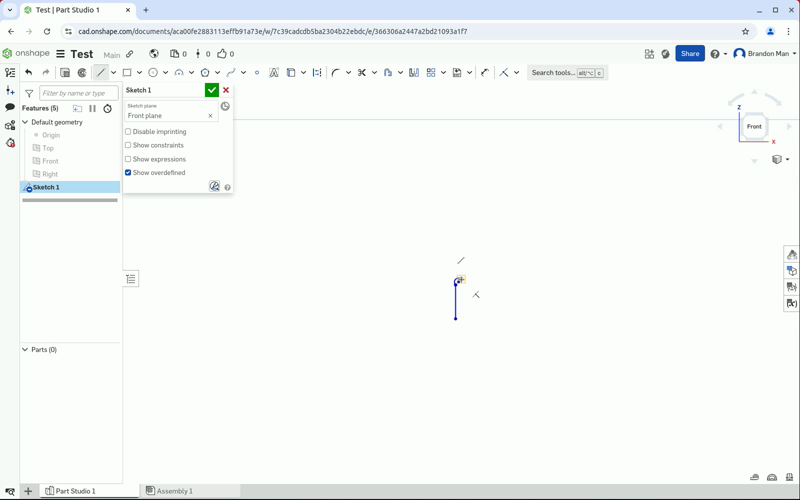
scroll(-6)
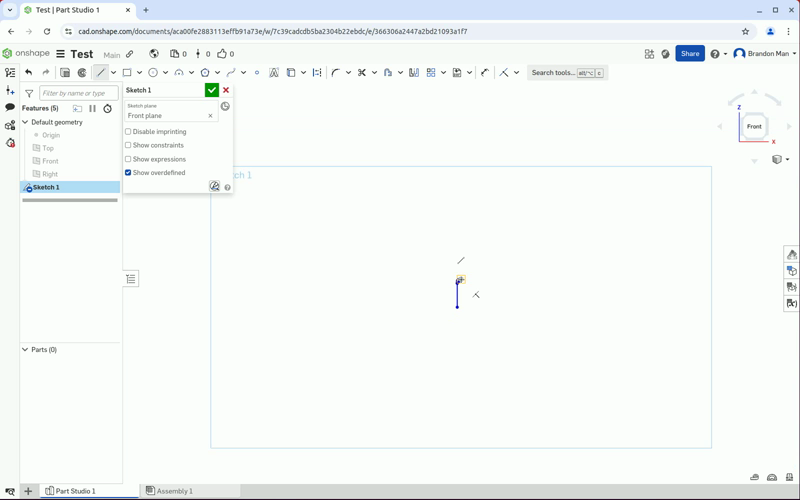
scroll(-6)
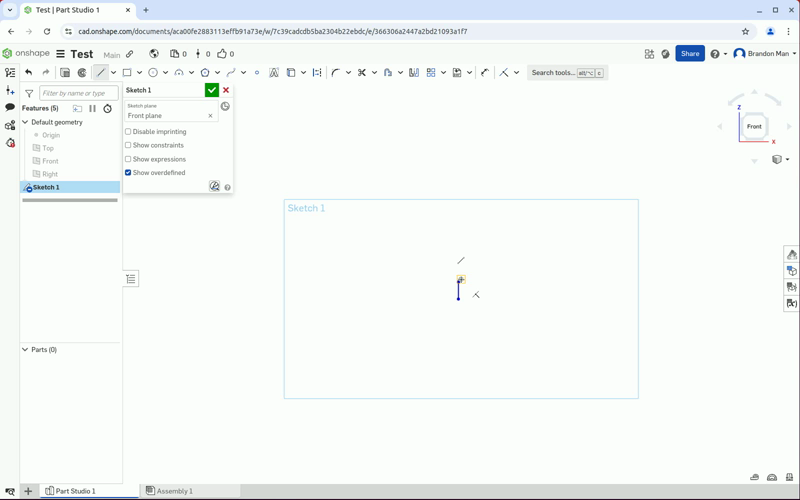
scroll(-6)
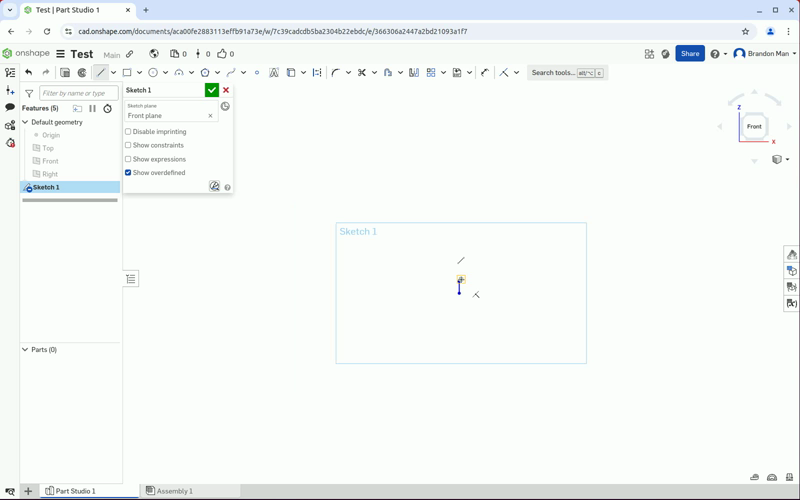
scroll(-6)
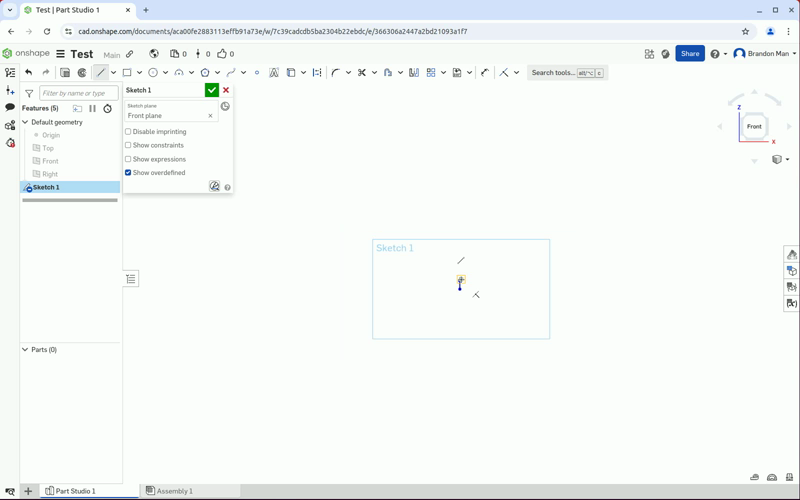
scroll(-6)
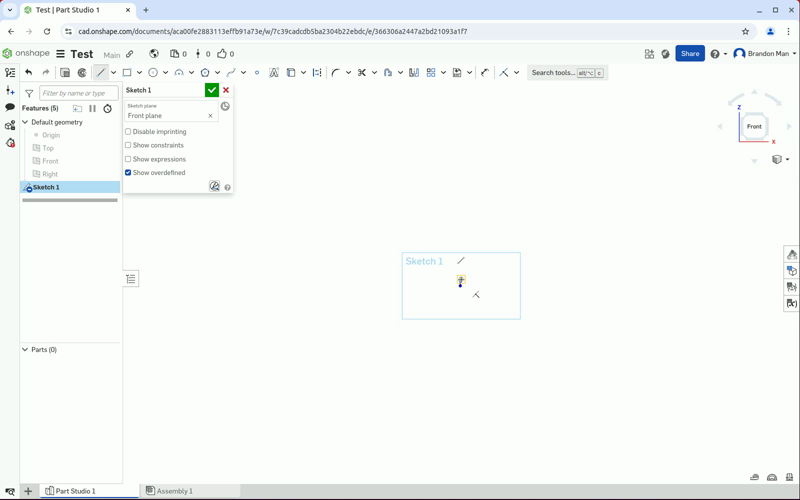
scroll(-6)
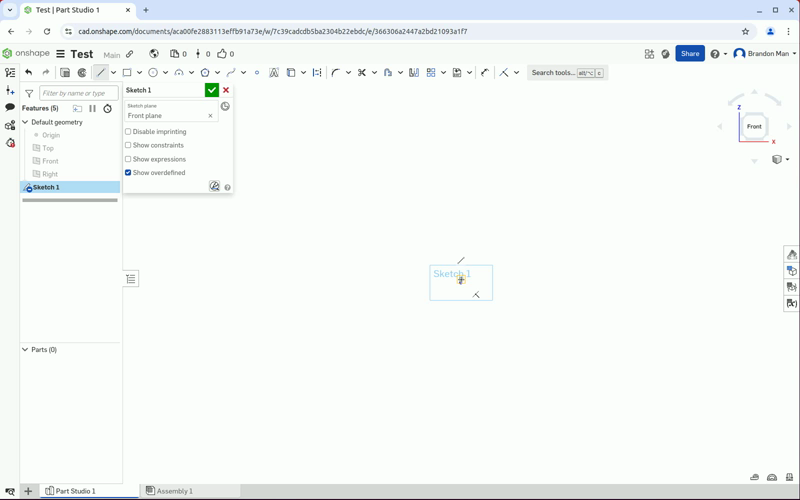
key_down(shift)
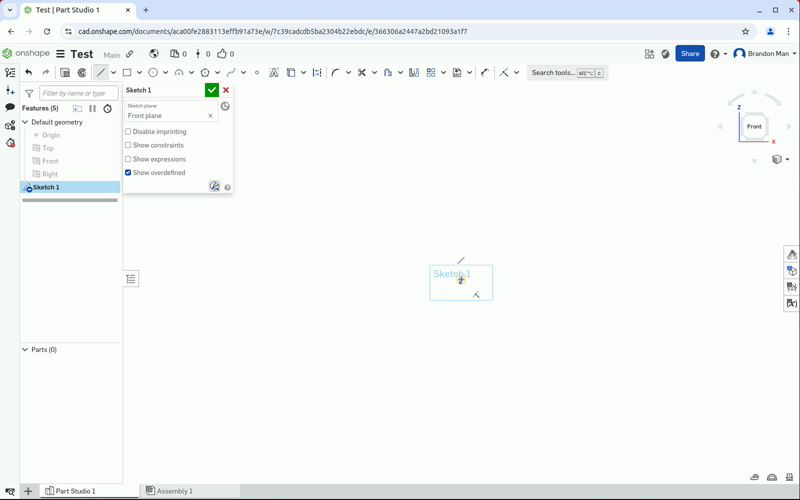
mouse_move(491, 279)
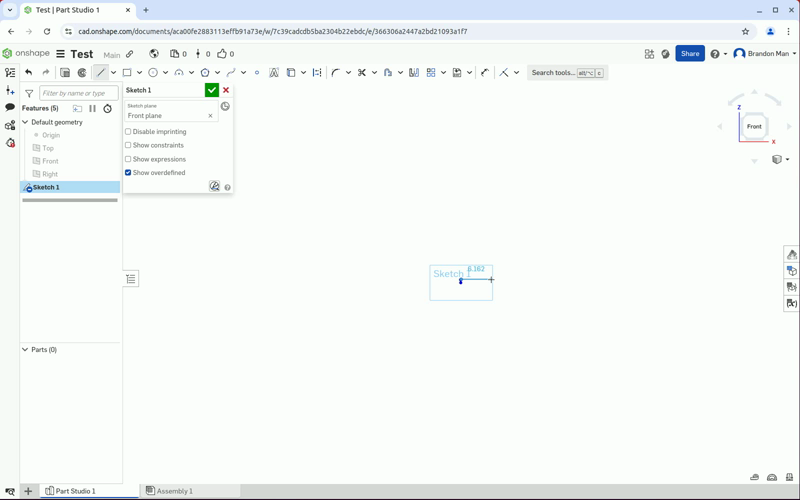
mouse_move(495, 279)
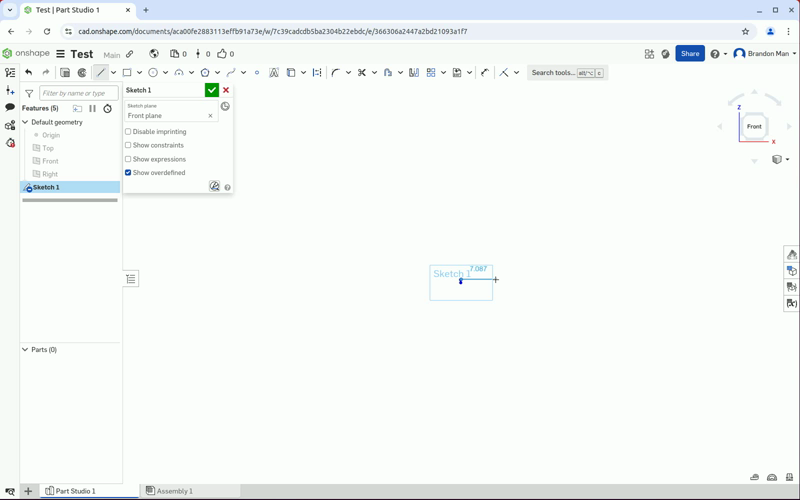
click(495, 279)
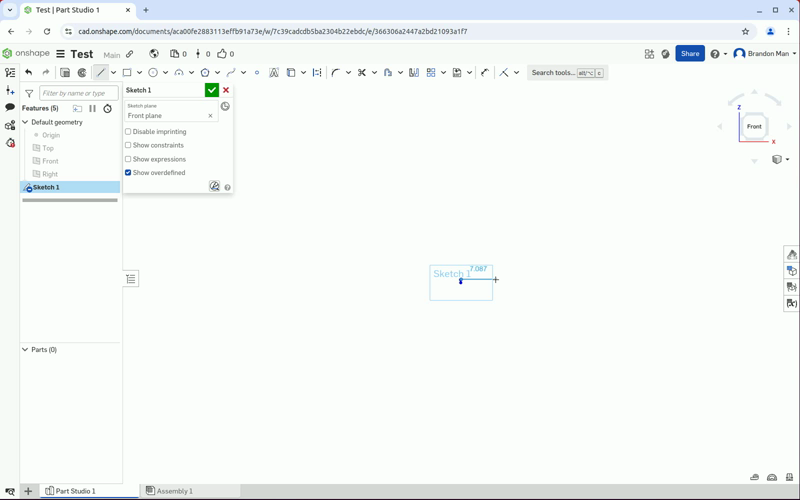
key_up(shift)
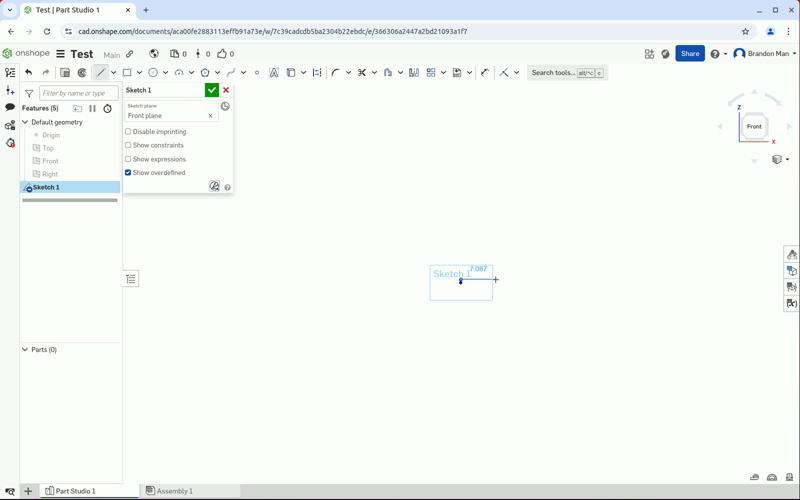
key_down(shift)
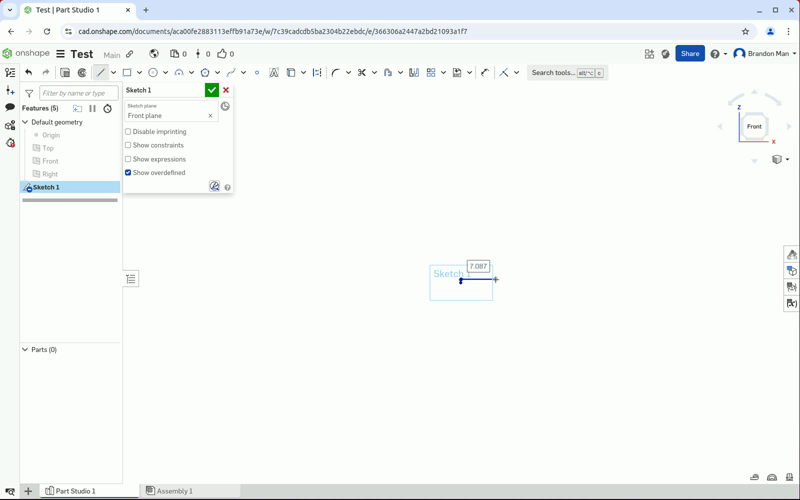
mouse_move(525, 279)
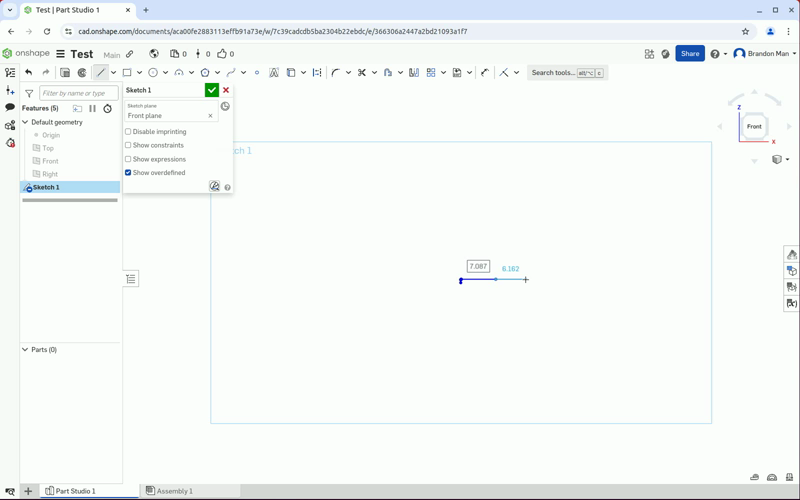
mouse_move(495, 283)
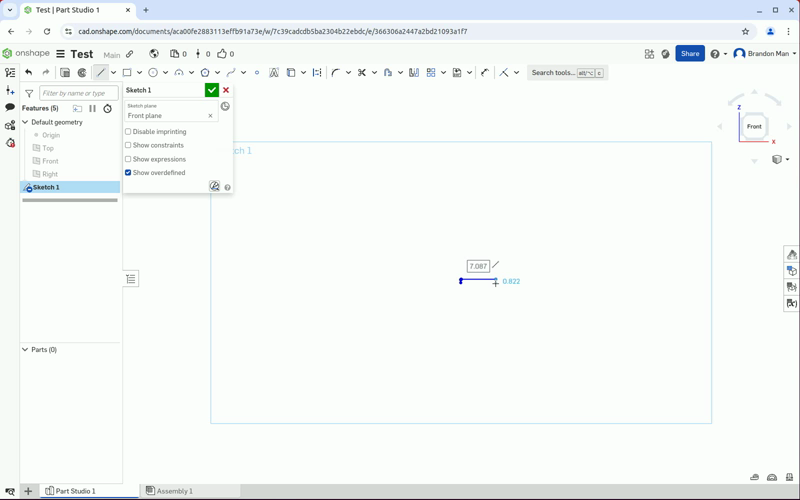
scroll(6)
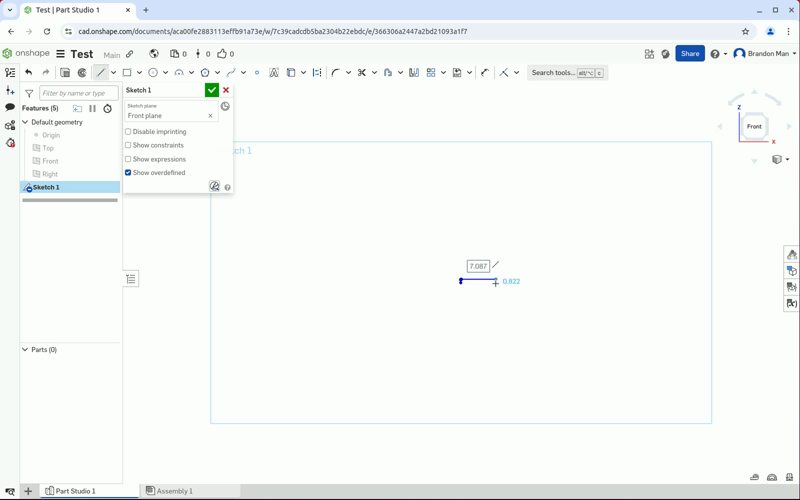
scroll(6)
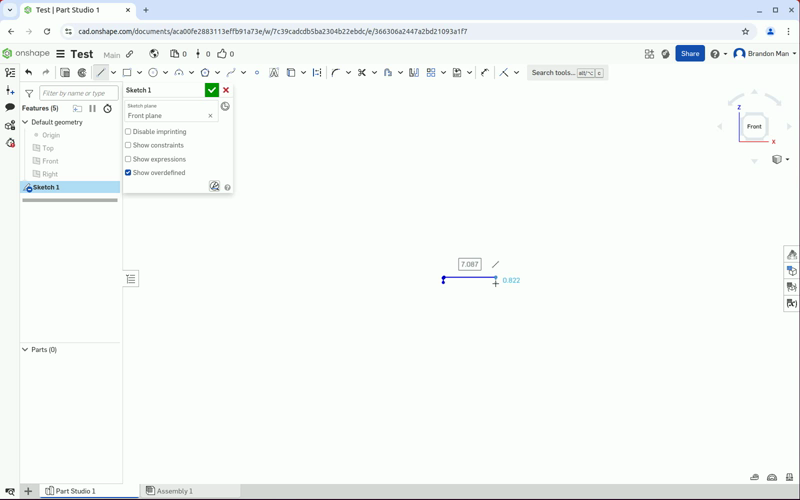
scroll(6)
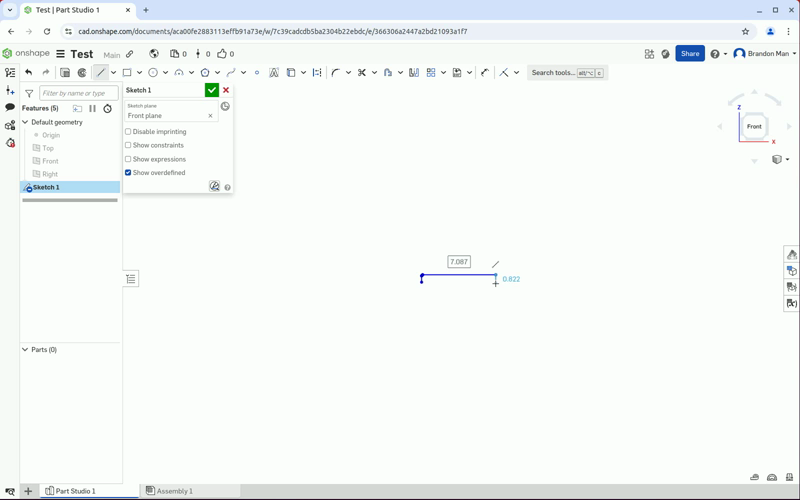
scroll(6)
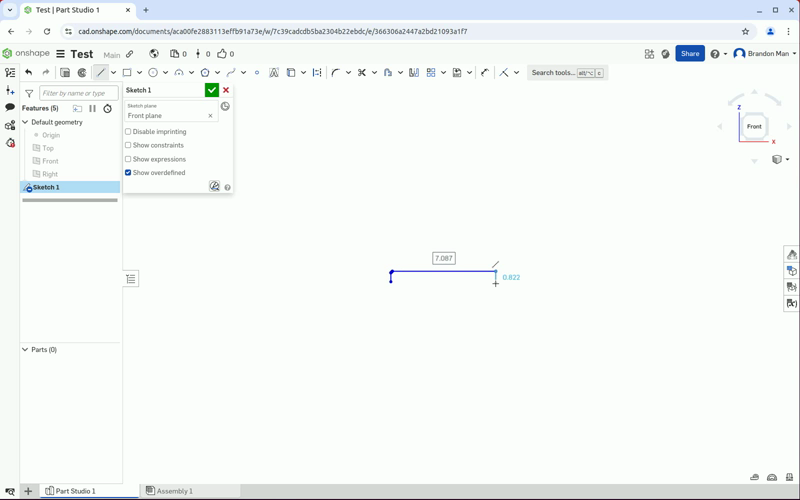
scroll(6)
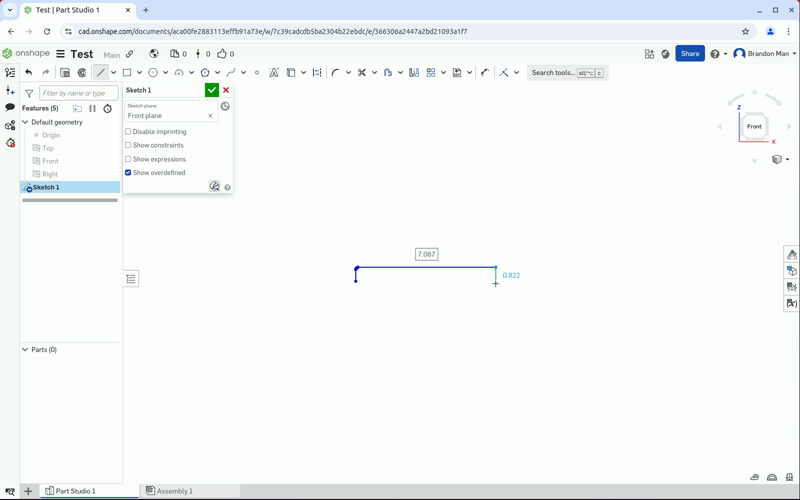
scroll(6)
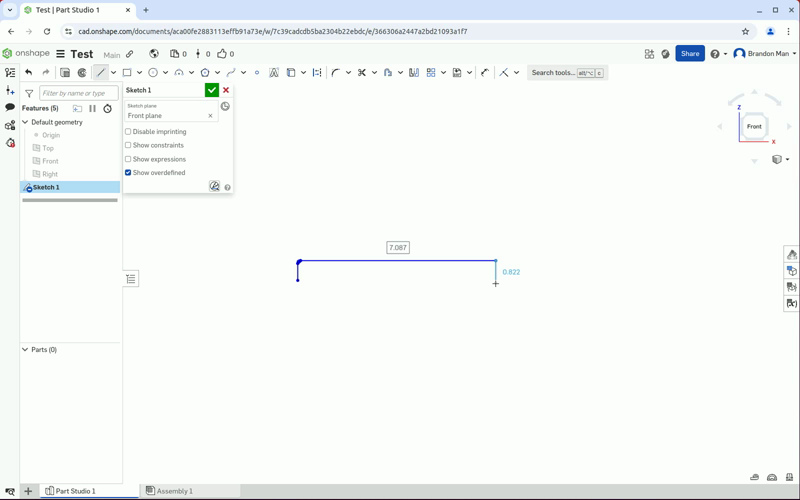
scroll(6)
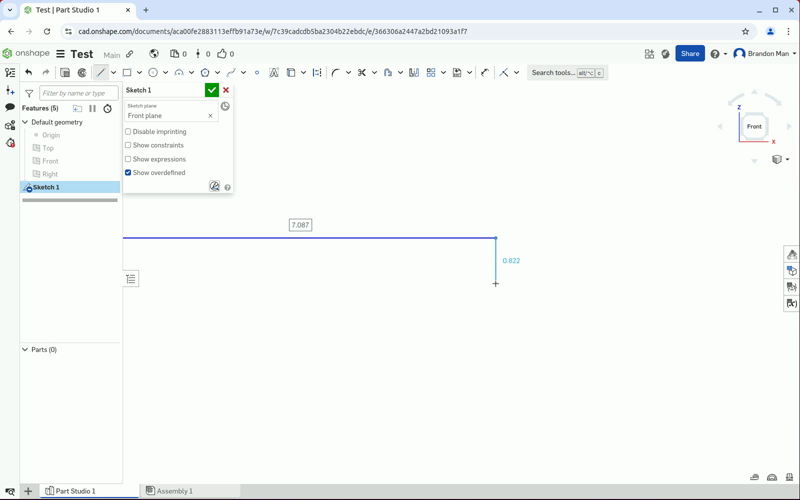
click(495, 283)
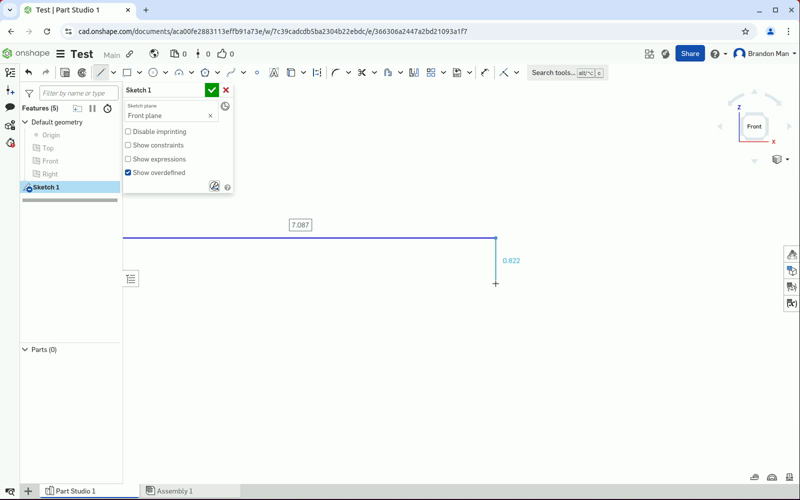
scroll(-6)
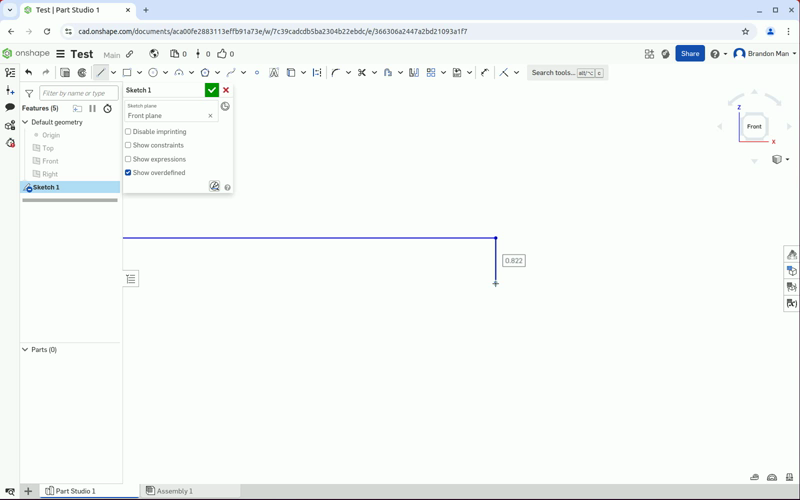
scroll(-6)
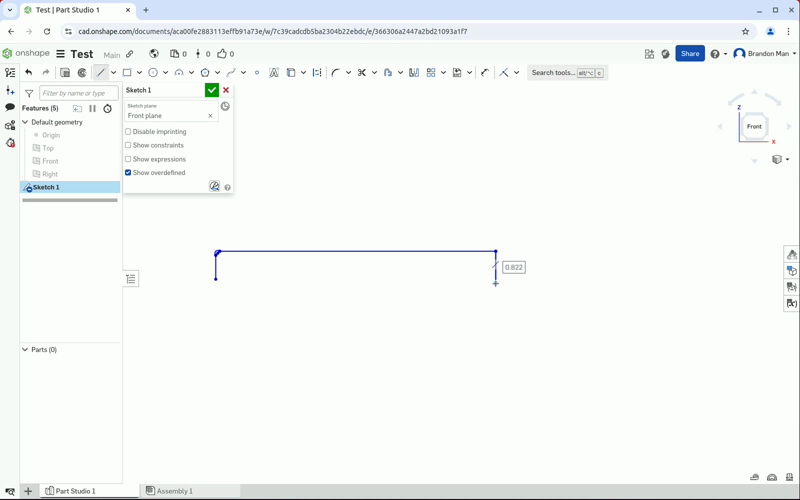
scroll(-6)
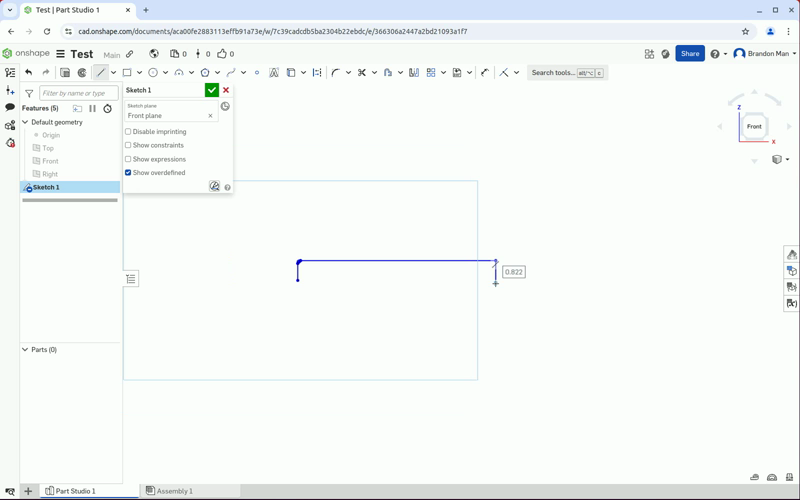
scroll(-6)
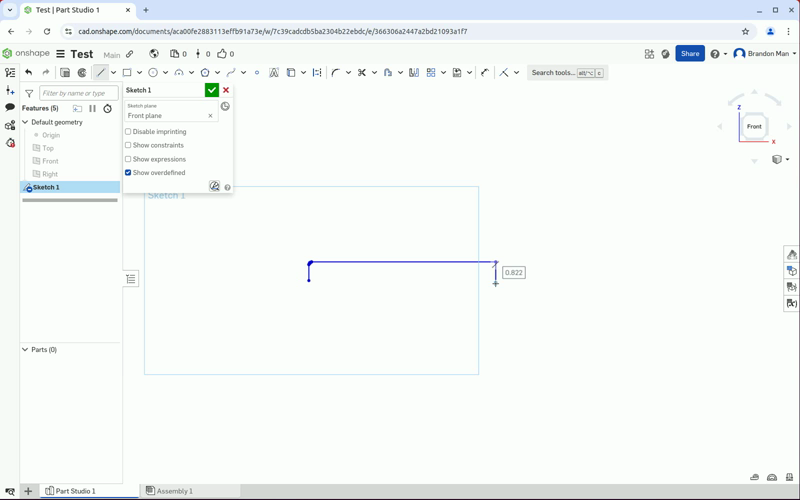
scroll(-6)
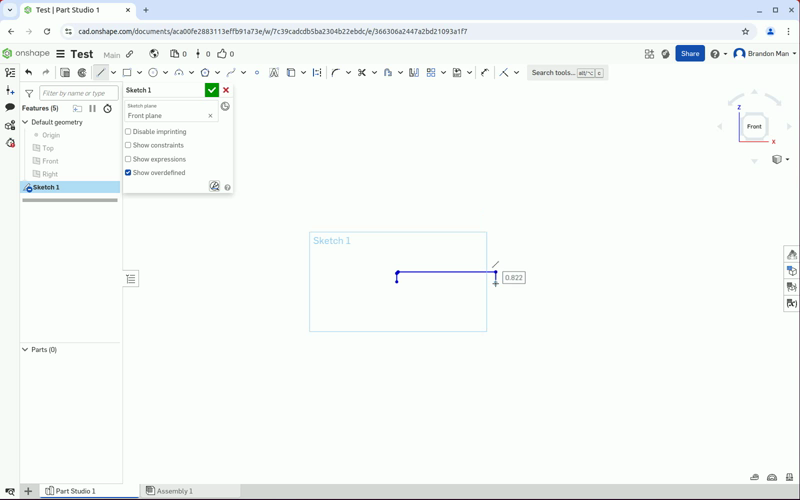
scroll(-6)
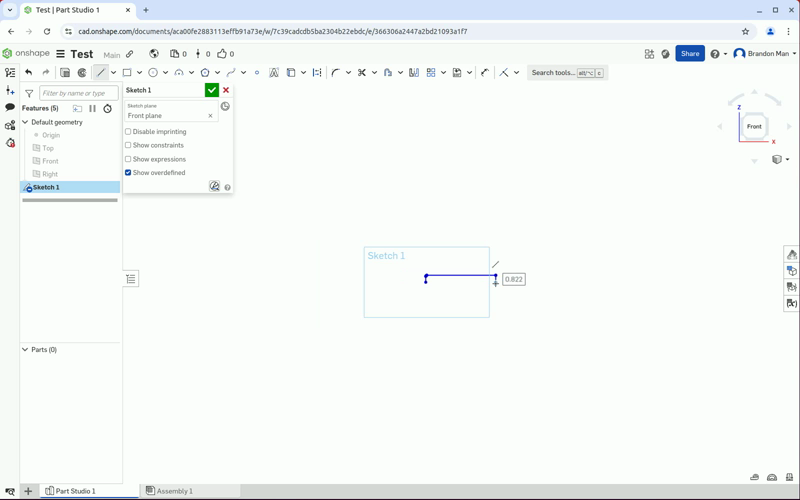
scroll(-6)
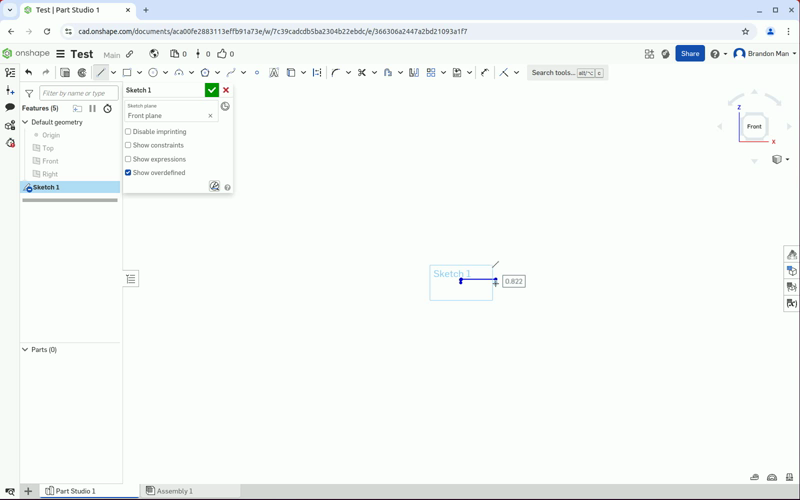
key_up(shift)
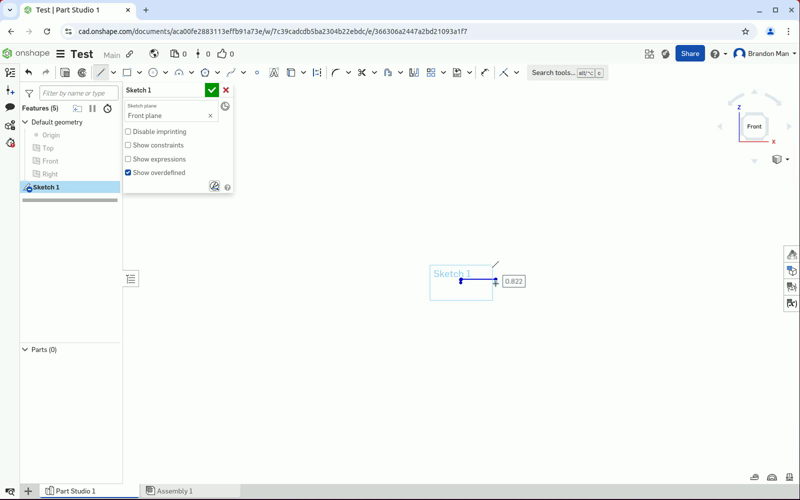
key_down(shift)
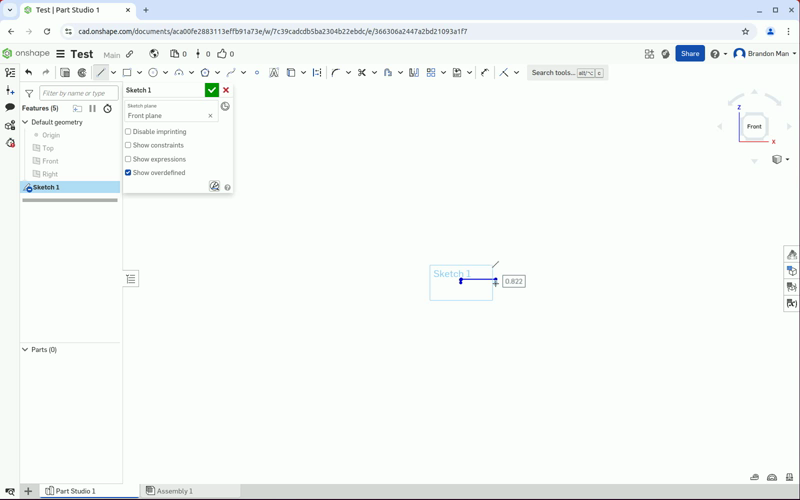
mouse_move(525, 283)
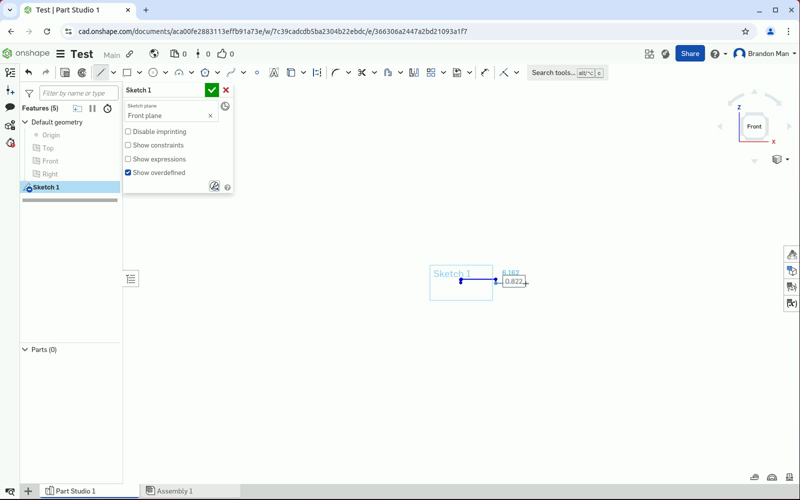
mouse_move(461, 283)
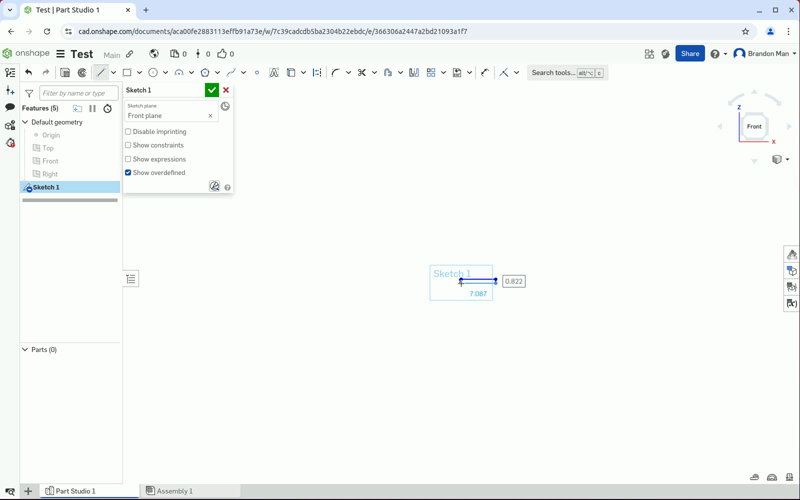
scroll(6)
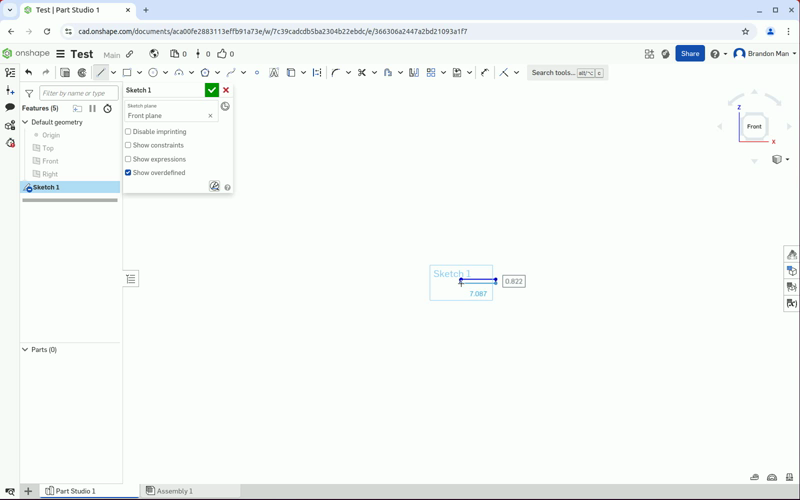
scroll(6)
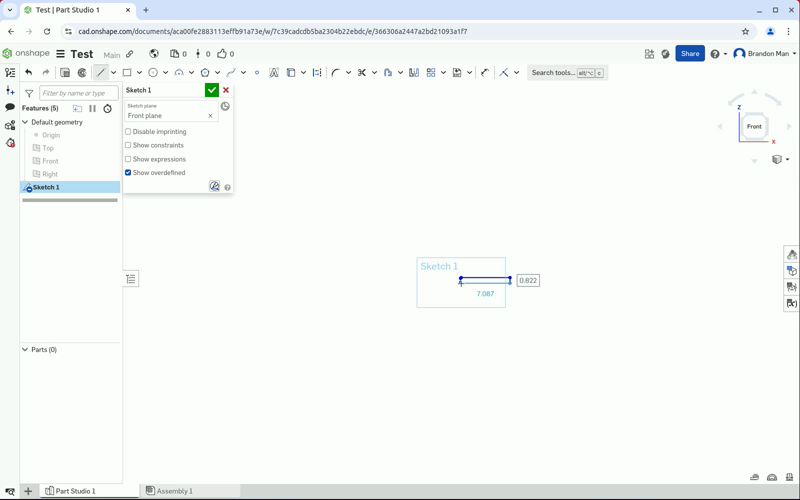
scroll(6)
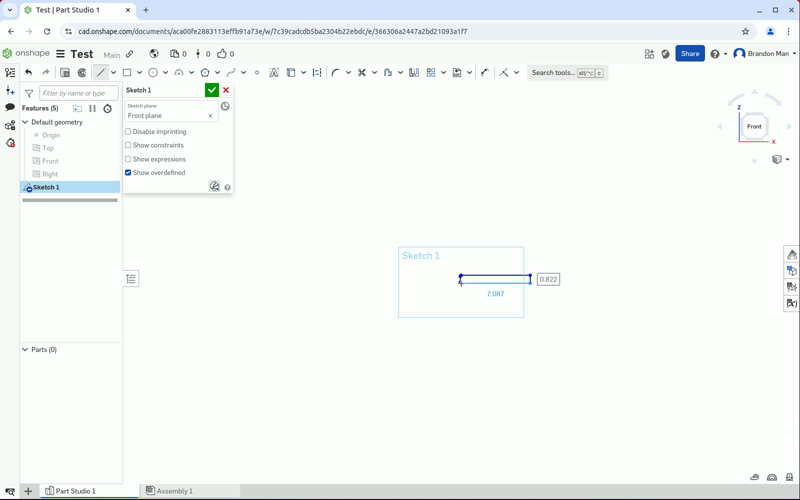
scroll(6)
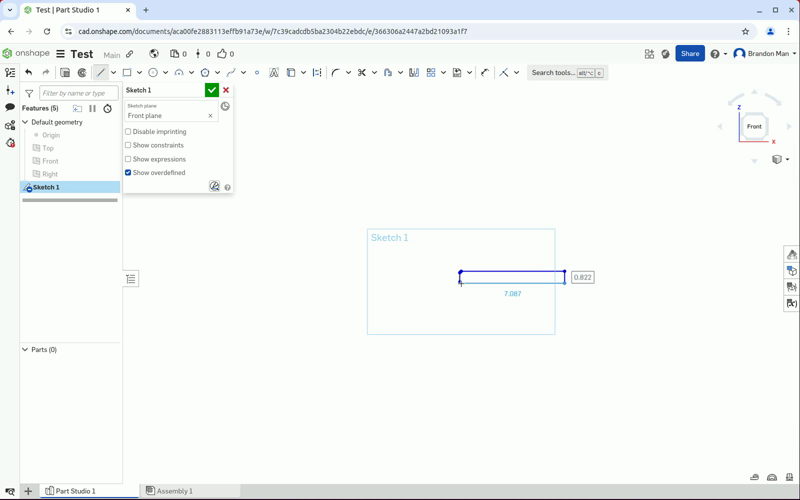
scroll(6)
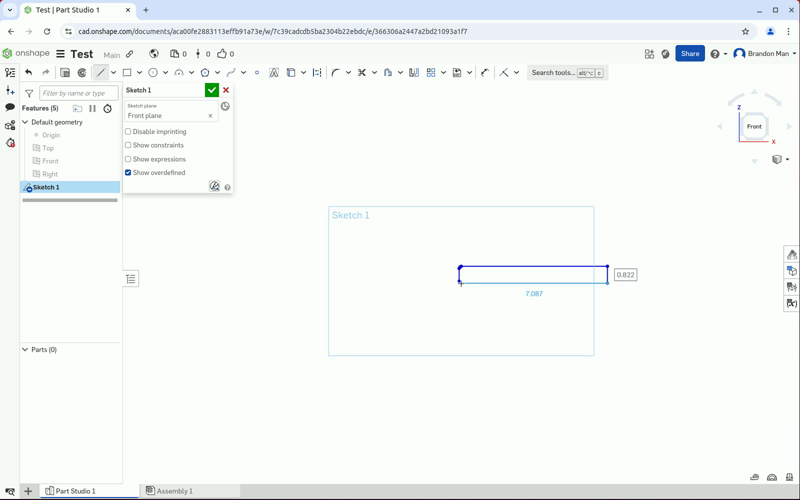
scroll(6)
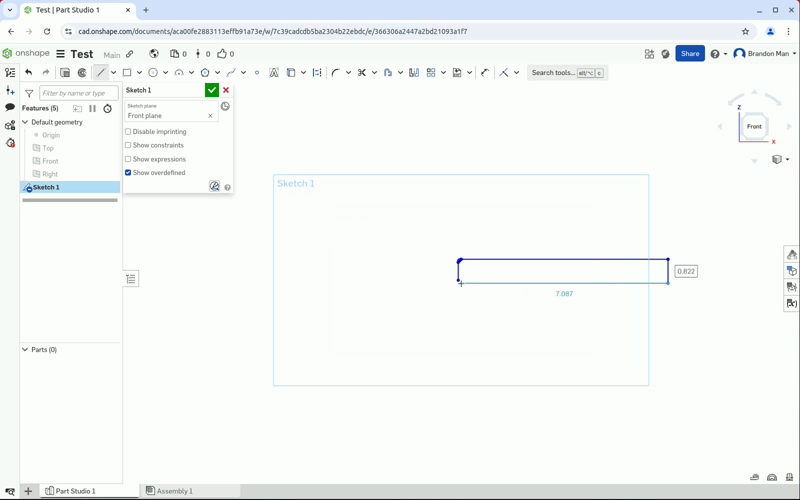
scroll(6)
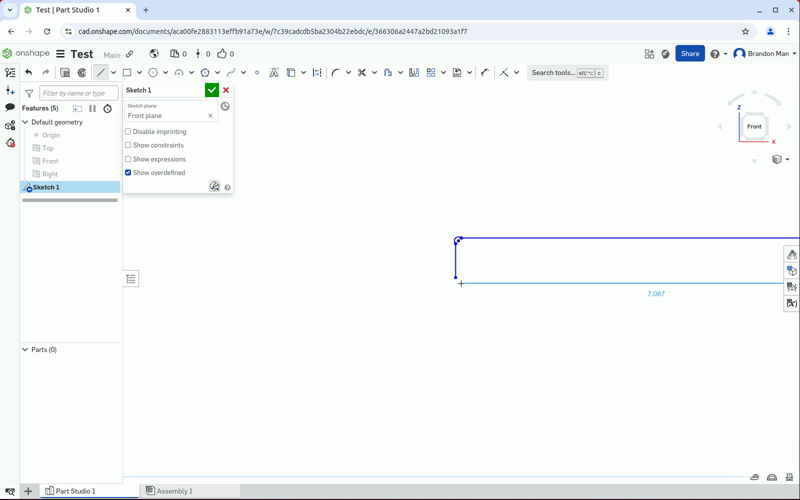
click(461, 283)
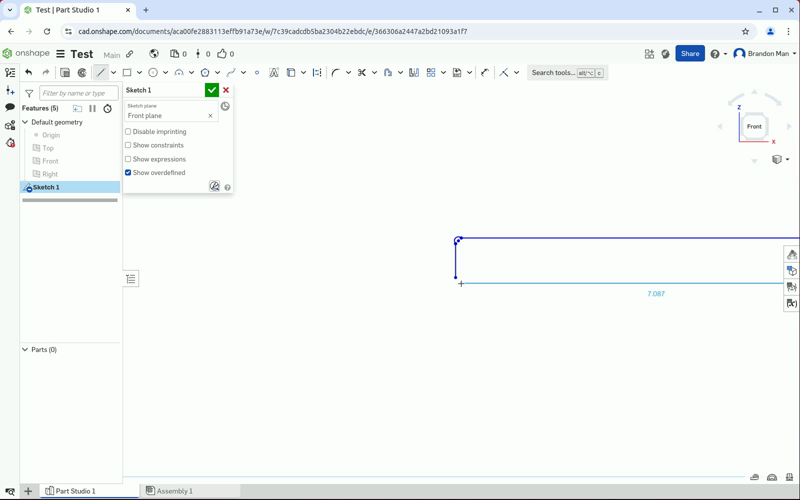
scroll(-6)
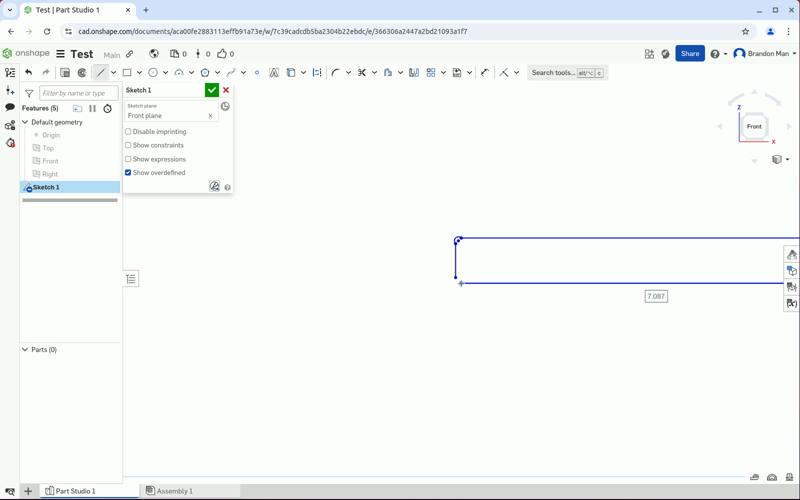
scroll(-6)
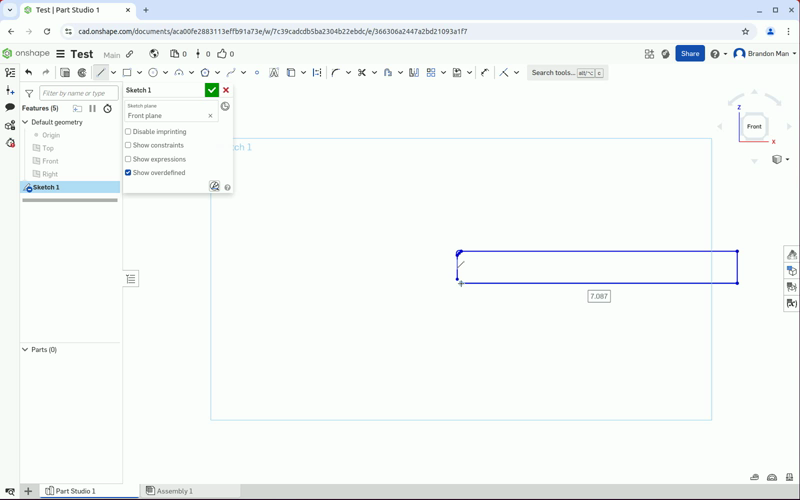
scroll(-6)
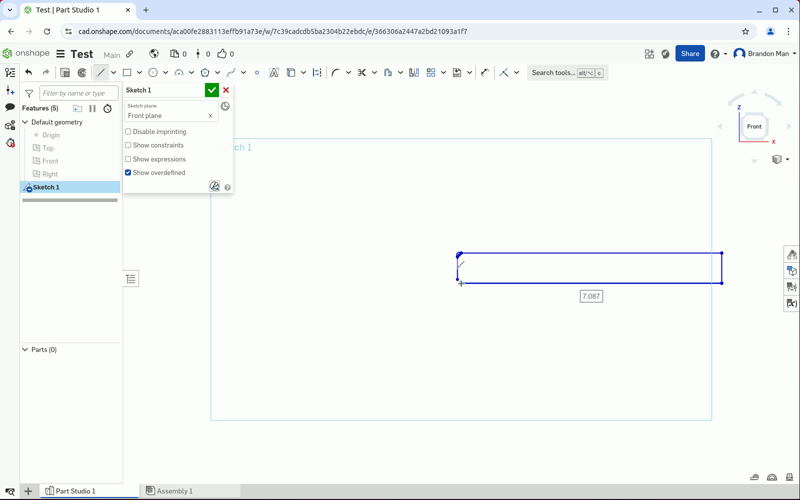
scroll(-6)
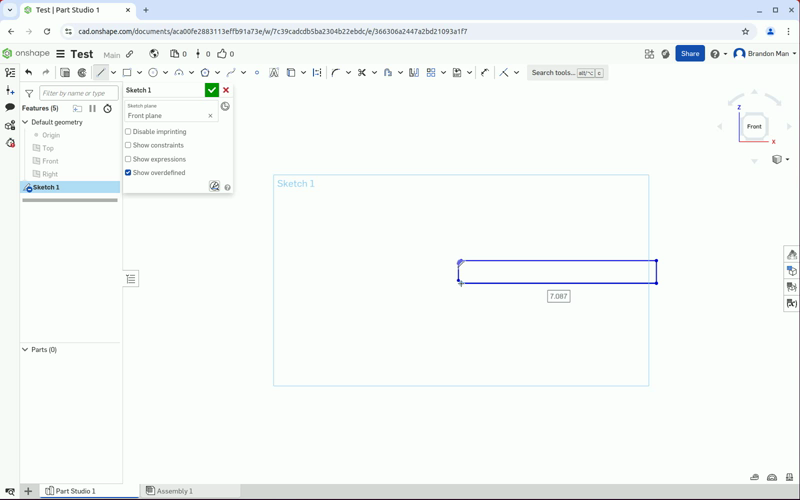
scroll(-6)
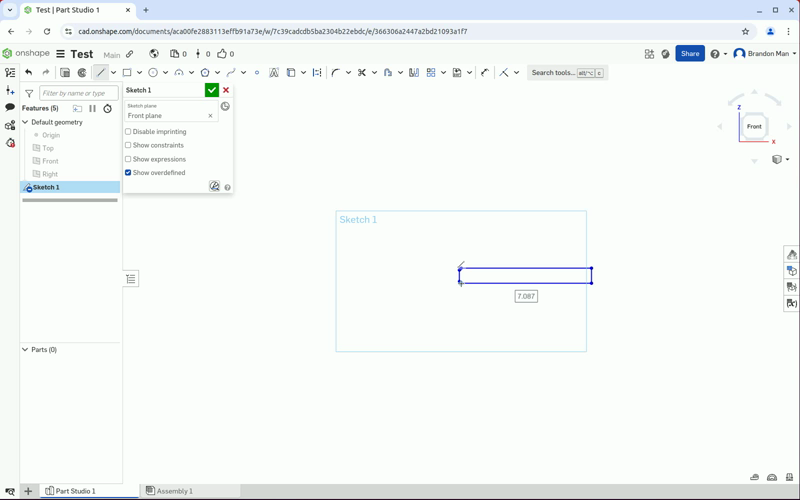
scroll(-6)
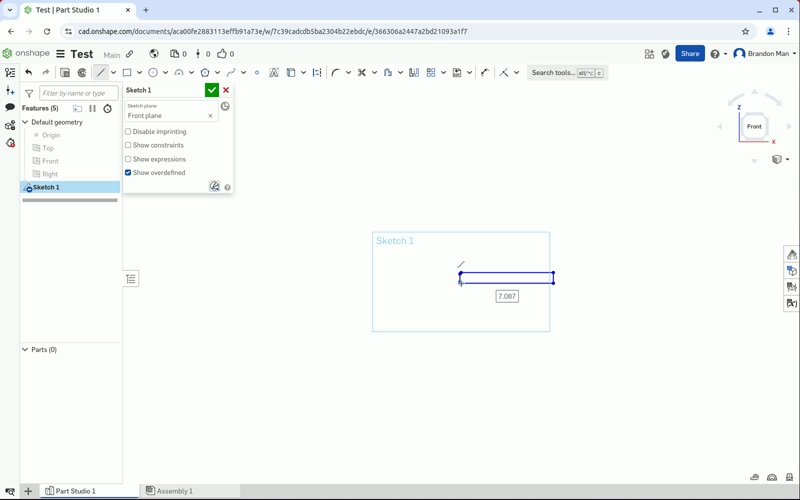
scroll(-6)
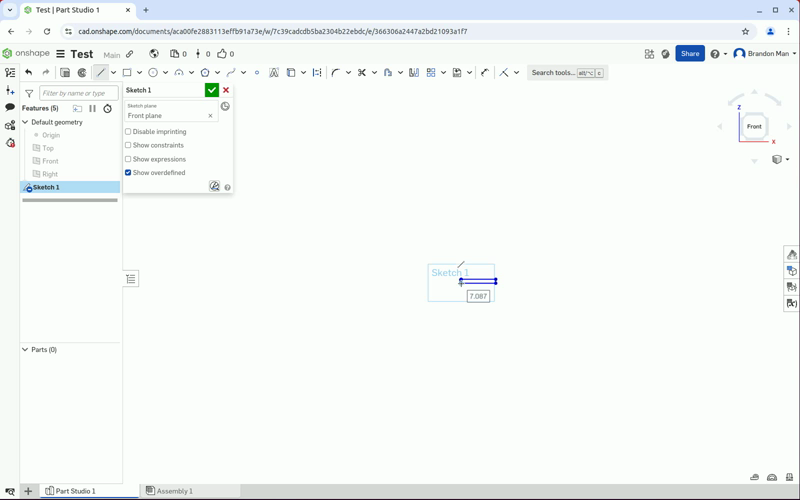
key_up(shift)
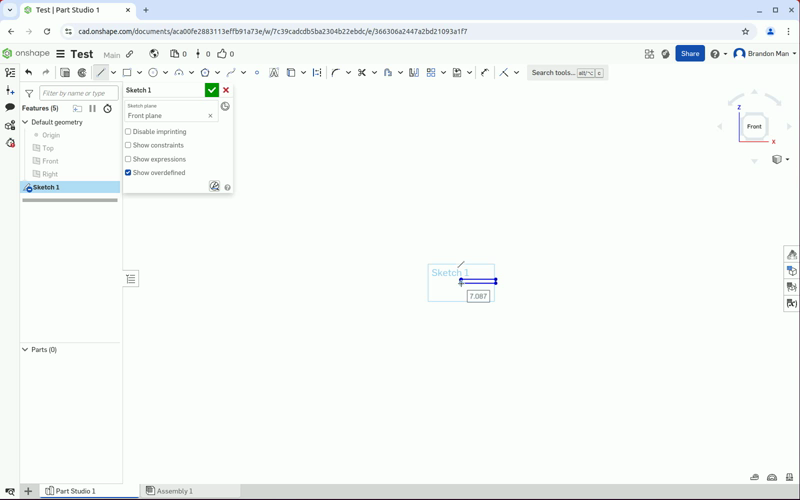
key(esc)
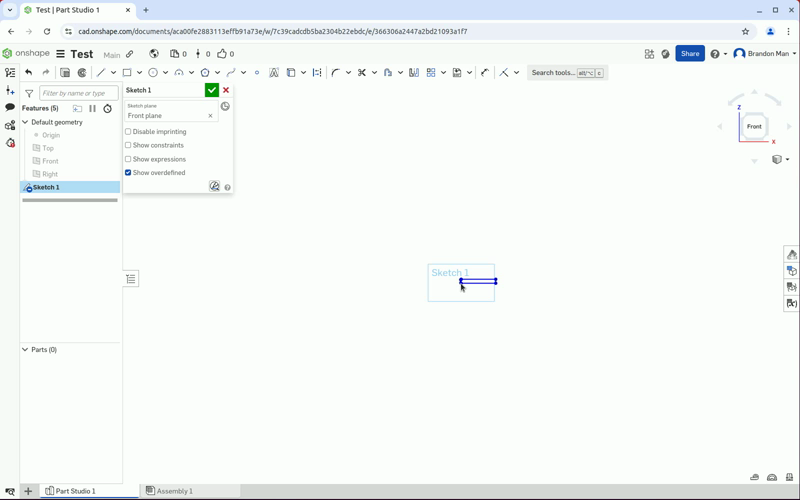
key(a)
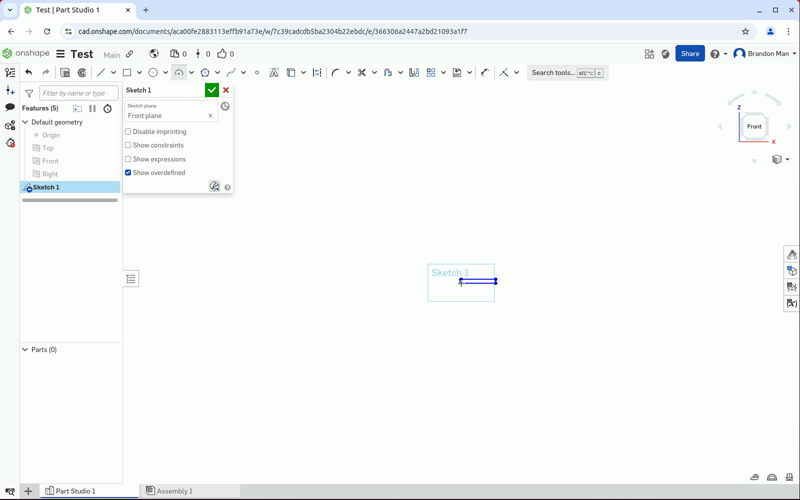
mouse_move(461, 283)
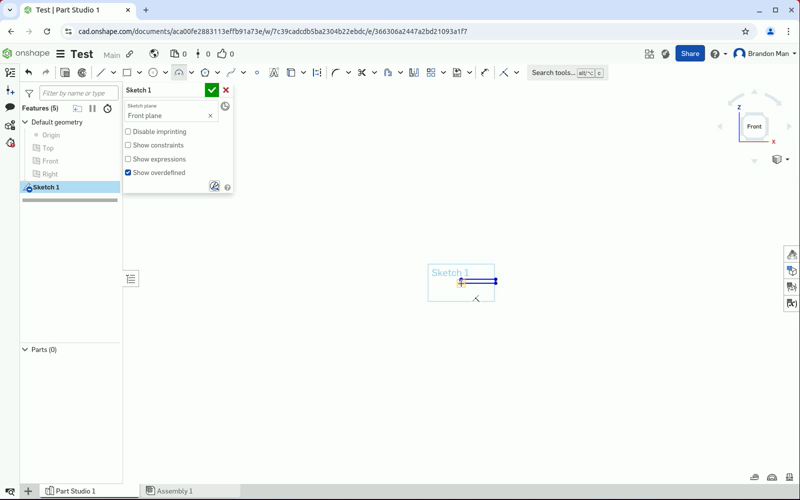
scroll(6)
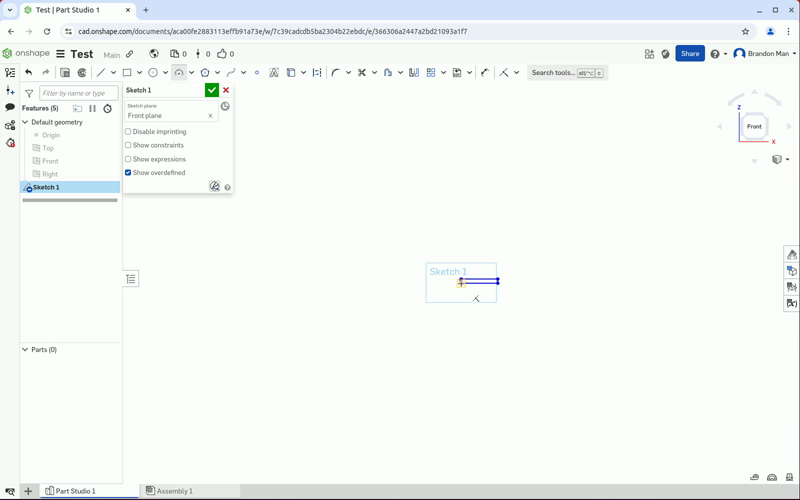
scroll(6)
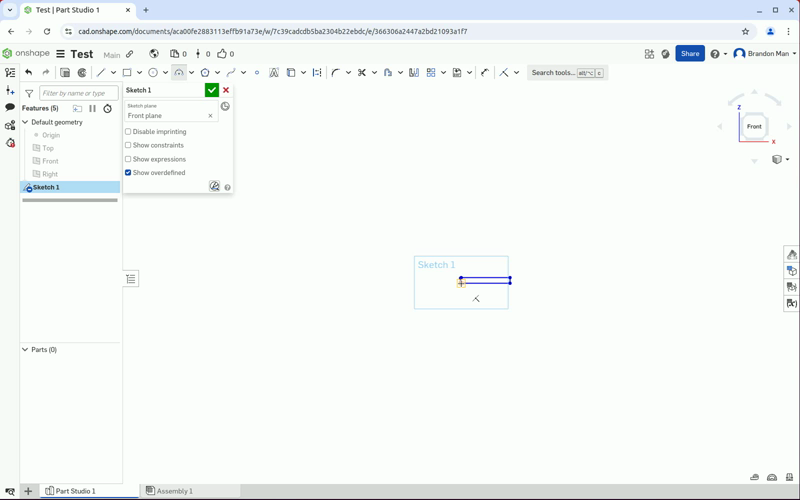
scroll(6)
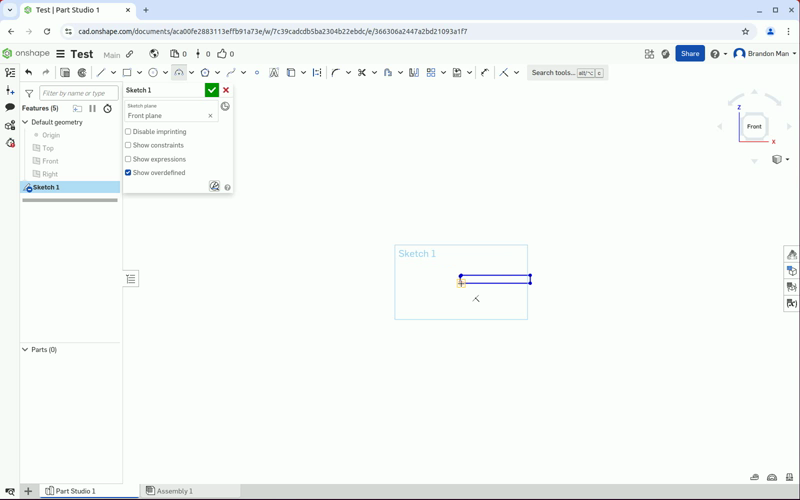
scroll(6)
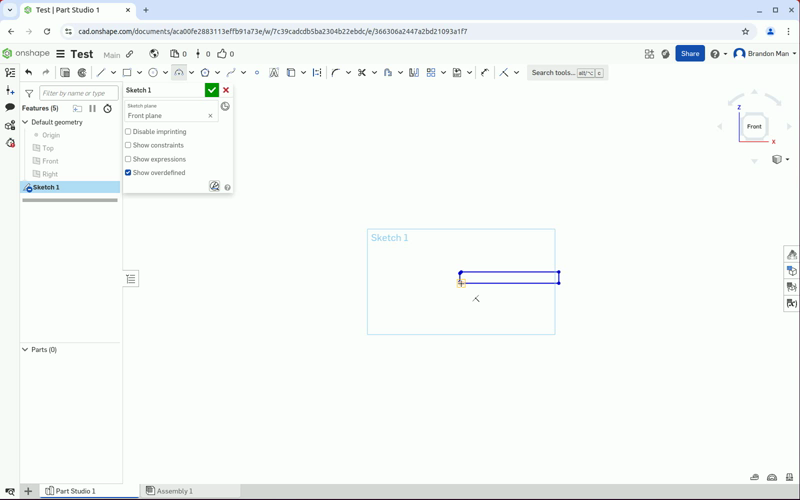
scroll(6)
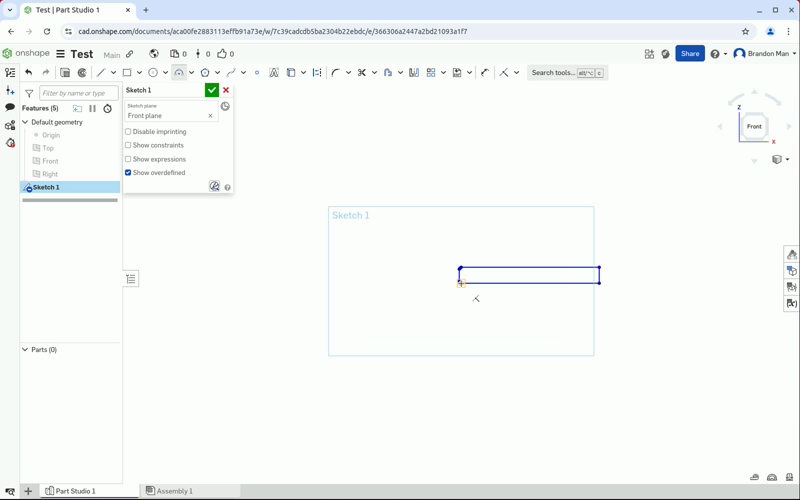
scroll(6)
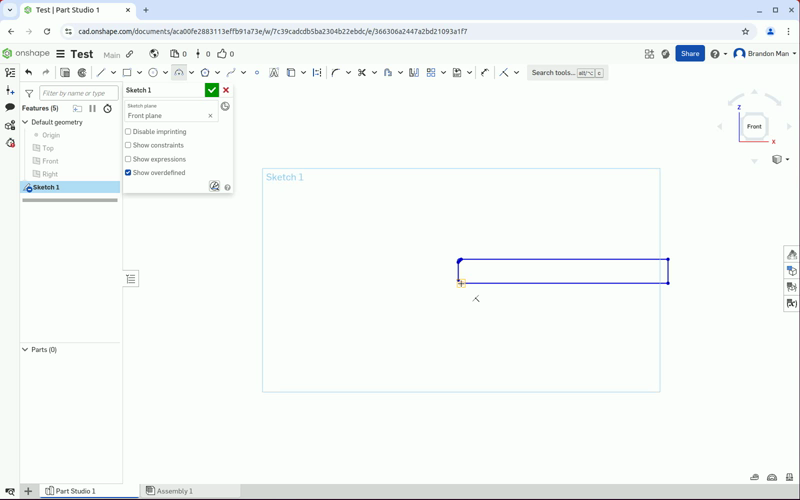
scroll(6)
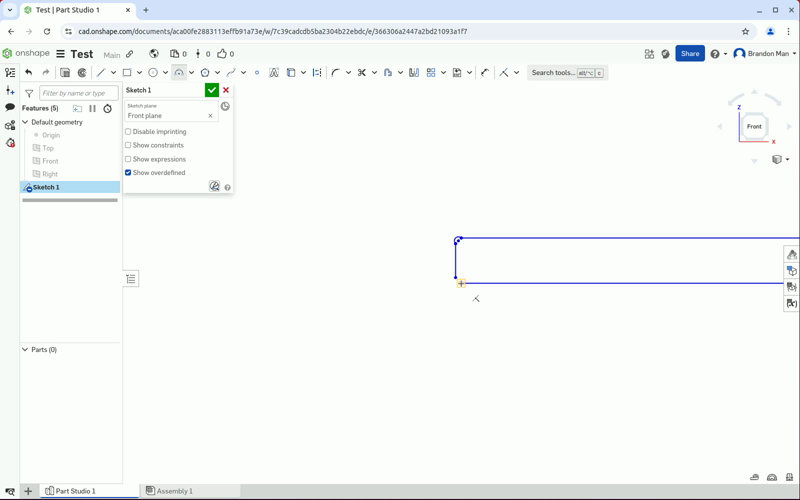
click(461, 283)
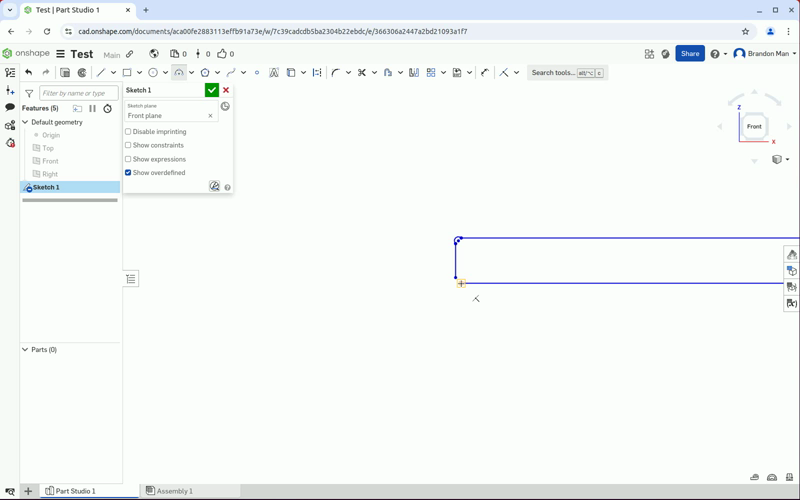
scroll(-6)
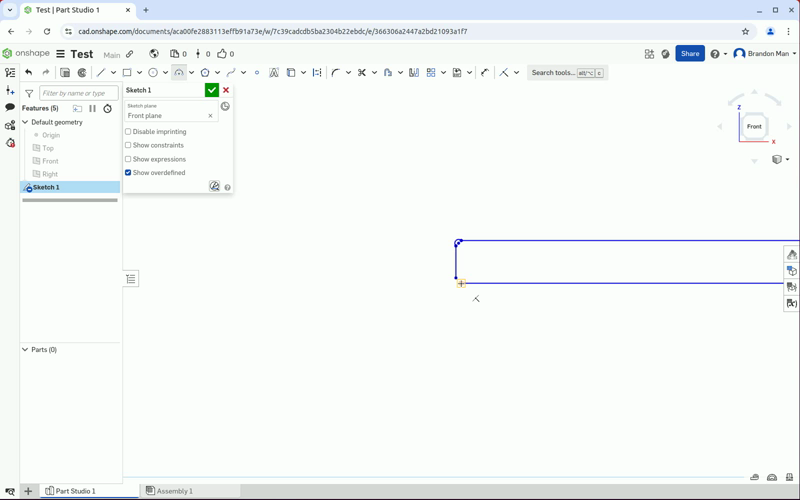
scroll(-6)
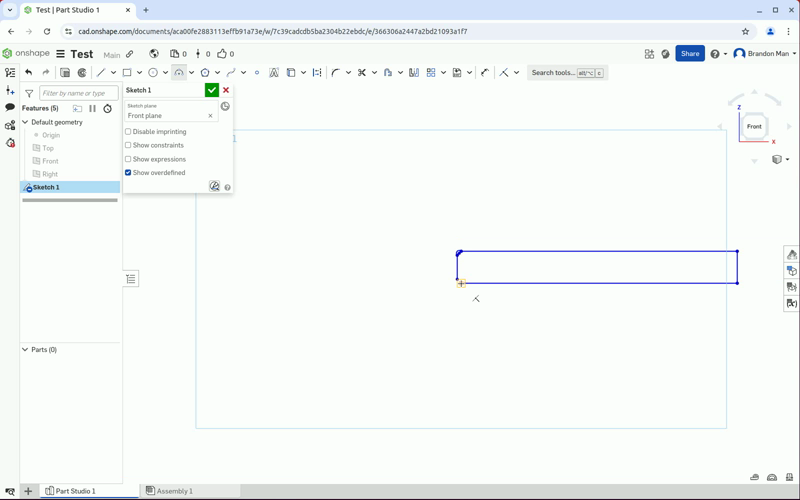
scroll(-6)
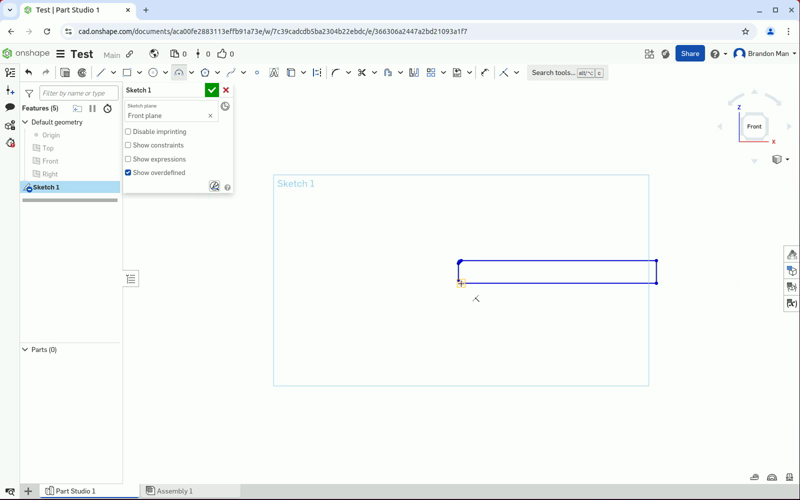
scroll(-6)
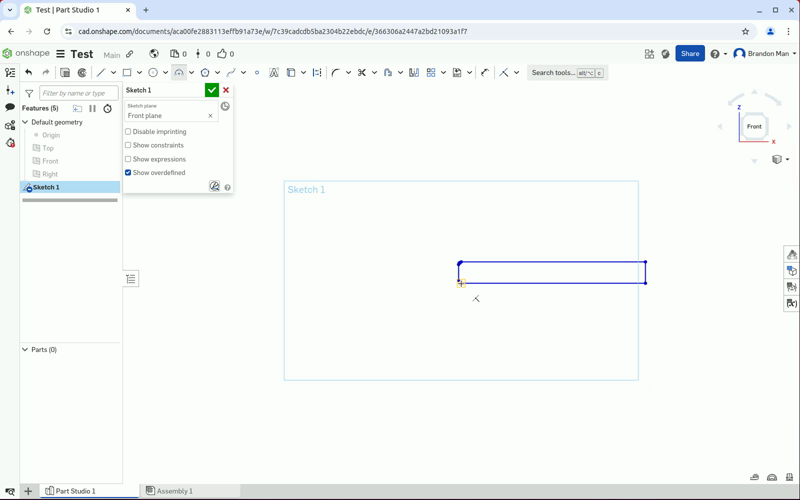
scroll(-6)
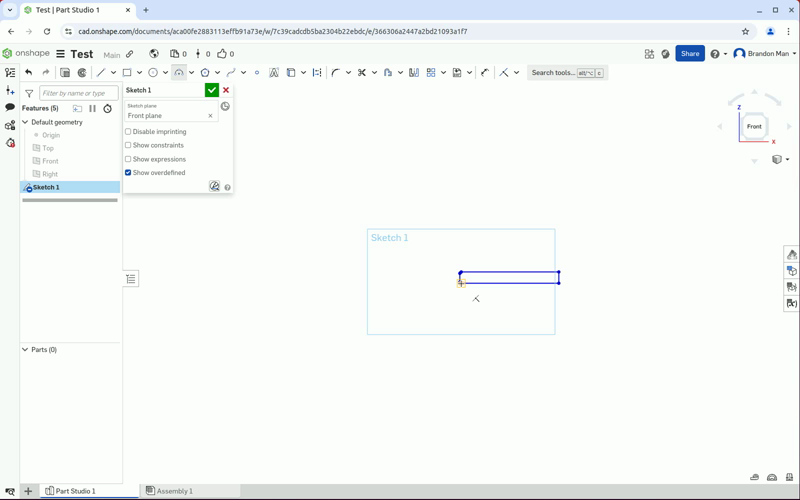
scroll(-6)
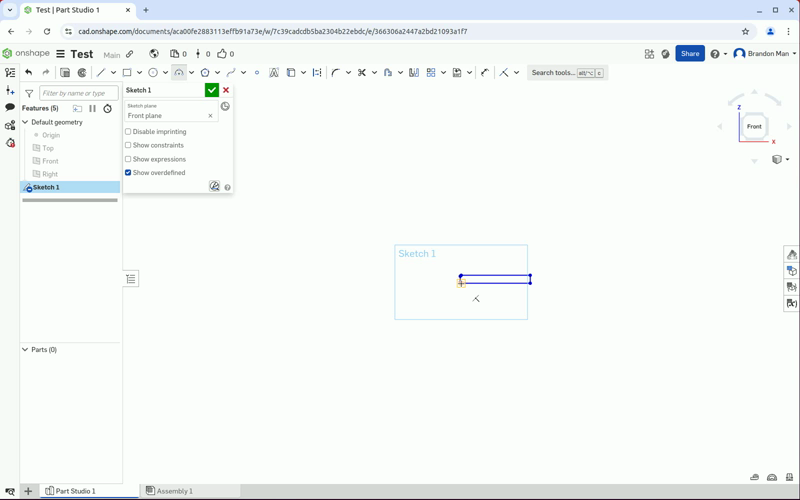
scroll(-6)
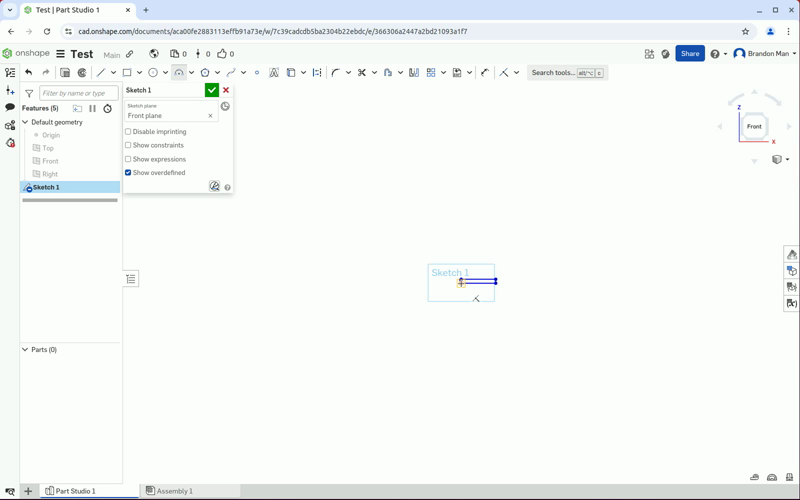
mouse_move(460, 282)
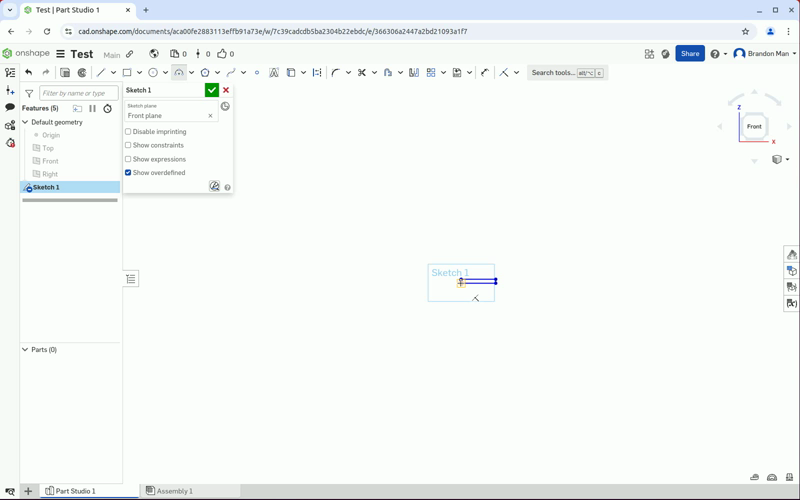
scroll(6)
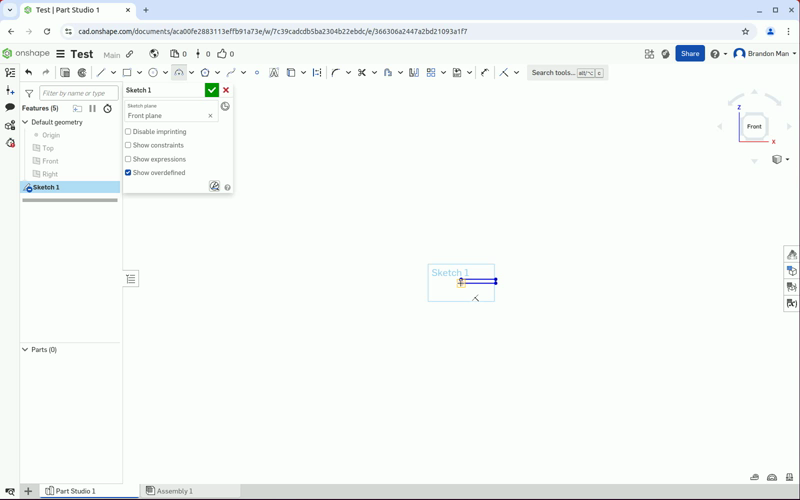
scroll(6)
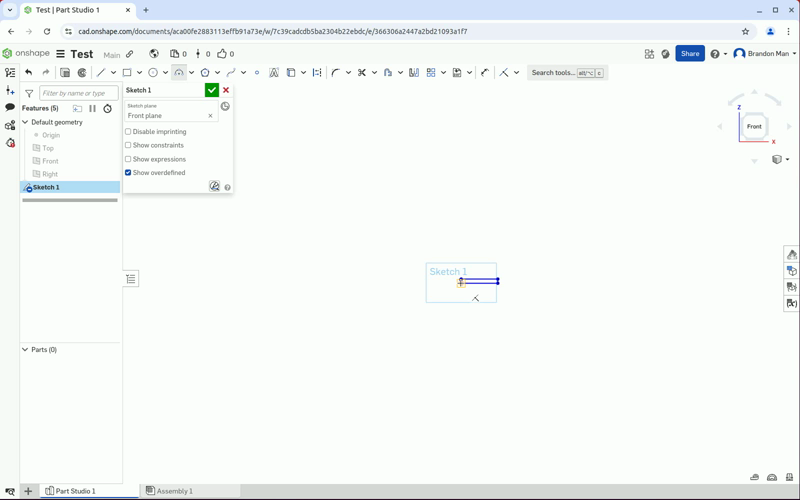
scroll(6)
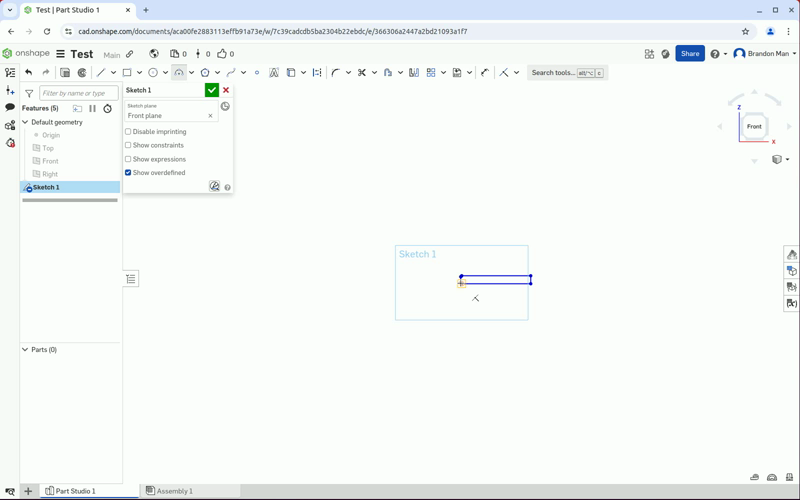
scroll(6)
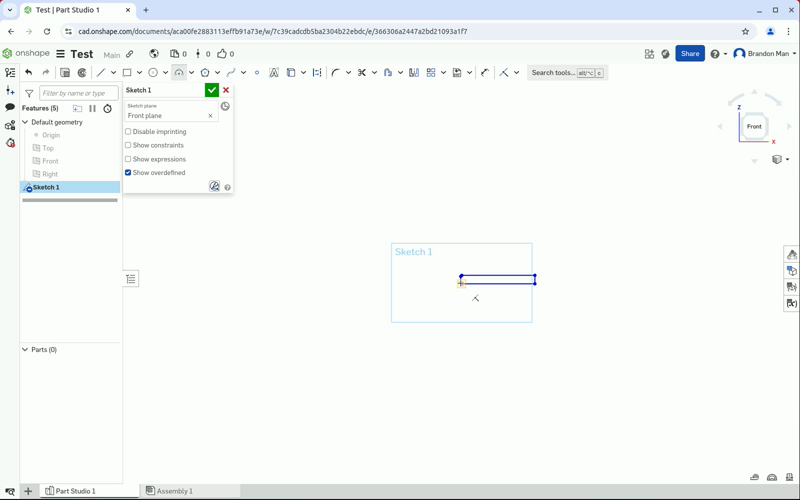
scroll(6)
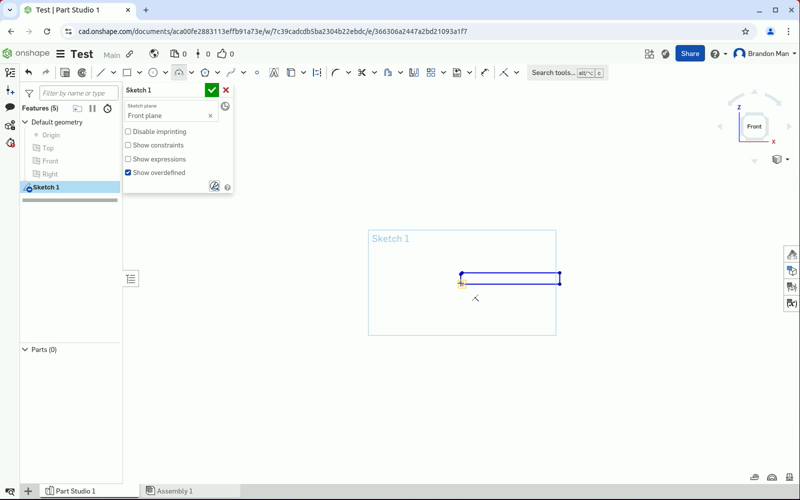
scroll(6)
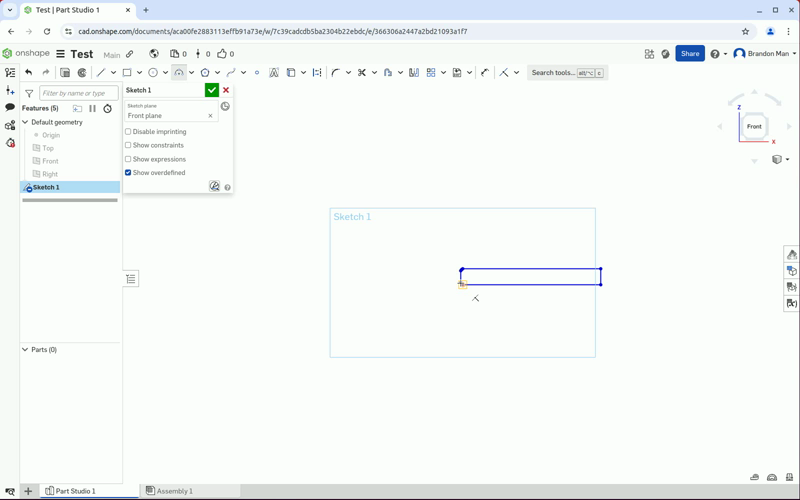
scroll(6)
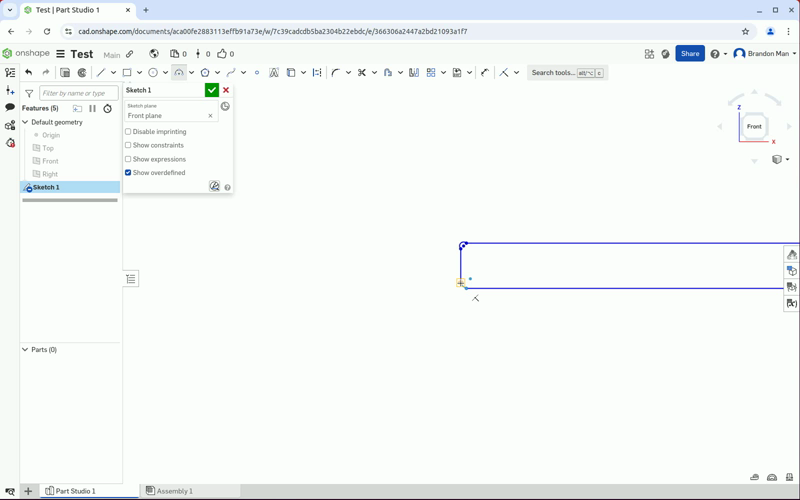
click(460, 282)
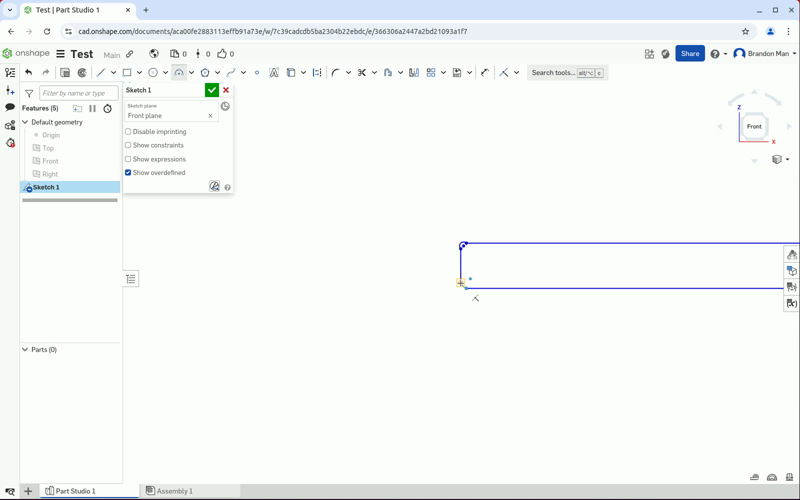
scroll(-6)
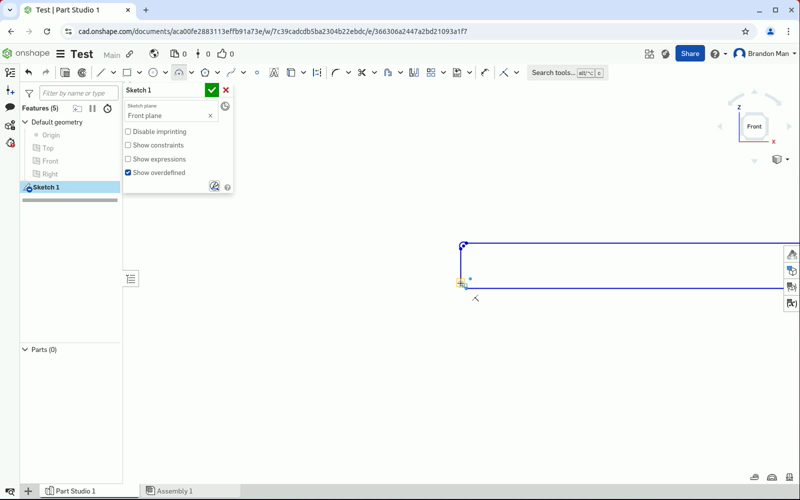
scroll(-6)
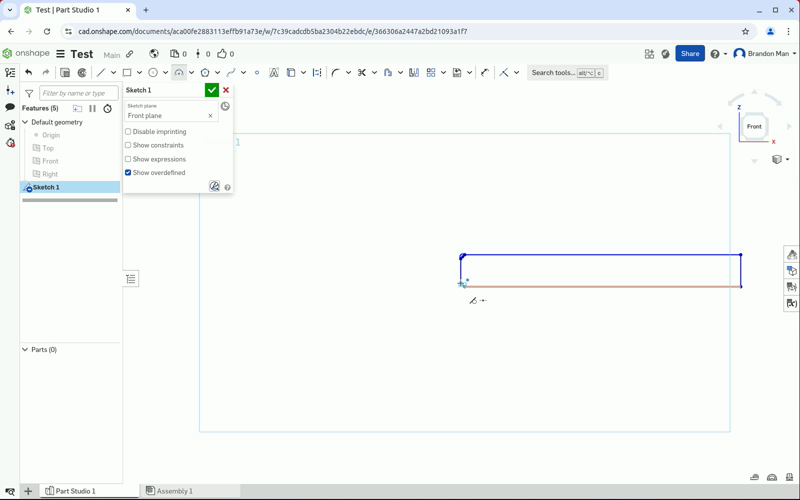
scroll(-6)
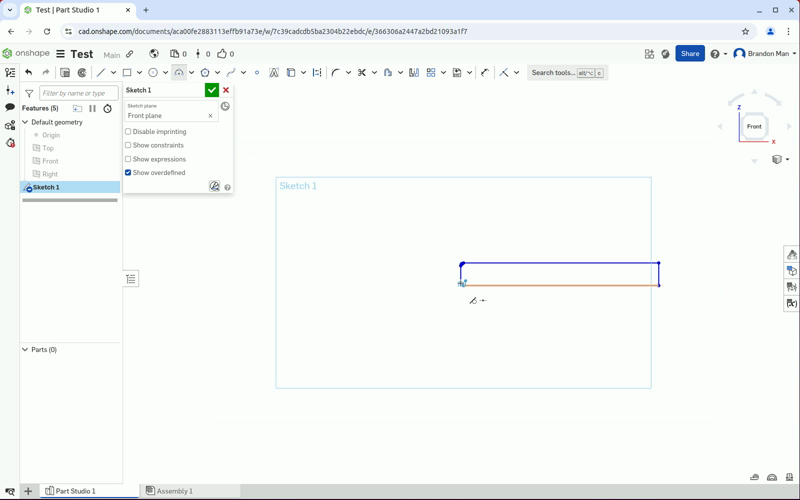
scroll(-6)
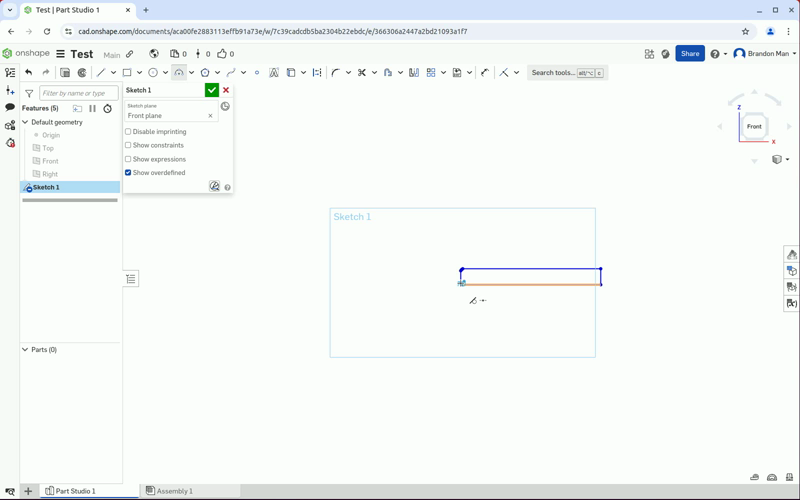
scroll(-6)
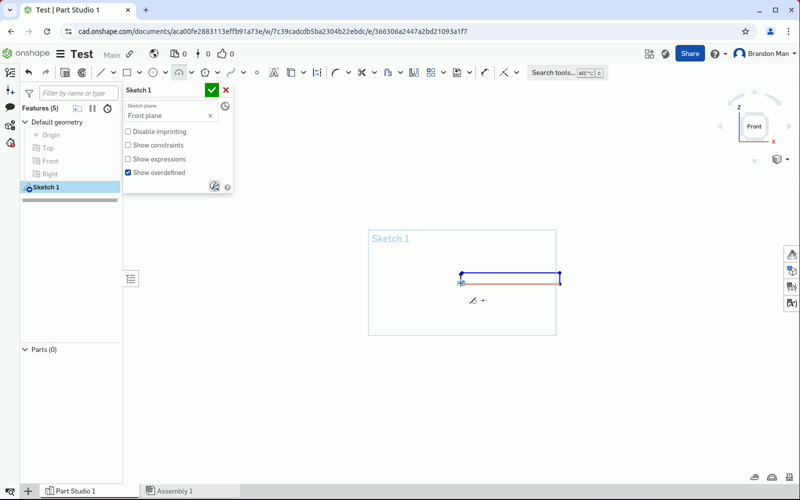
scroll(-6)
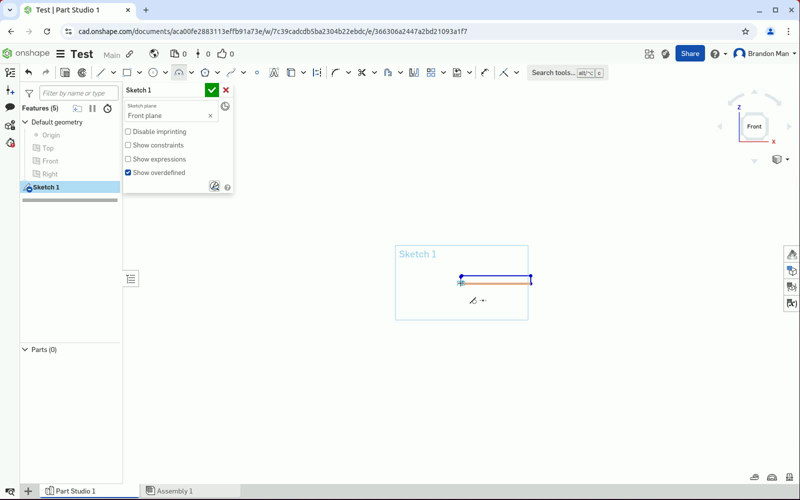
scroll(-6)
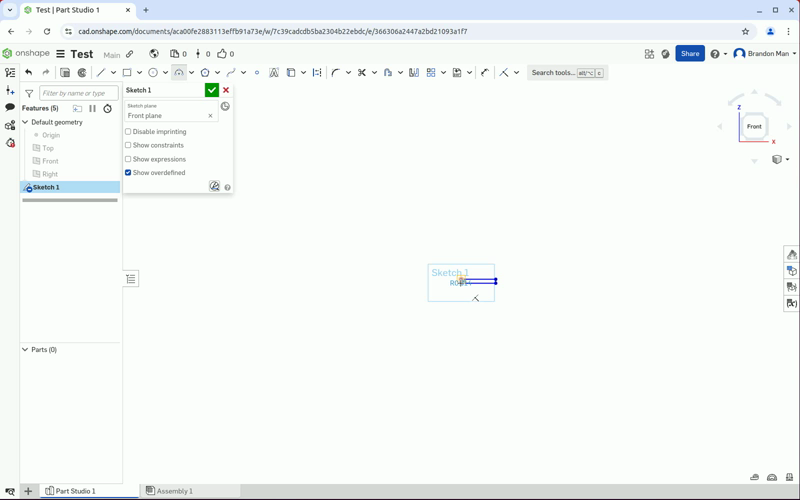
key_down(shift)
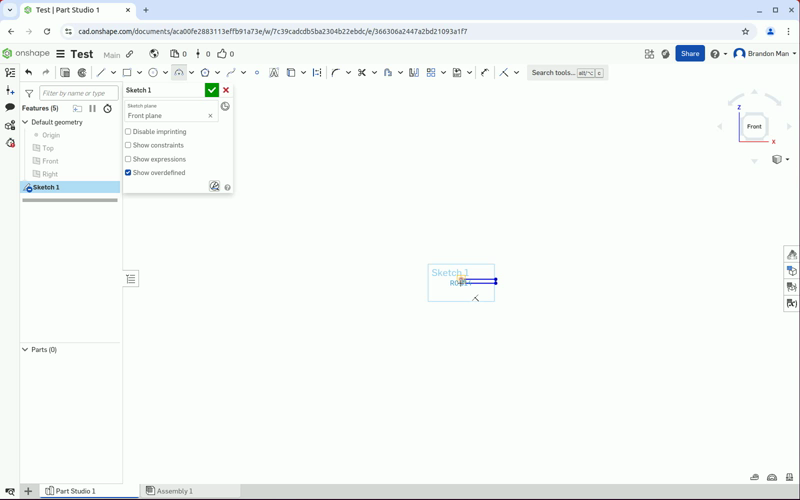
mouse_move(460, 283)
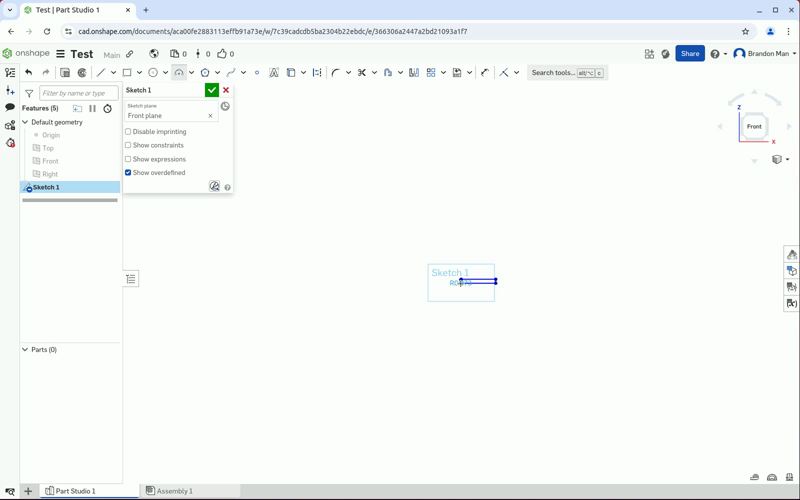
scroll(6)
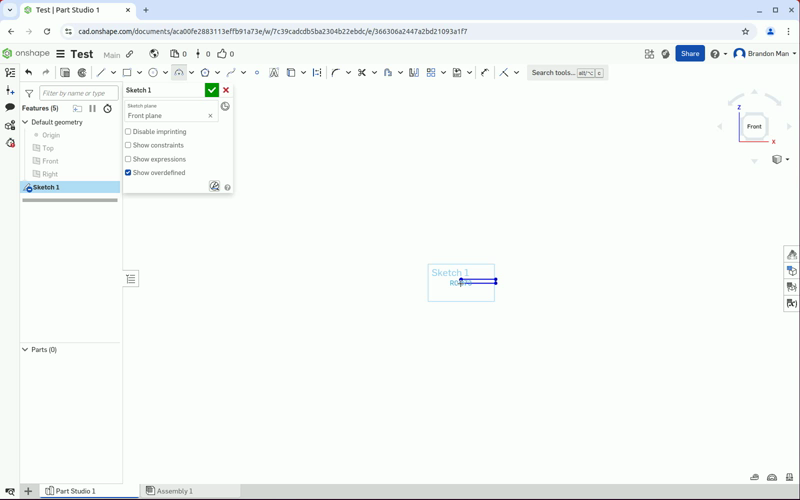
scroll(6)
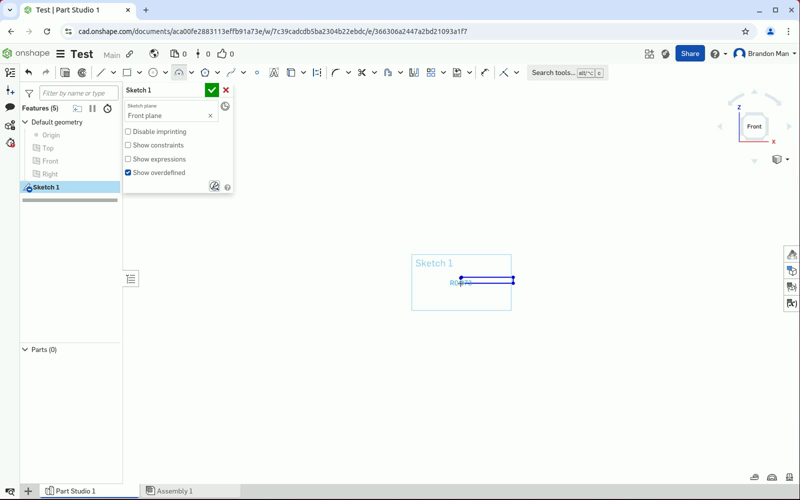
scroll(6)
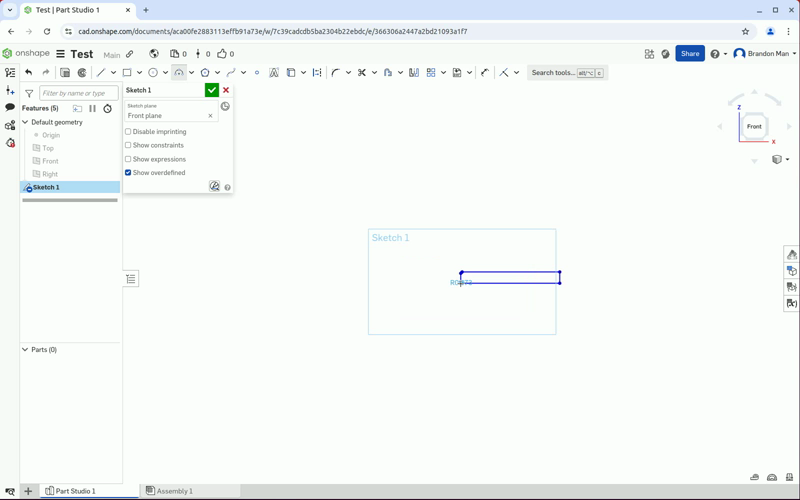
scroll(6)
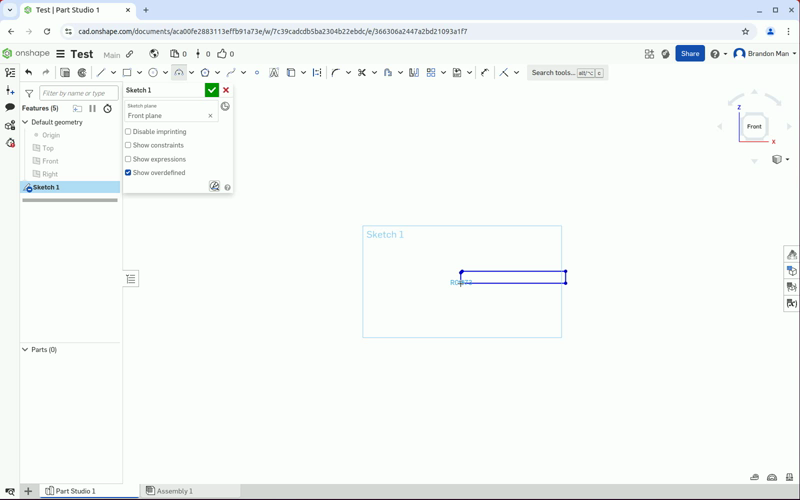
scroll(6)
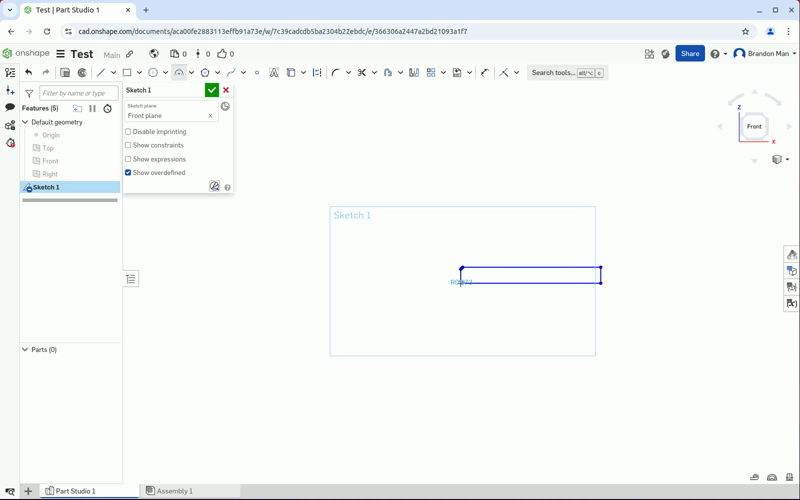
scroll(6)
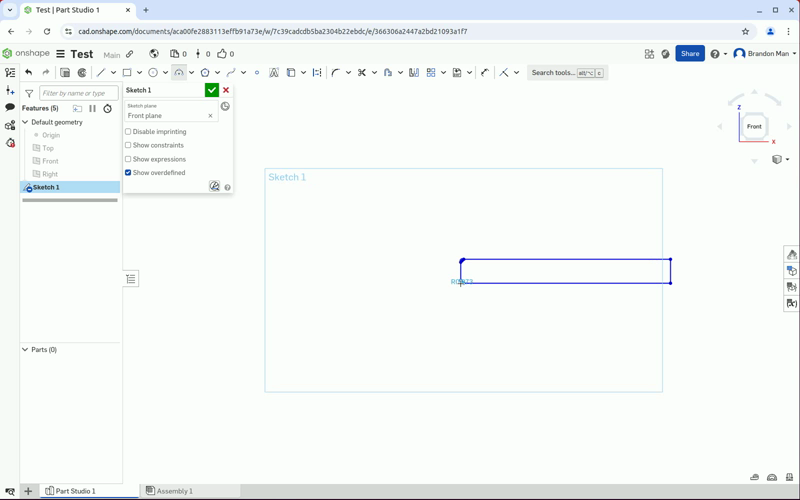
scroll(6)
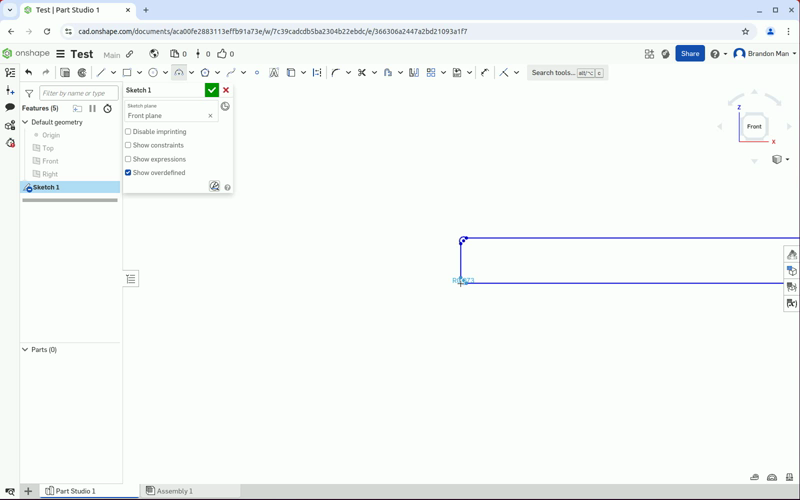
click(460, 283)
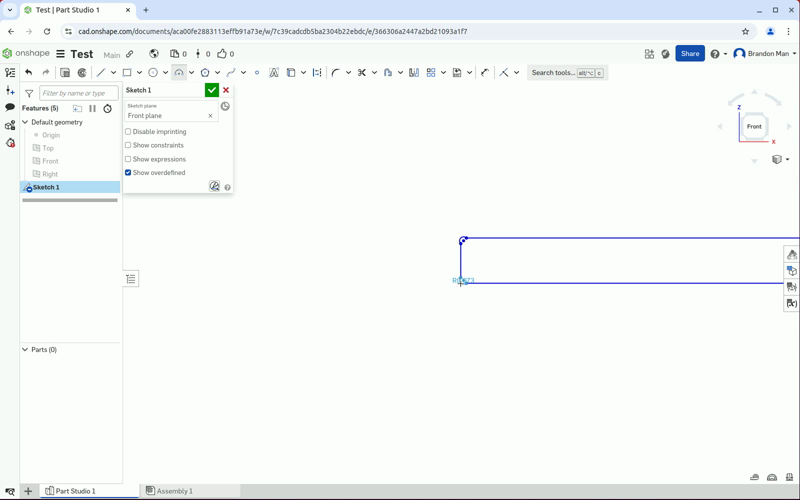
scroll(-6)
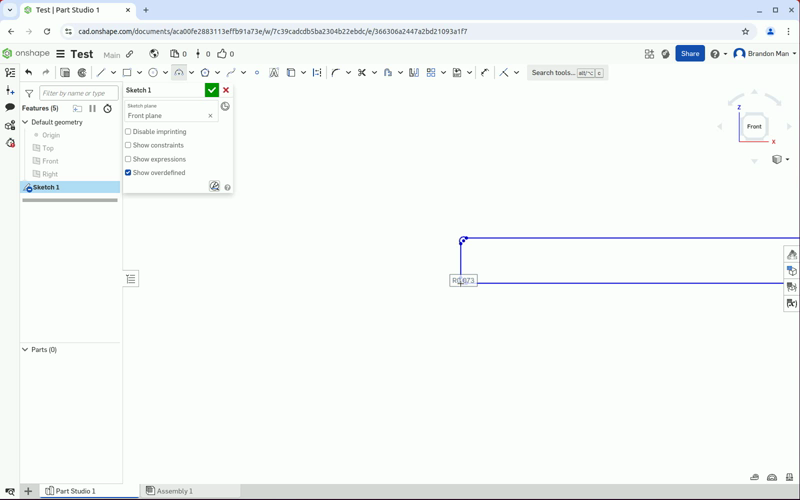
scroll(-6)
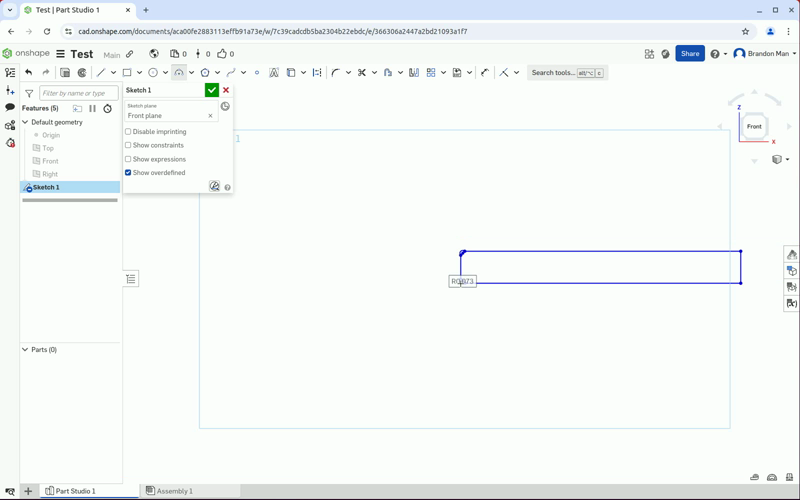
scroll(-6)
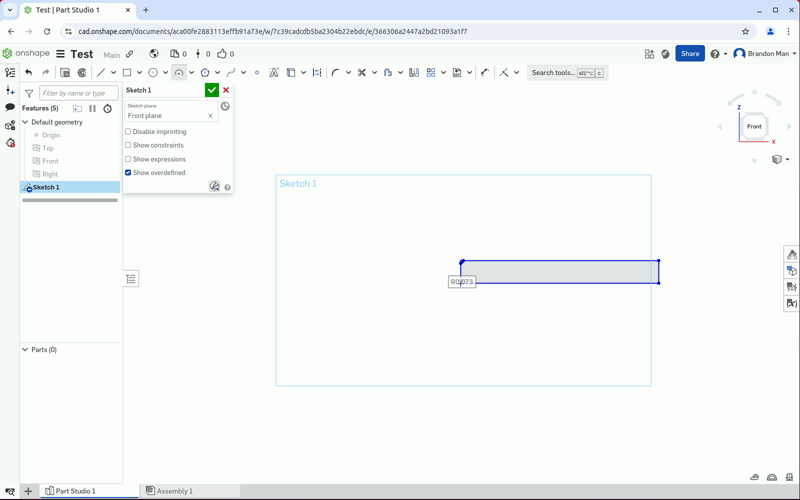
scroll(-6)
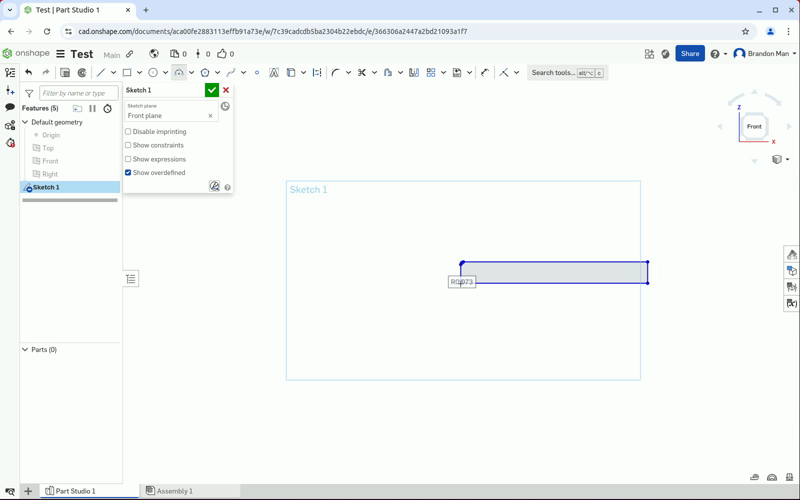
scroll(-6)
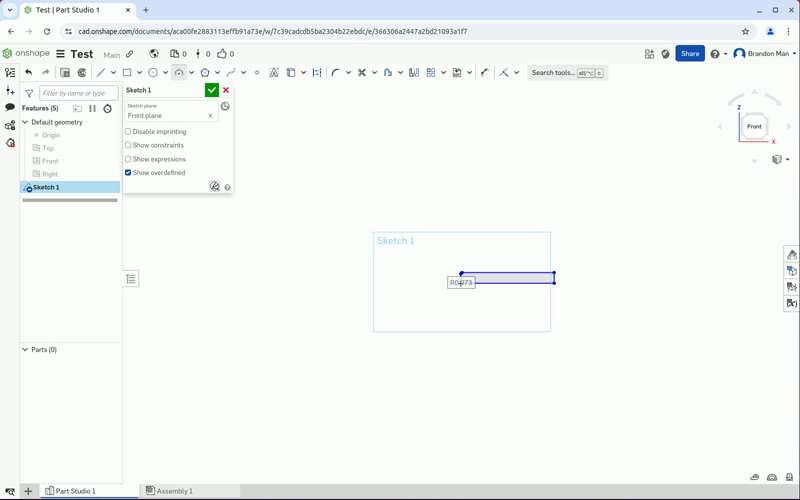
scroll(-6)
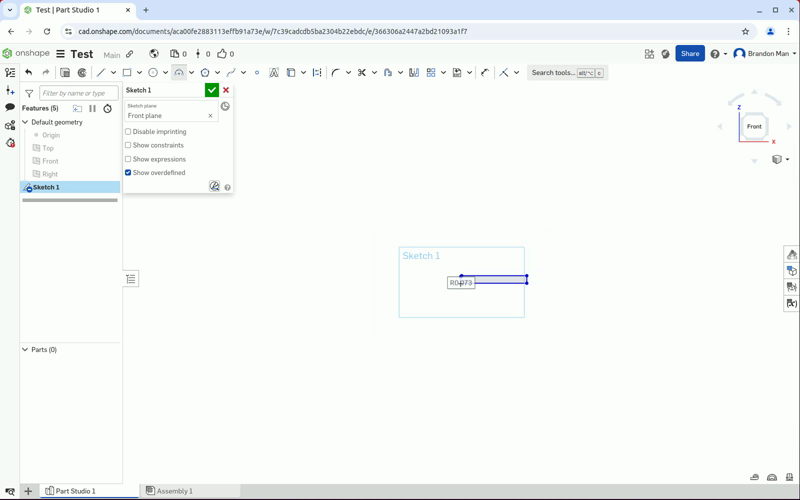
scroll(-6)
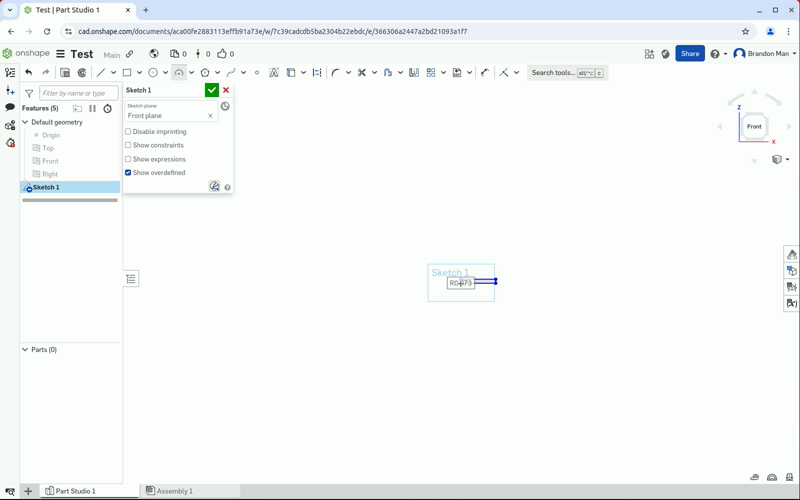
key_up(shift)
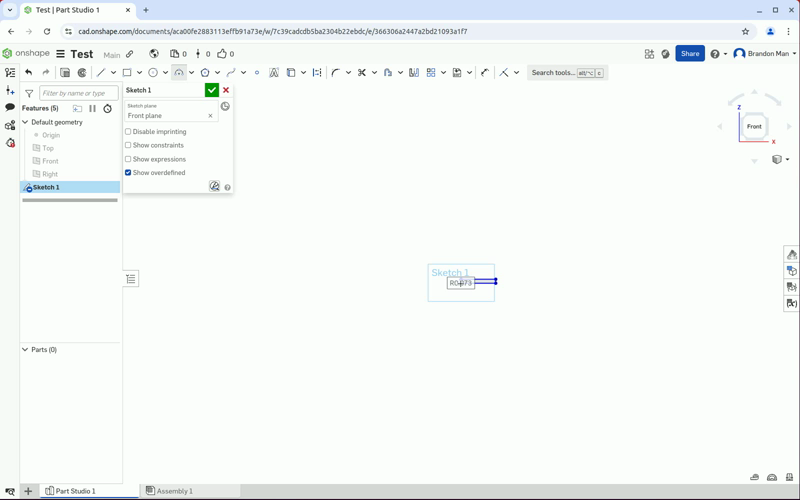
key(esc)
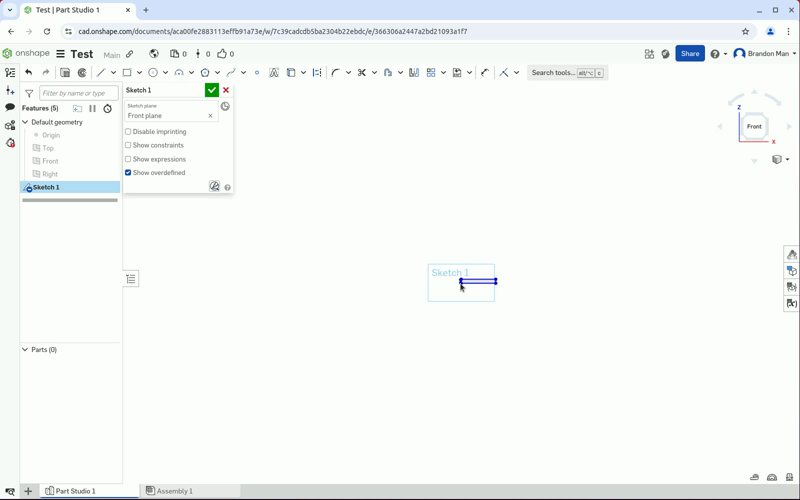
mouse_move(471, 279)
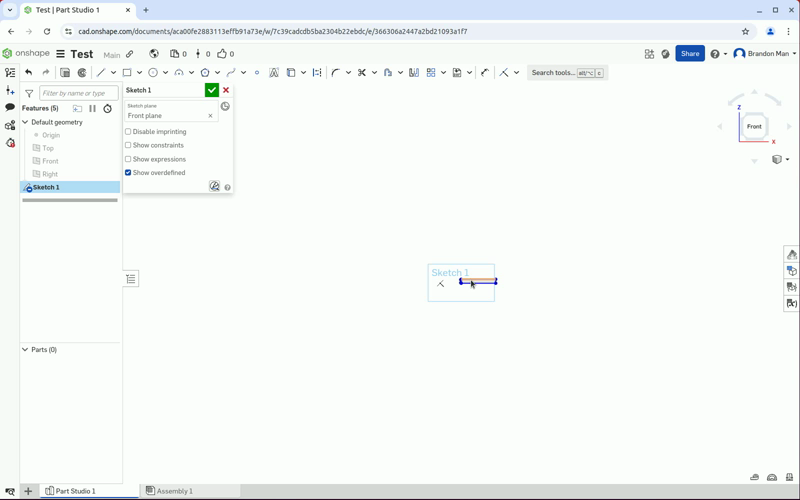
scroll(6)
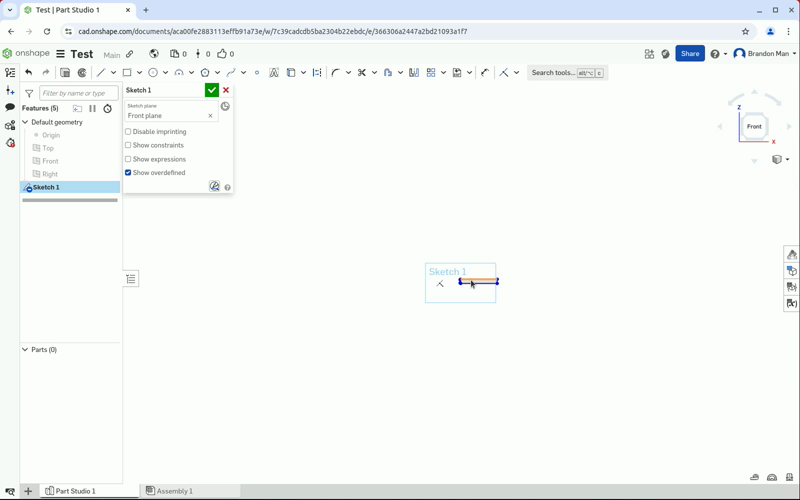
scroll(6)
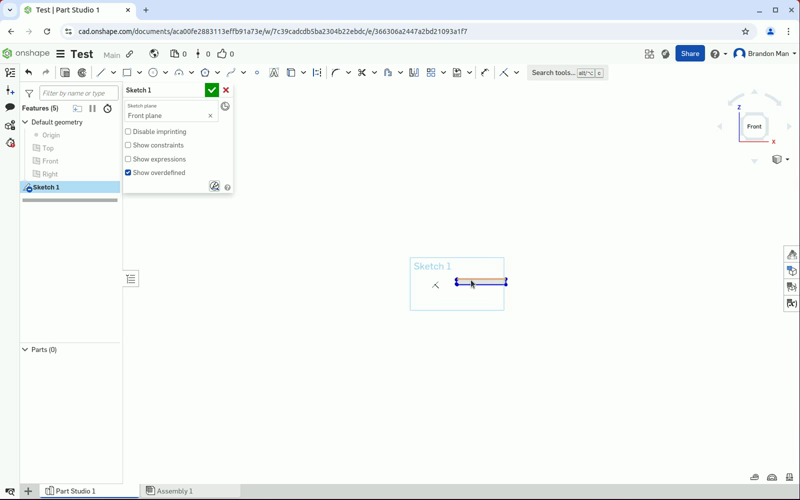
scroll(6)
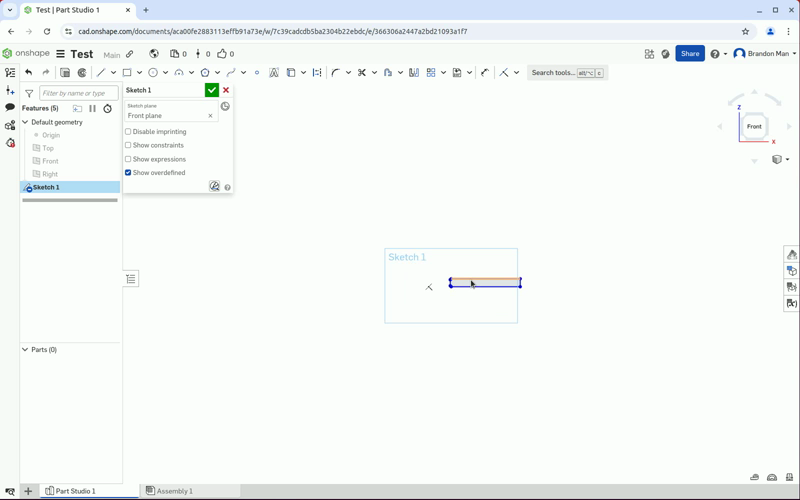
scroll(6)
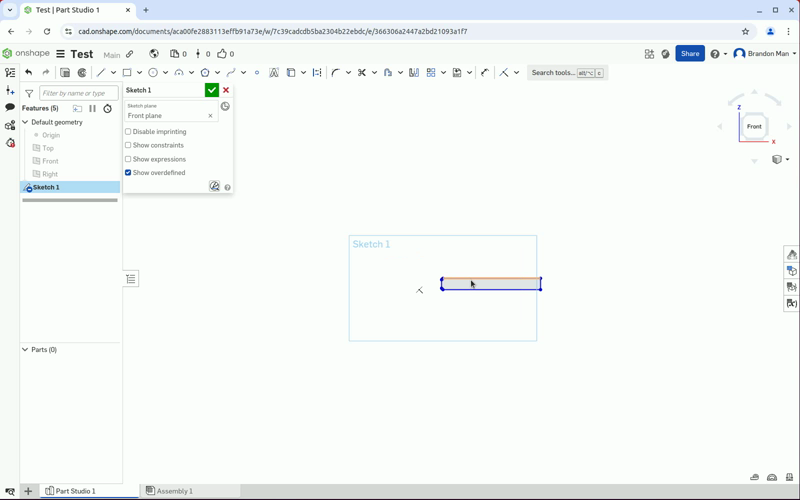
scroll(6)
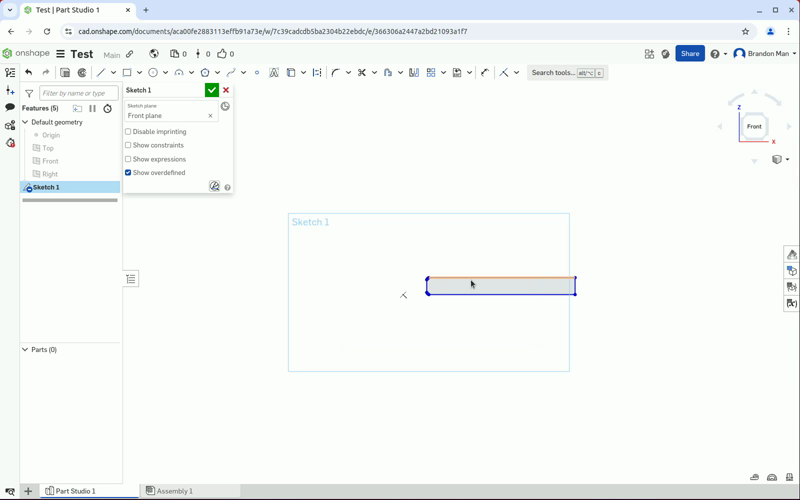
scroll(6)
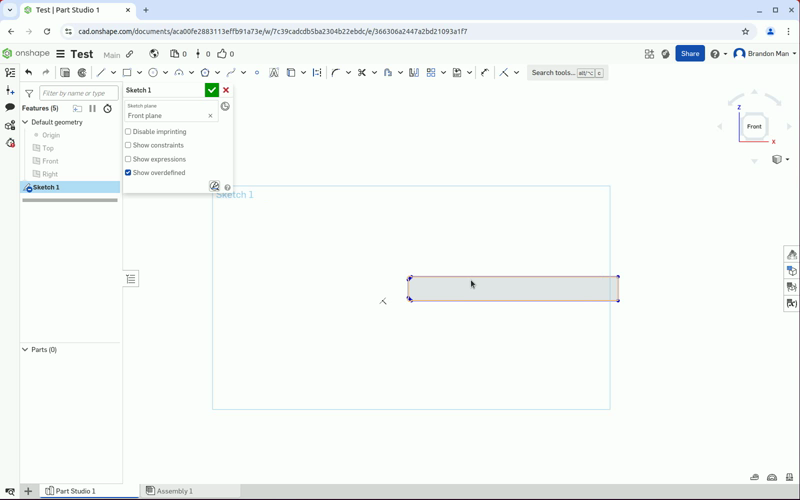
scroll(6)
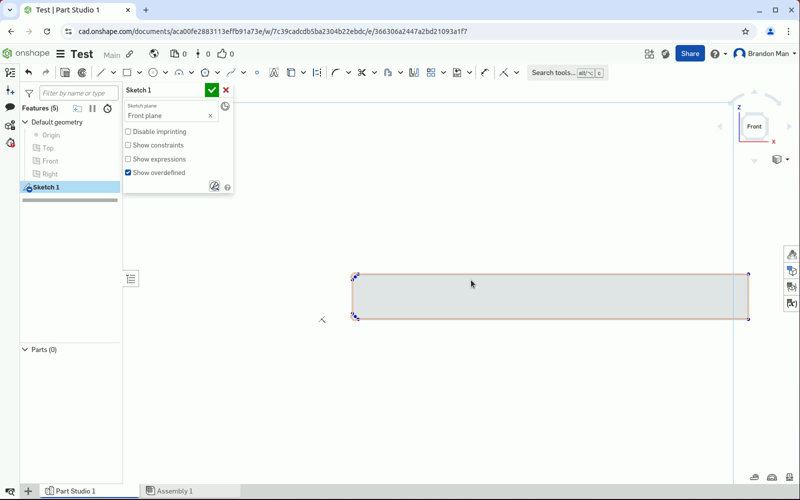
click(471, 279)
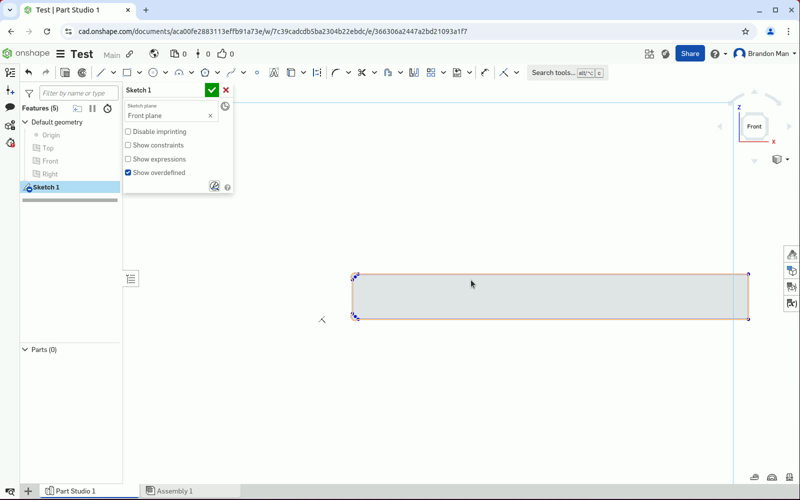
scroll(-6)
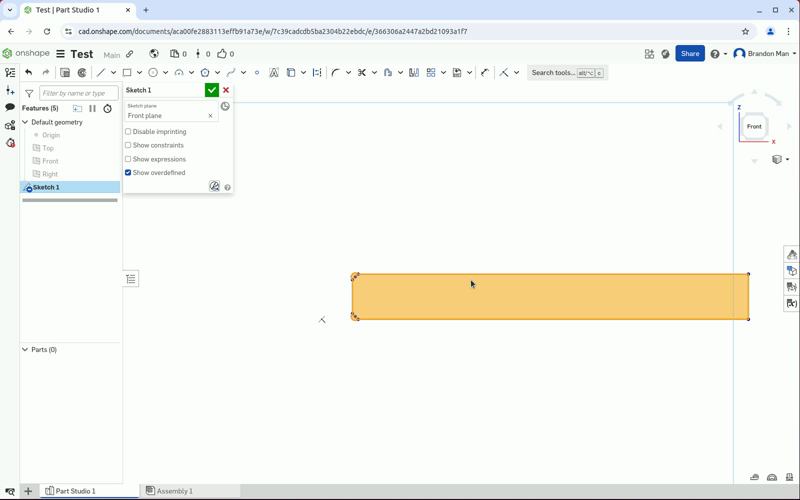
scroll(-6)
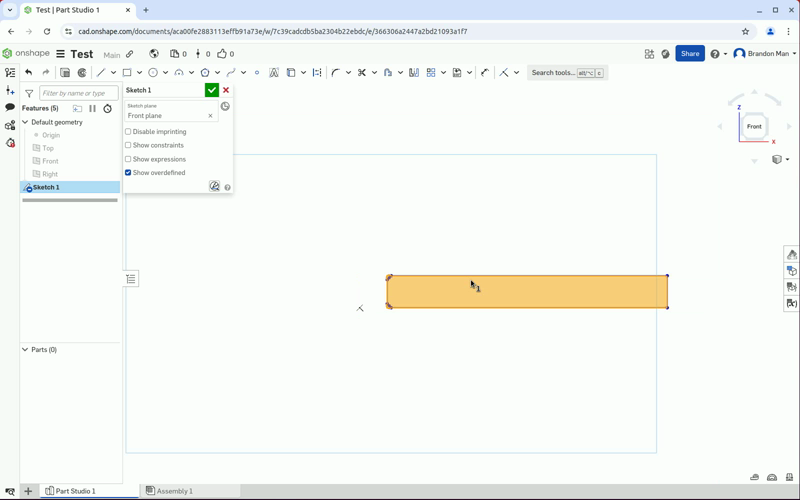
scroll(-6)
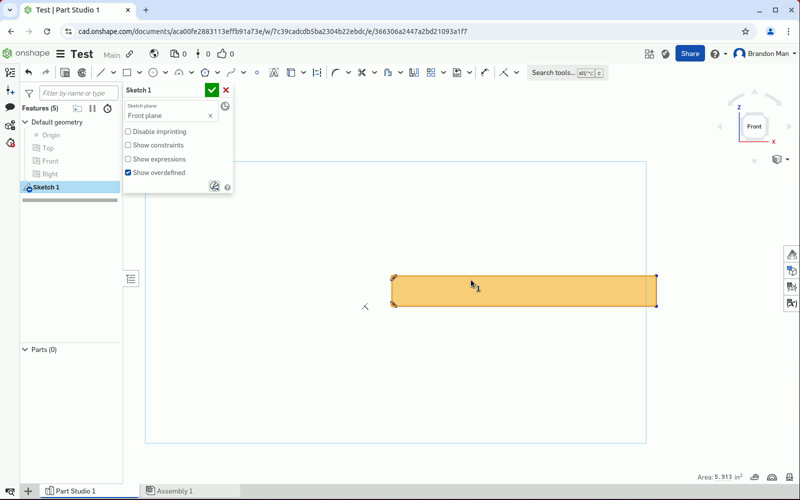
scroll(-6)
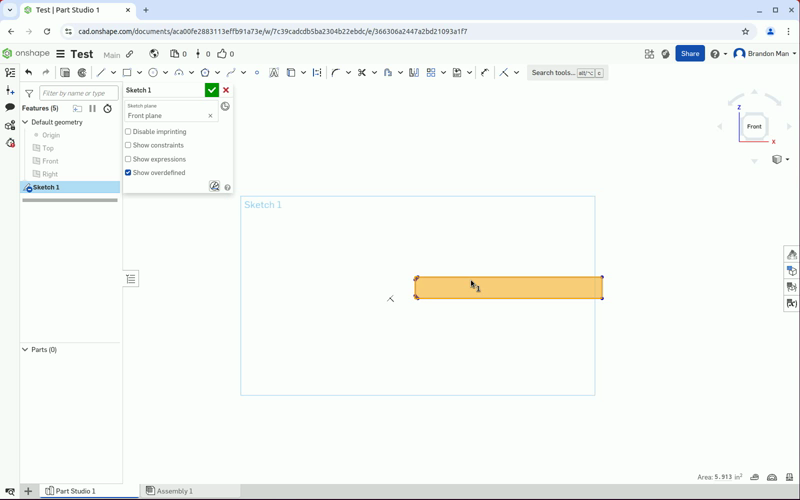
scroll(-6)
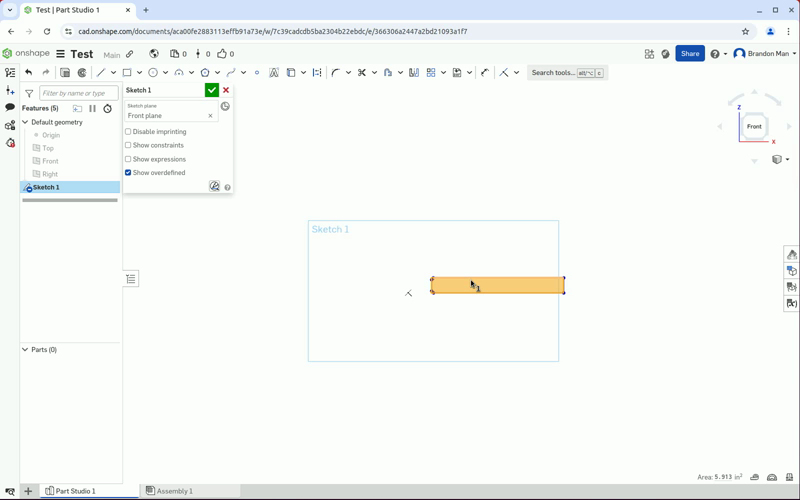
scroll(-6)
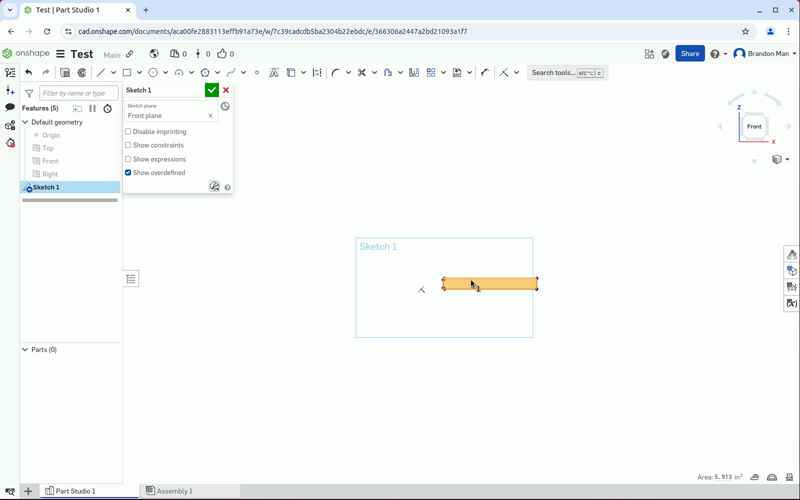
scroll(-6)
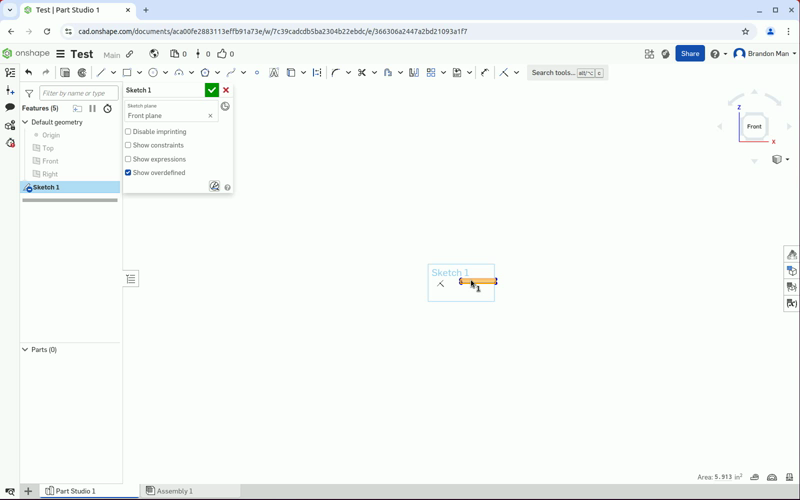
mouse_move(73, 352)
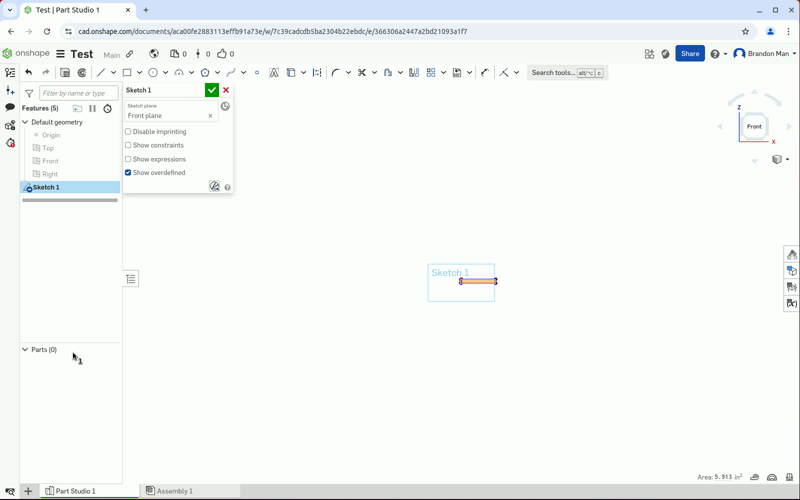
key(shift+y)
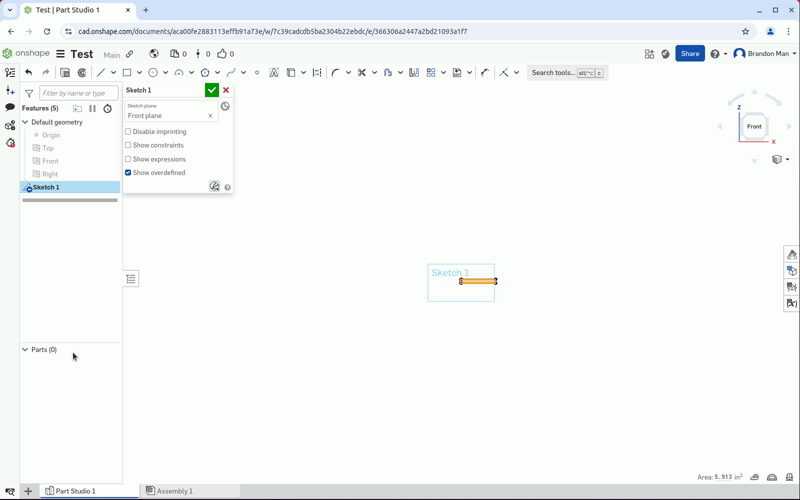
key(shift+e)
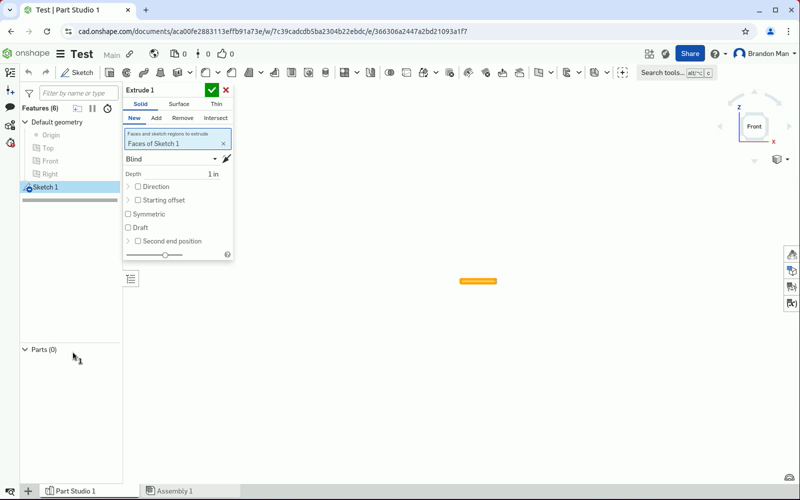
mouse_move(143, 106)
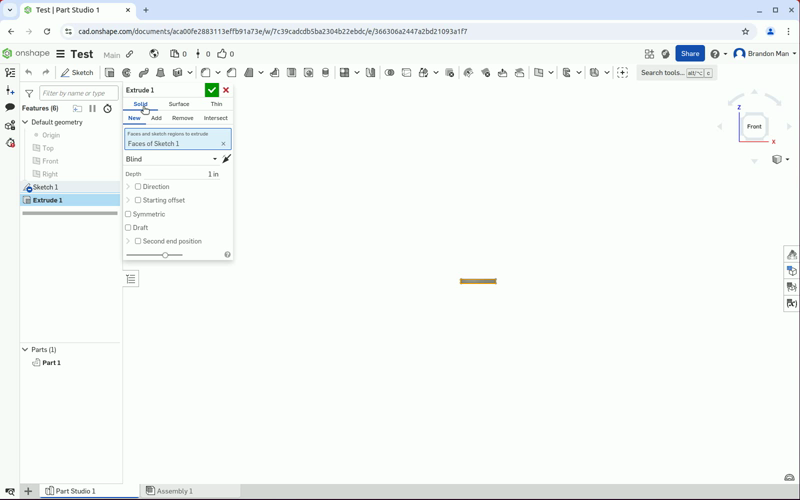
click(143, 106)
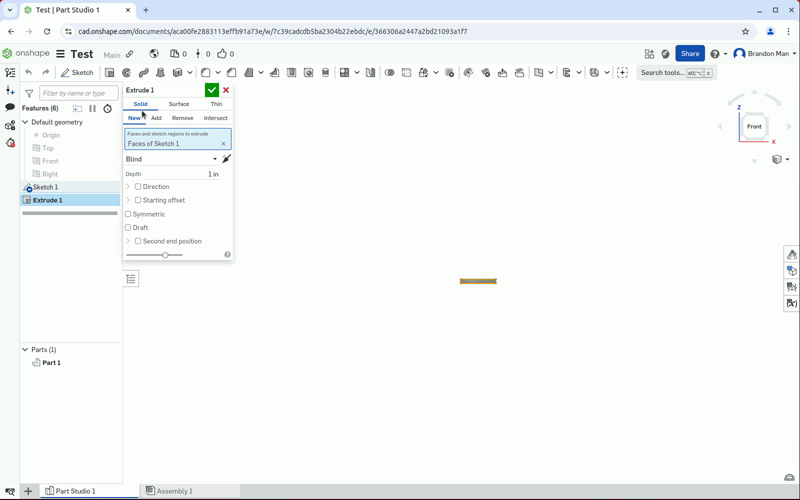
mouse_move(137, 120)
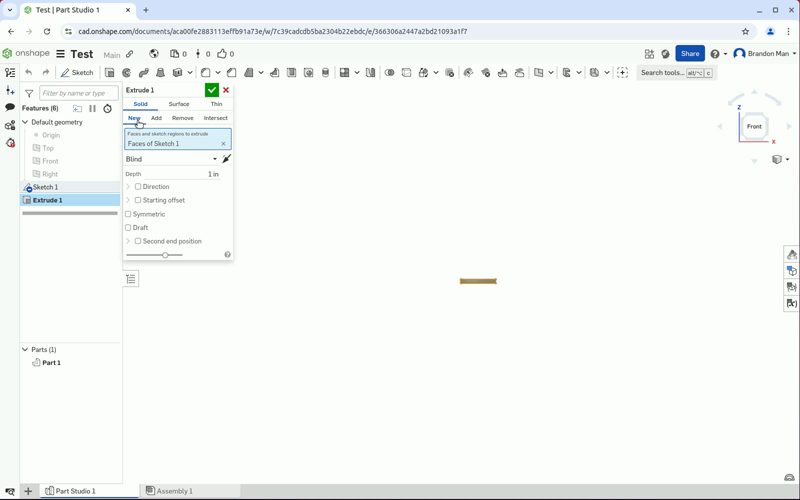
click(137, 120)
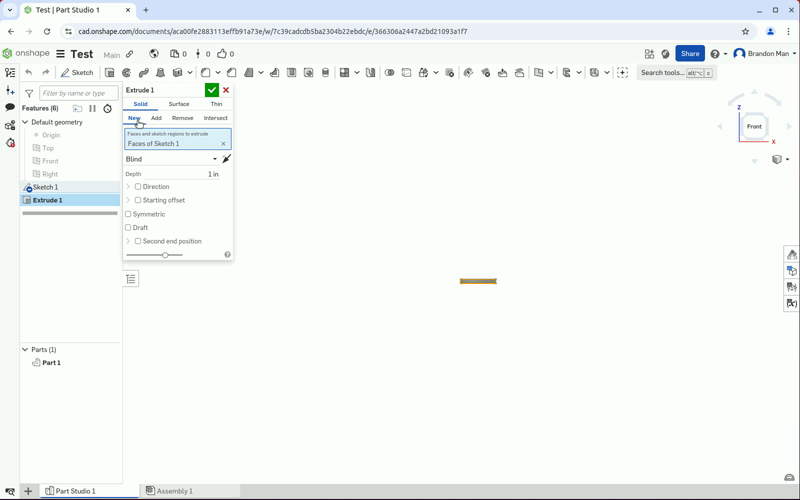
key(tab, 4)
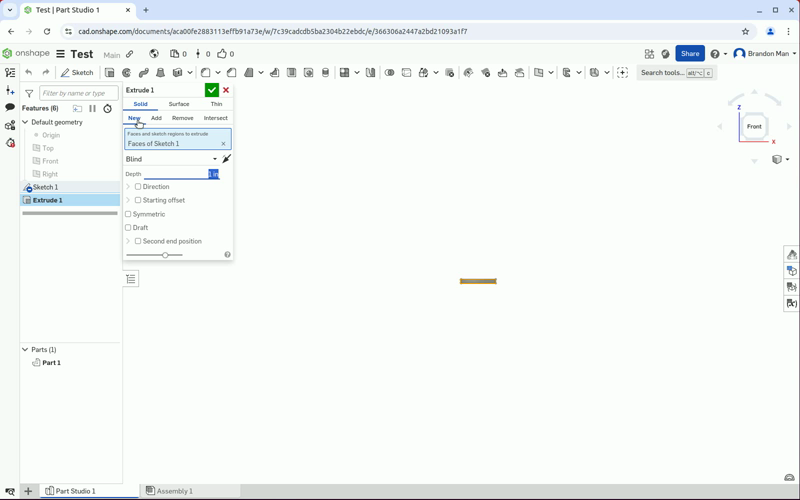
text(-11.554)
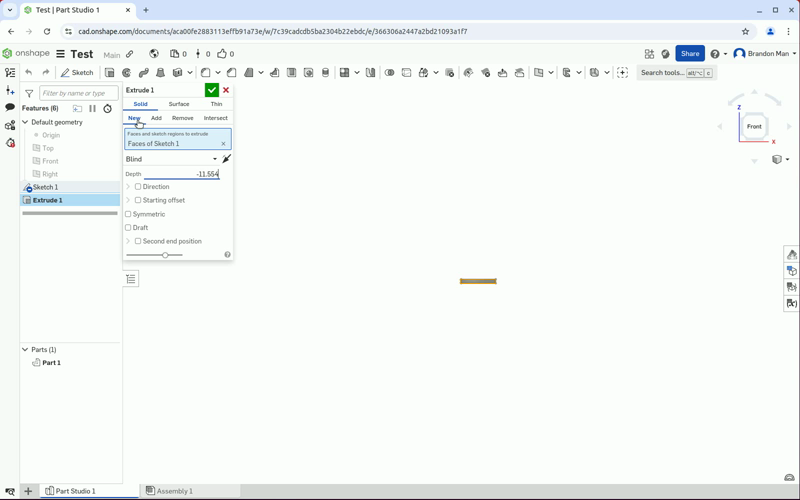
key(enter)
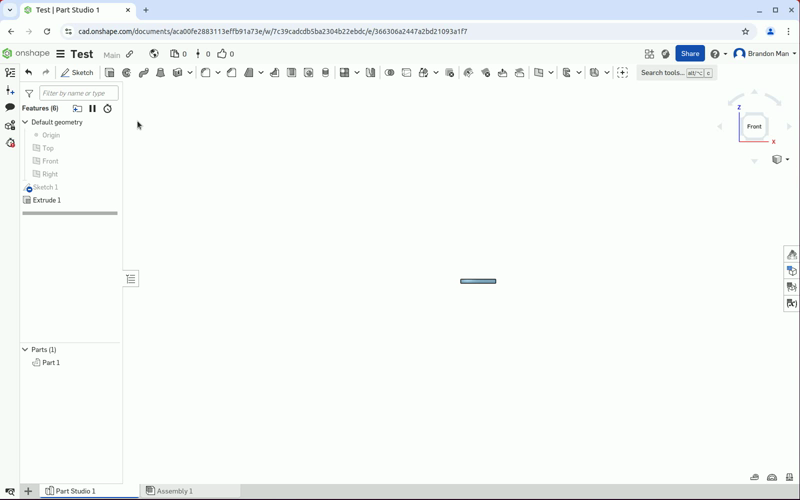
key(shift+h)
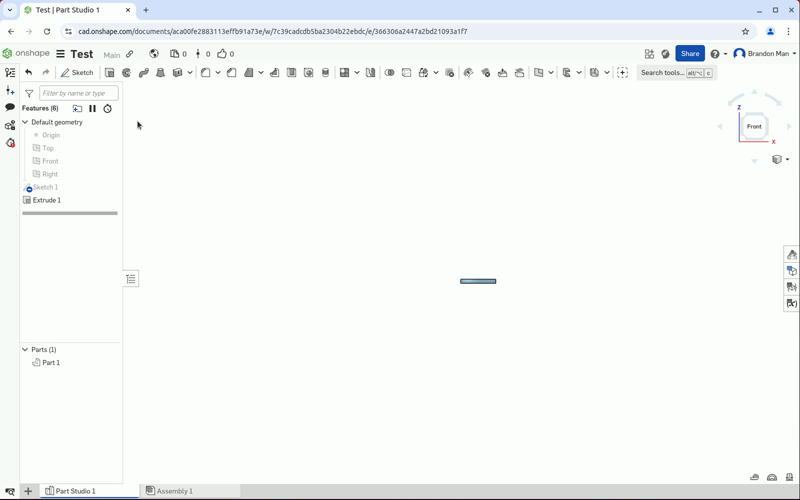
key(shift+h)
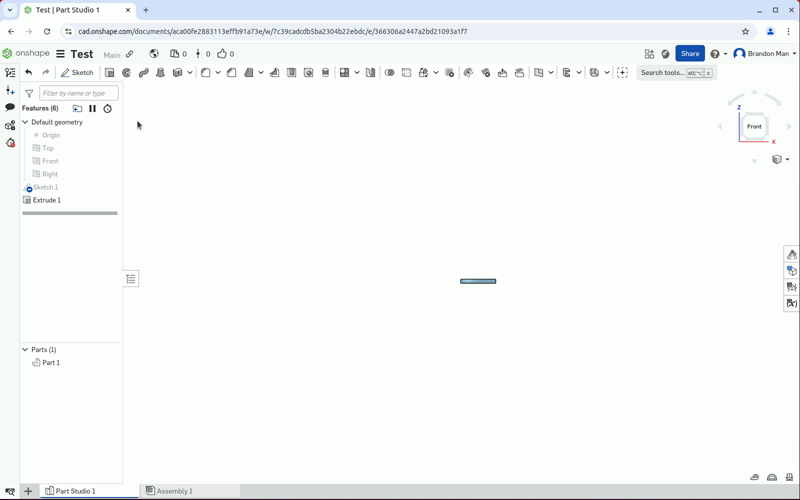
mouse_move(73, 189)
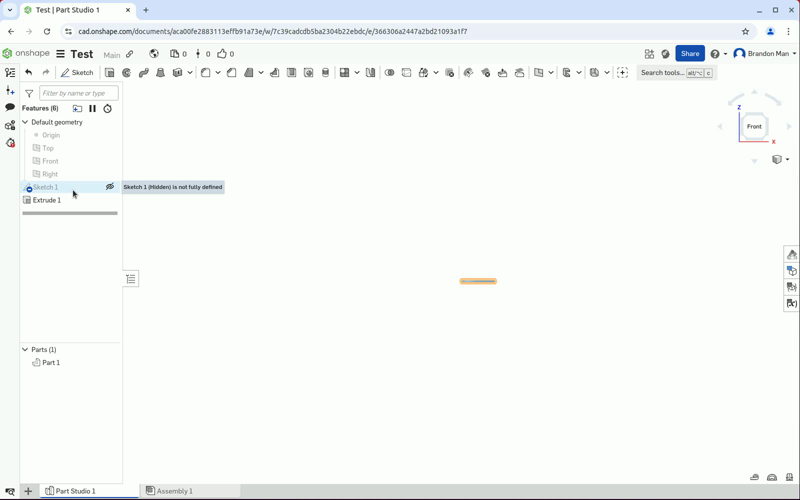
click(73, 189)
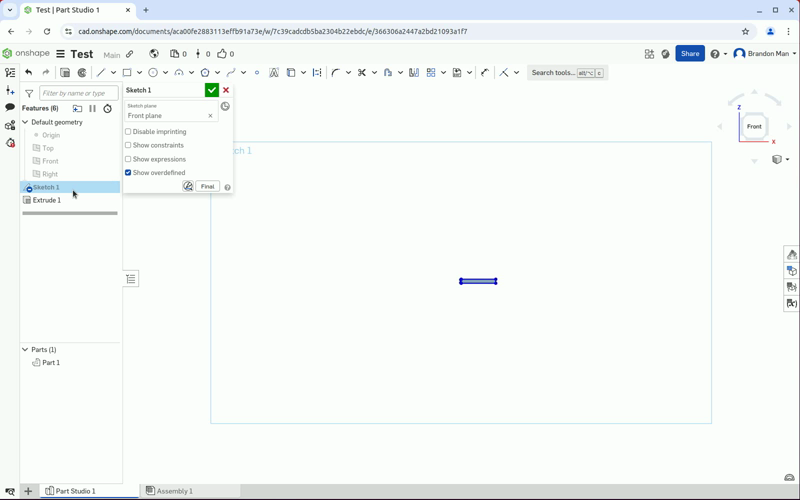
mouse_move(229, 92)
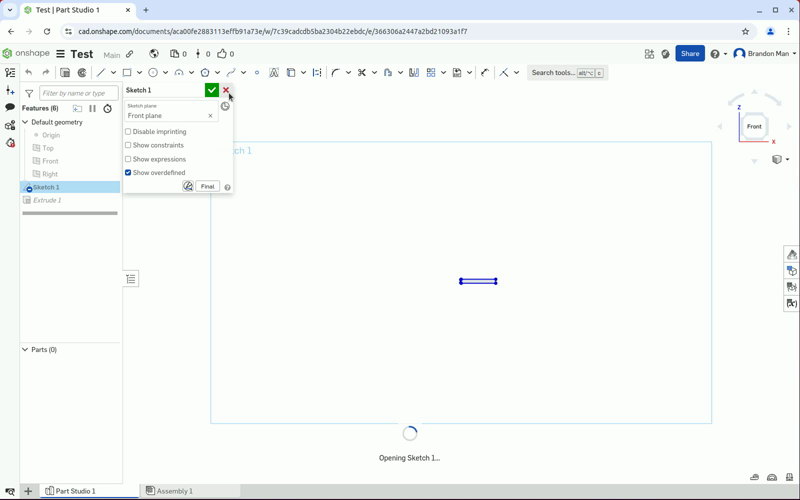
click(229, 92)
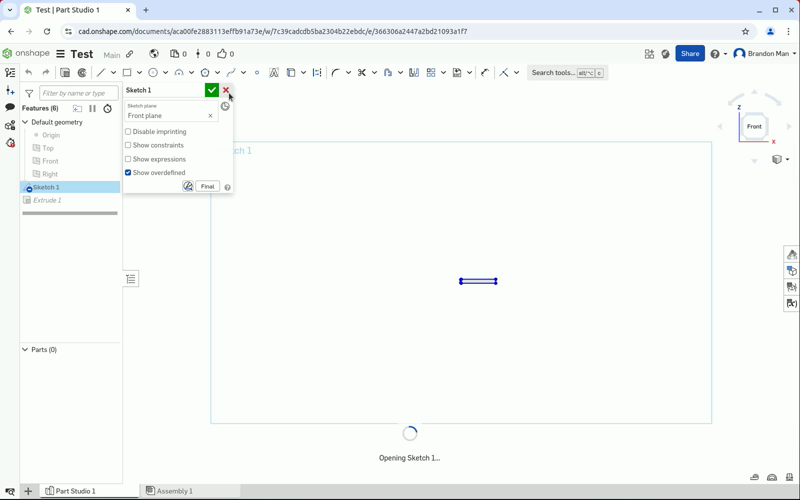
key(shift+s)
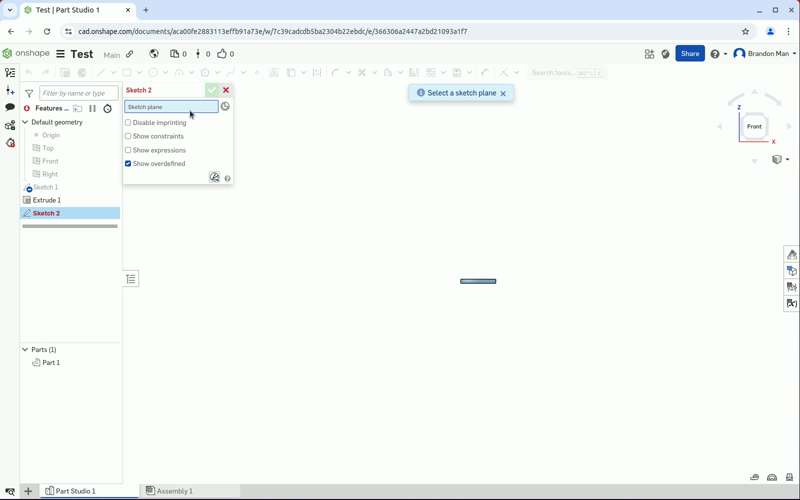
mouse_move(73, 163)
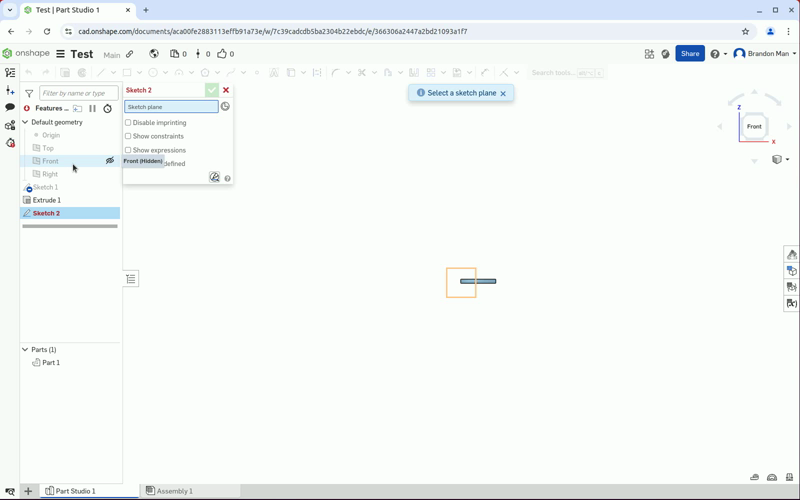
click(73, 163)
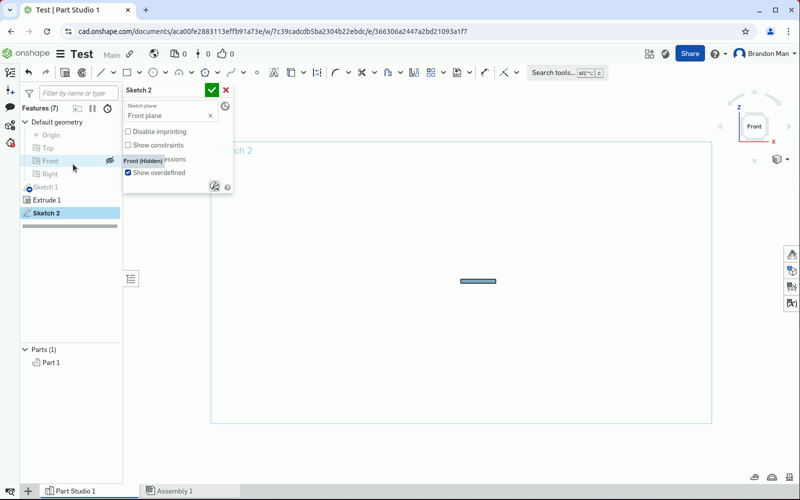
mouse_move(73, 352)
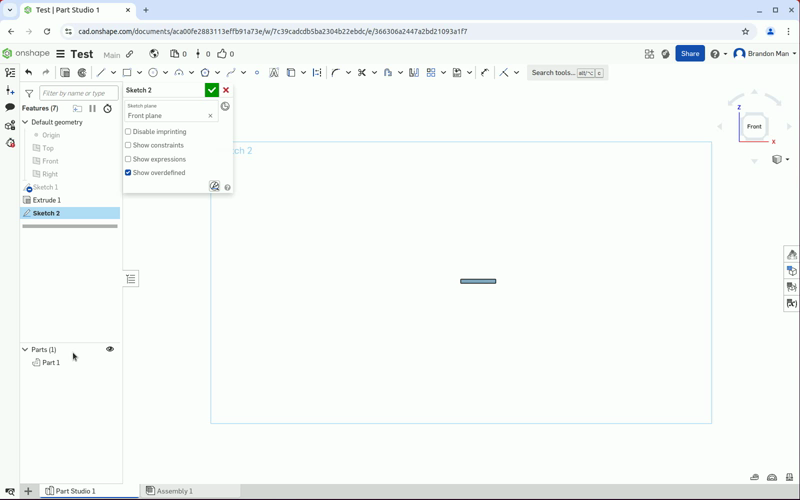
key(y)
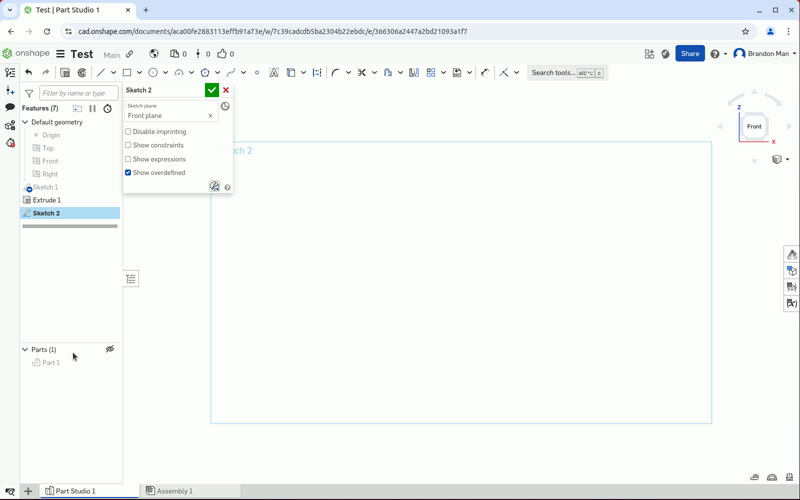
key(l)
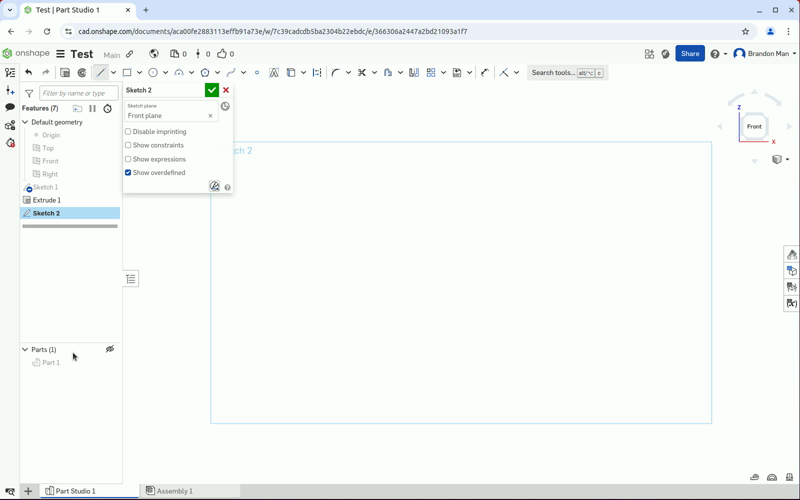
key_down(shift)
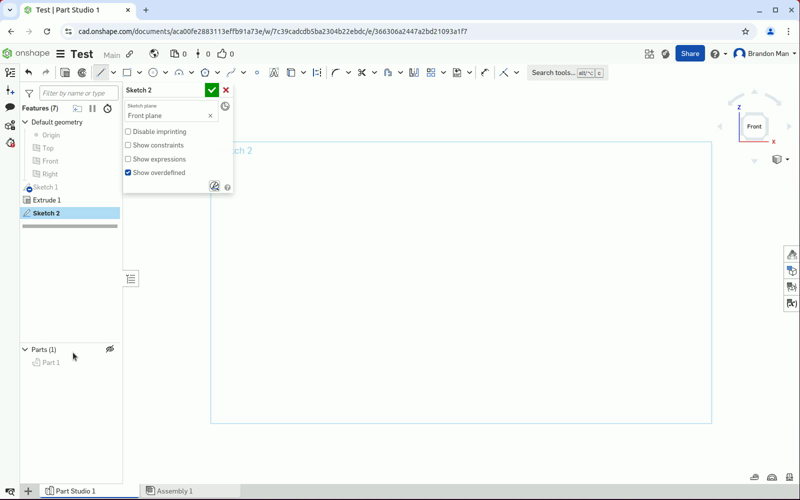
mouse_move(494, 282)
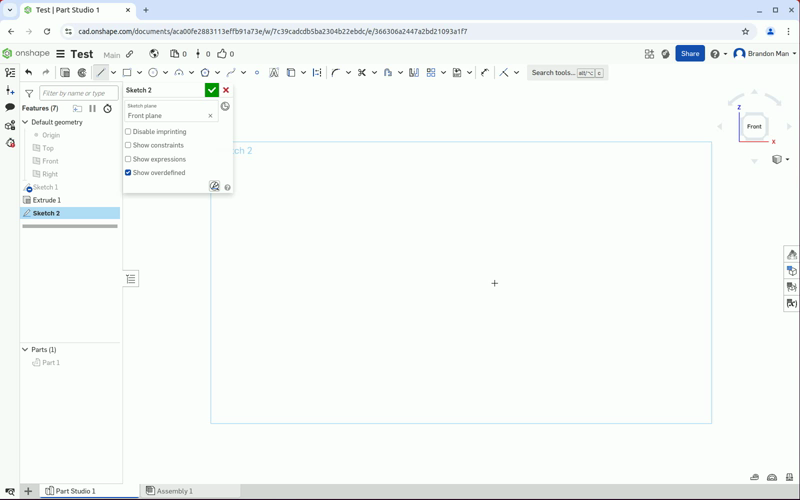
click(494, 282)
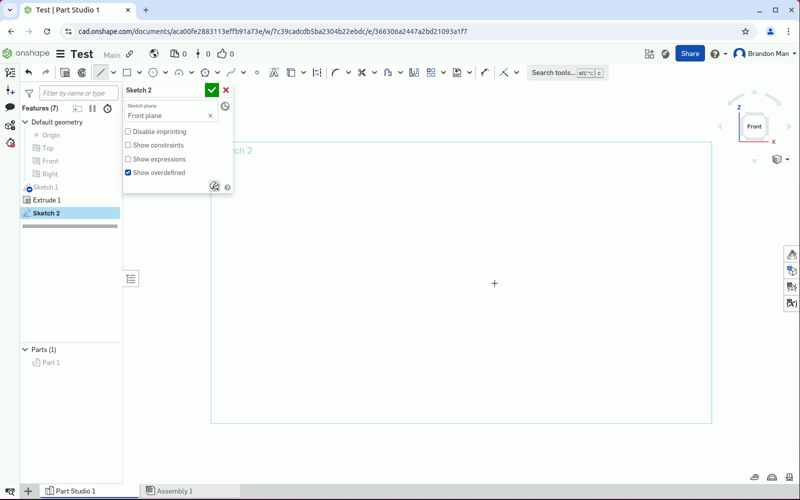
key_up(shift)
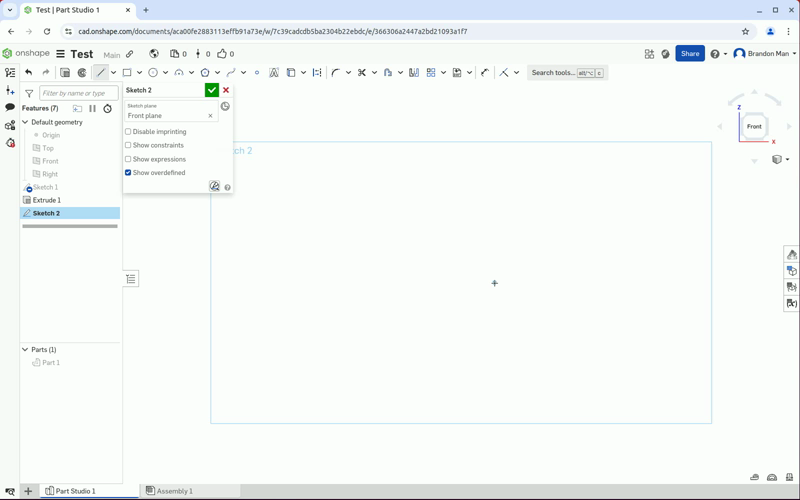
key_down(shift)
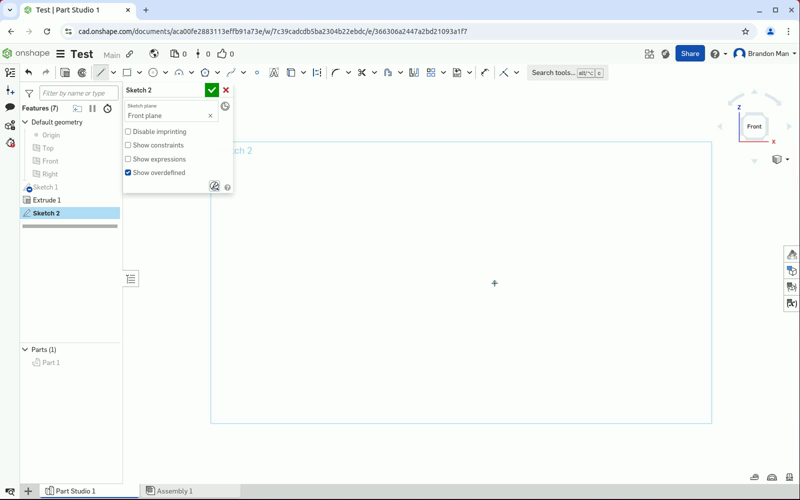
mouse_move(524, 282)
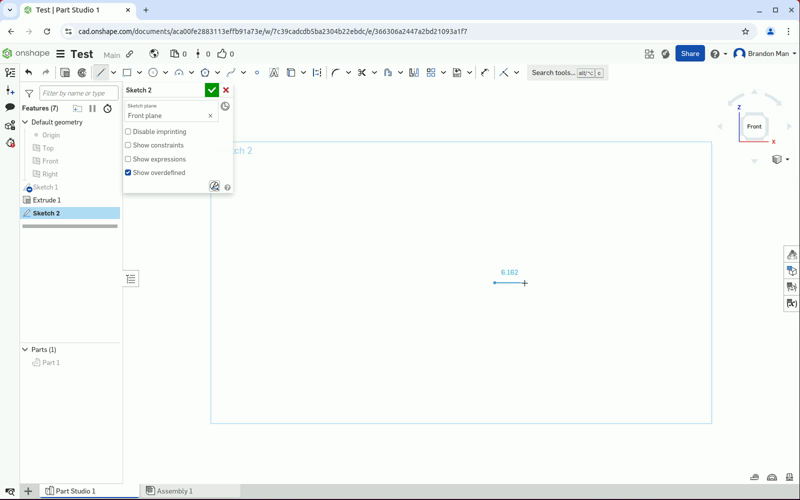
mouse_move(503, 282)
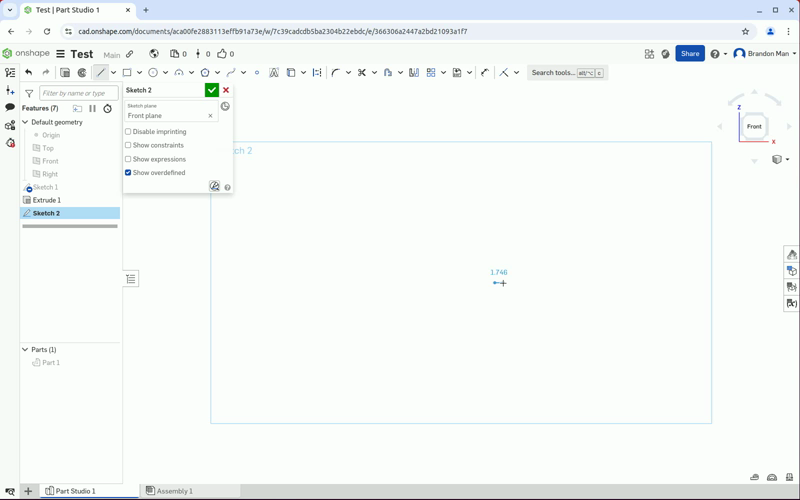
click(503, 282)
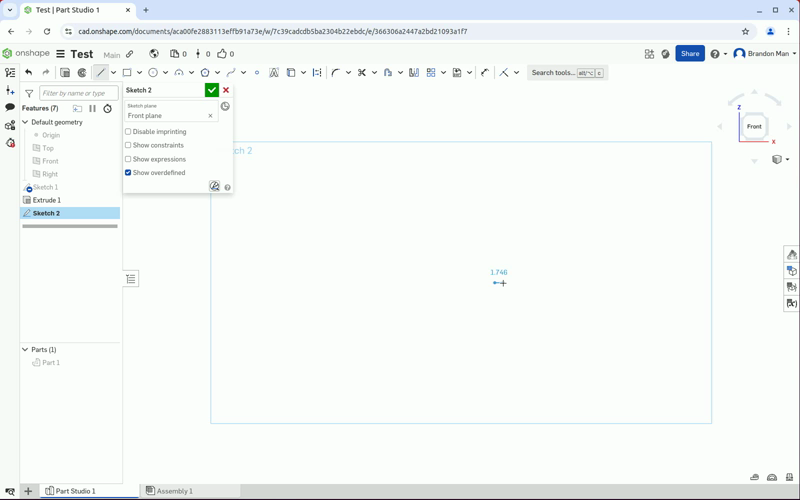
key_up(shift)
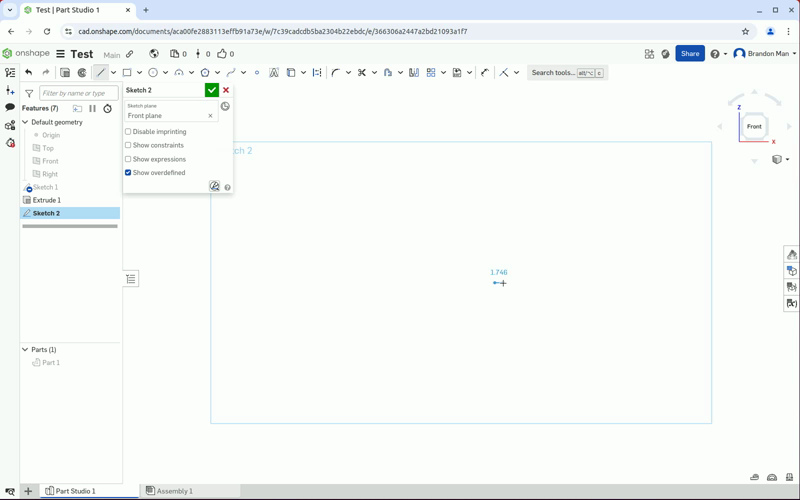
key_down(shift)
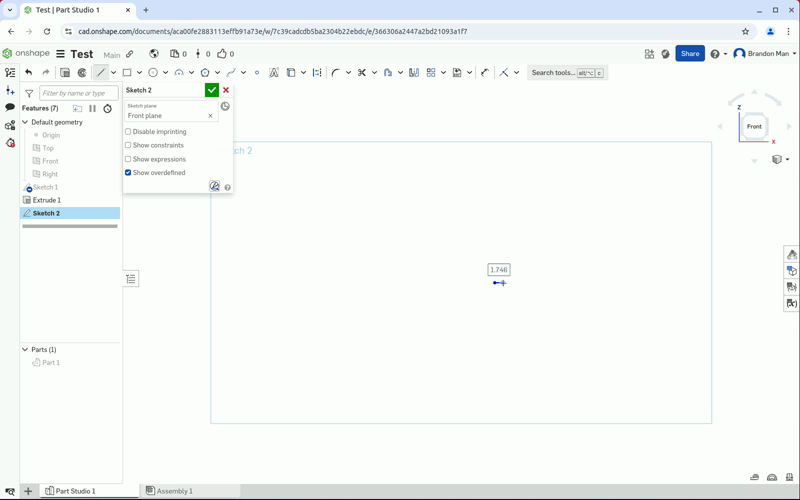
mouse_move(533, 282)
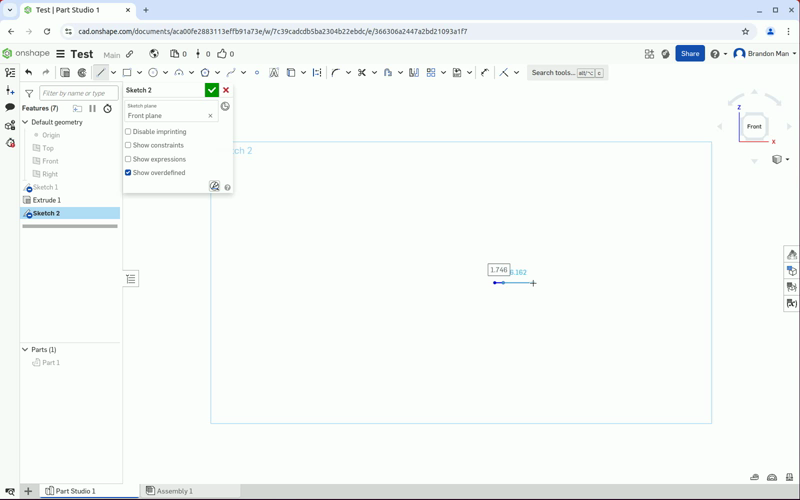
mouse_move(503, 278)
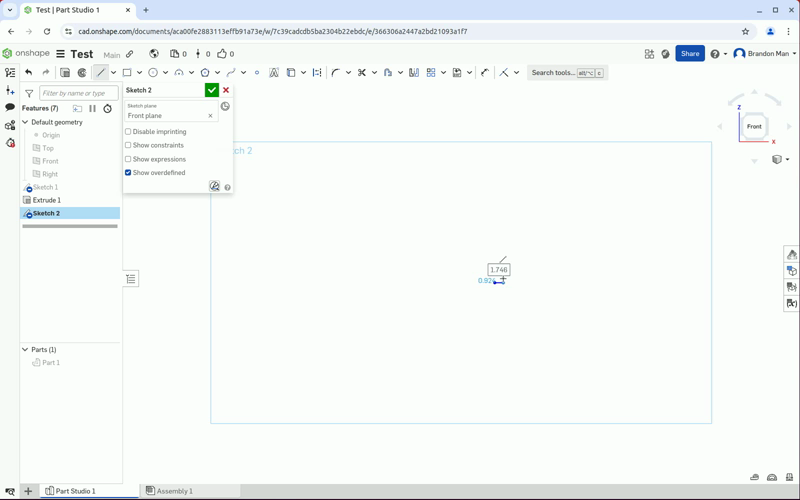
scroll(6)
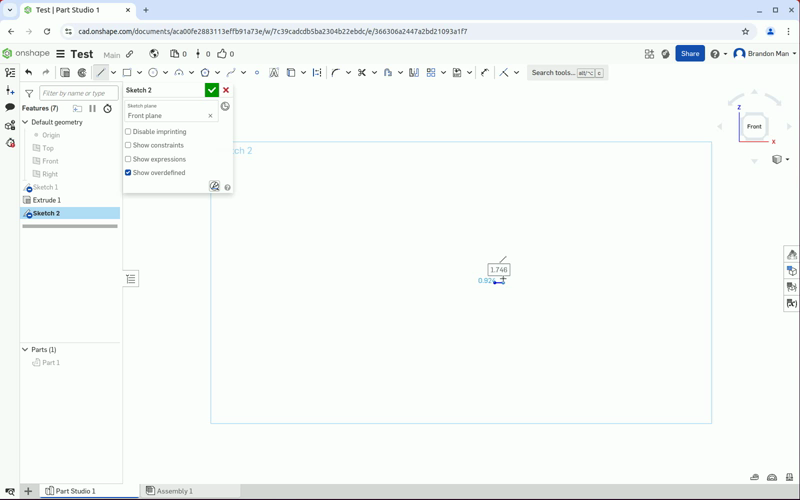
scroll(6)
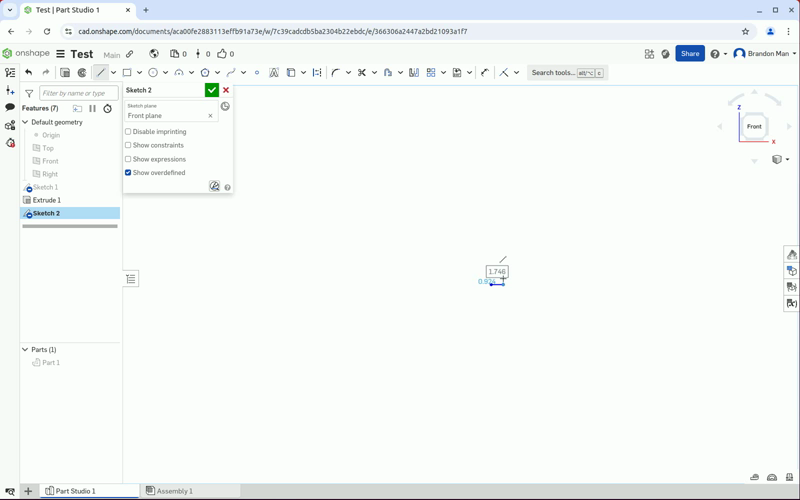
scroll(6)
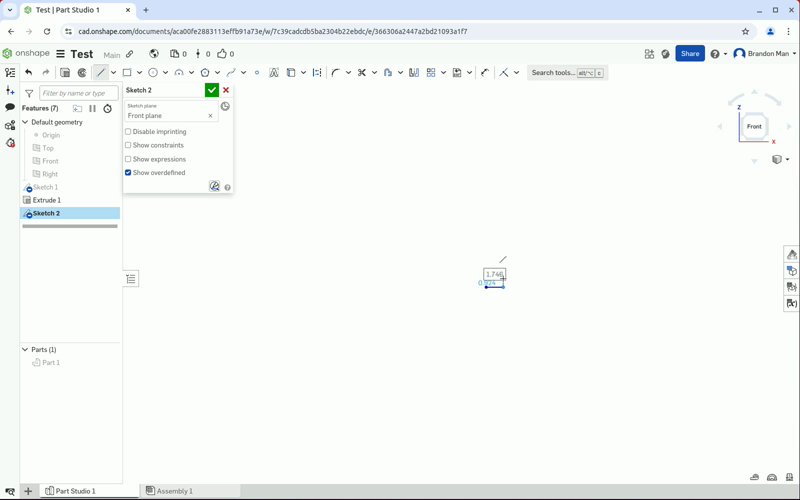
scroll(6)
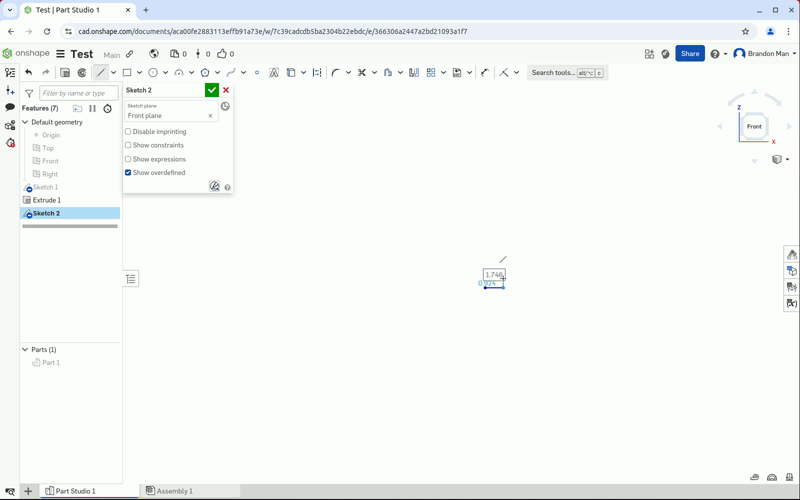
scroll(6)
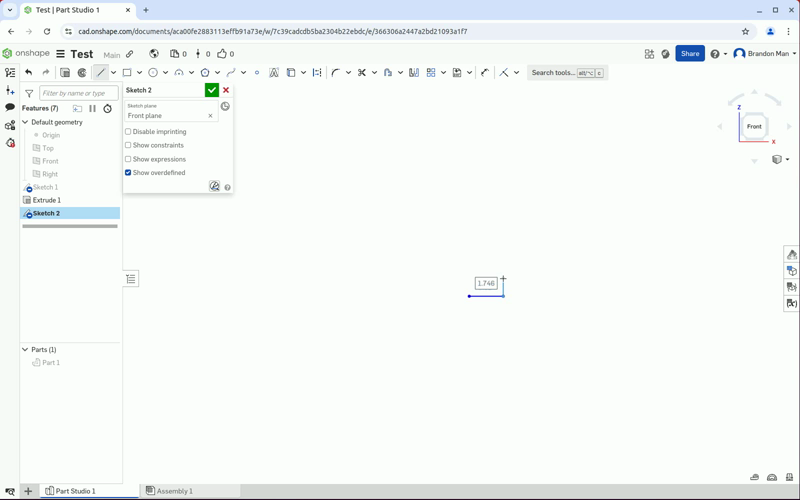
scroll(6)
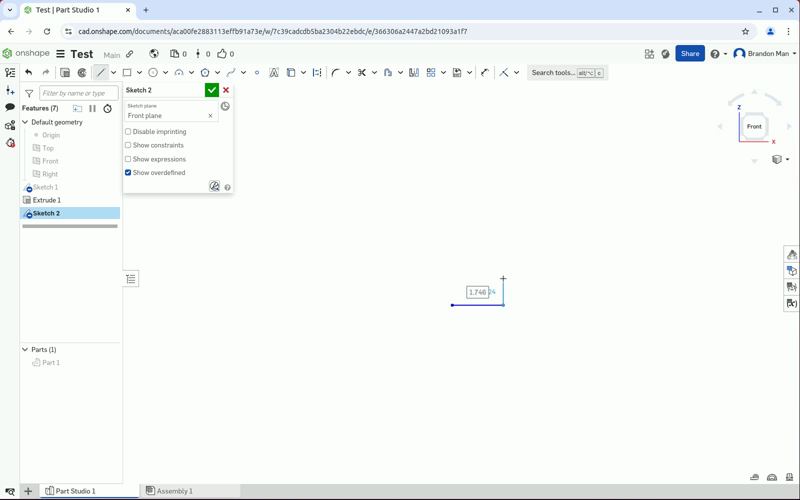
scroll(6)
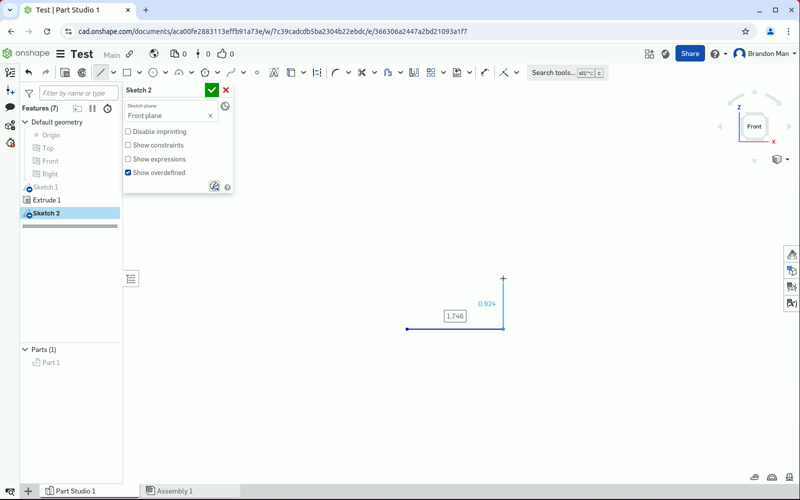
click(503, 278)
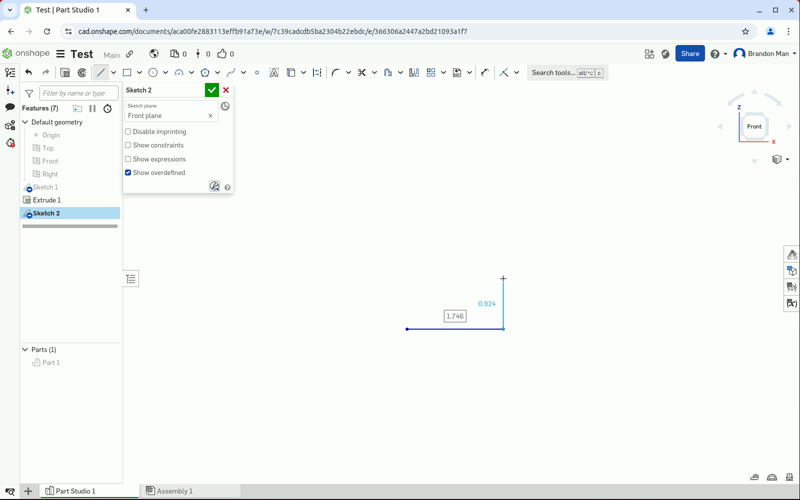
scroll(-6)
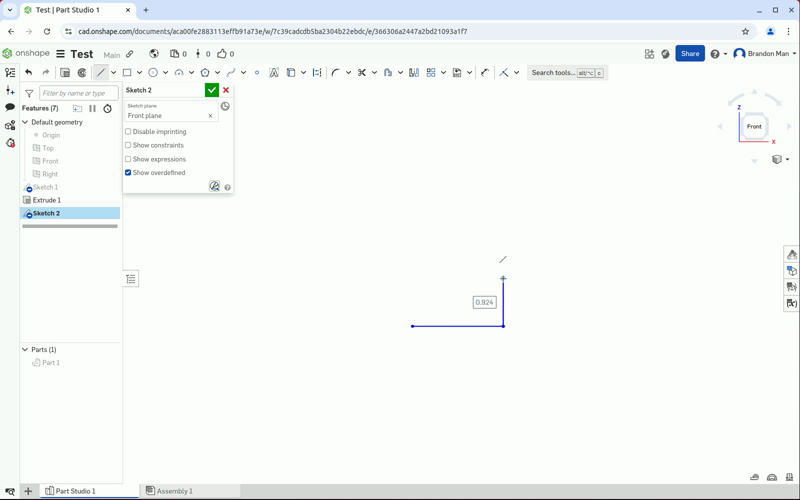
scroll(-6)
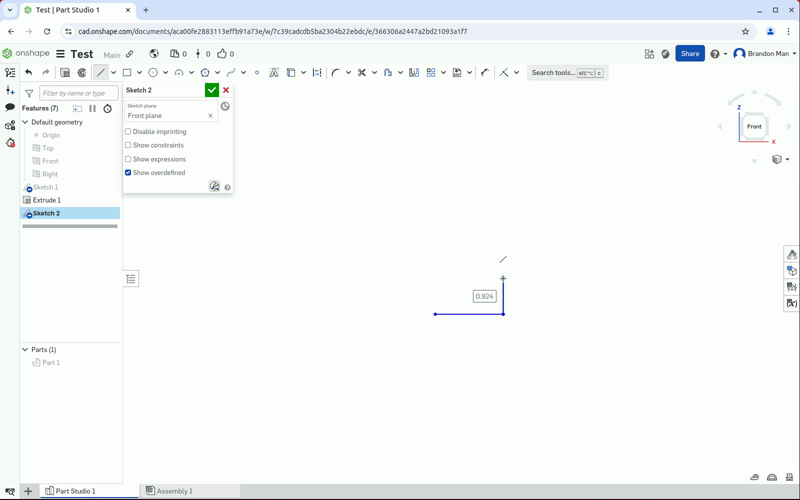
scroll(-6)
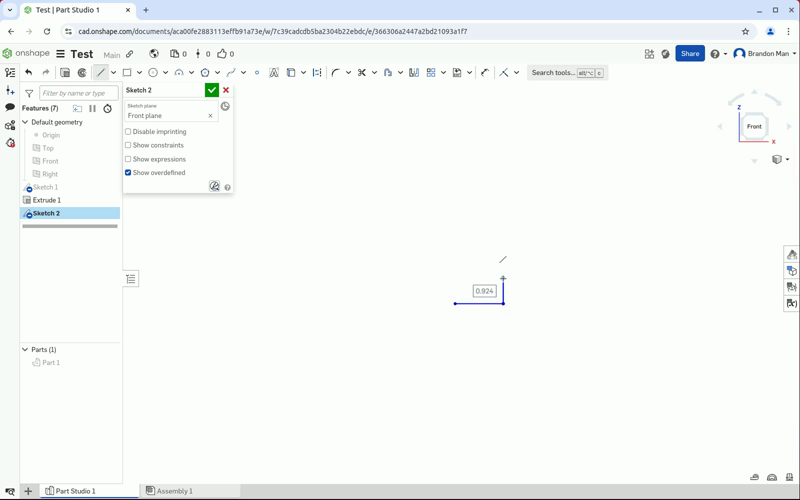
scroll(-6)
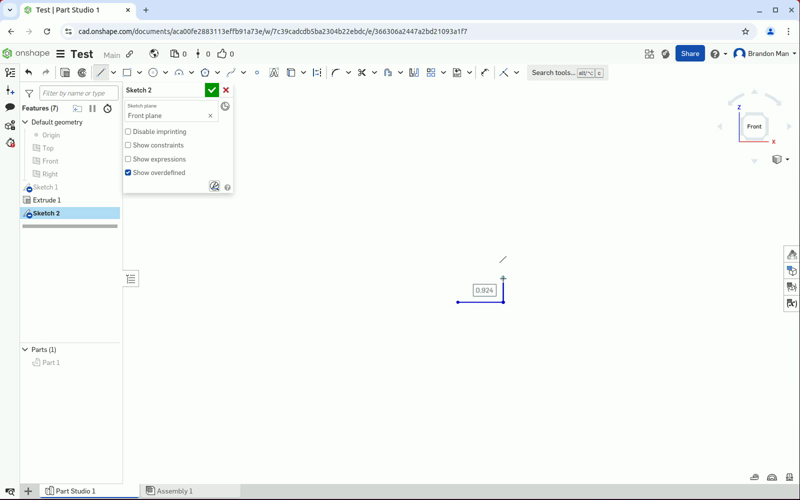
scroll(-6)
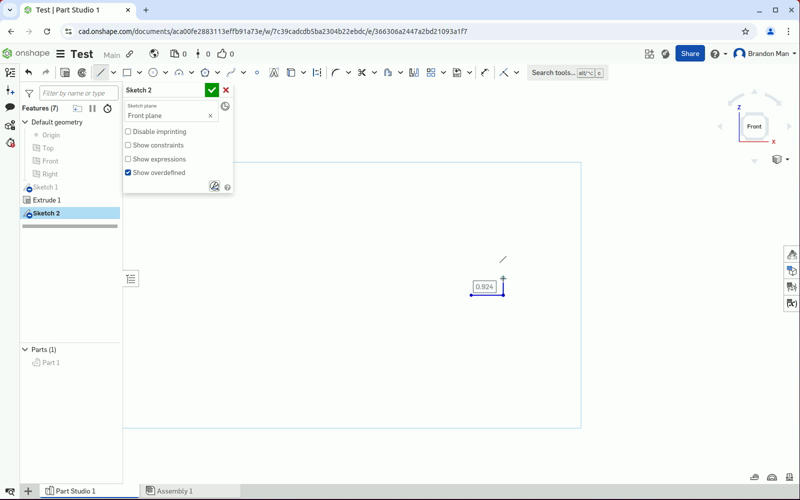
scroll(-6)
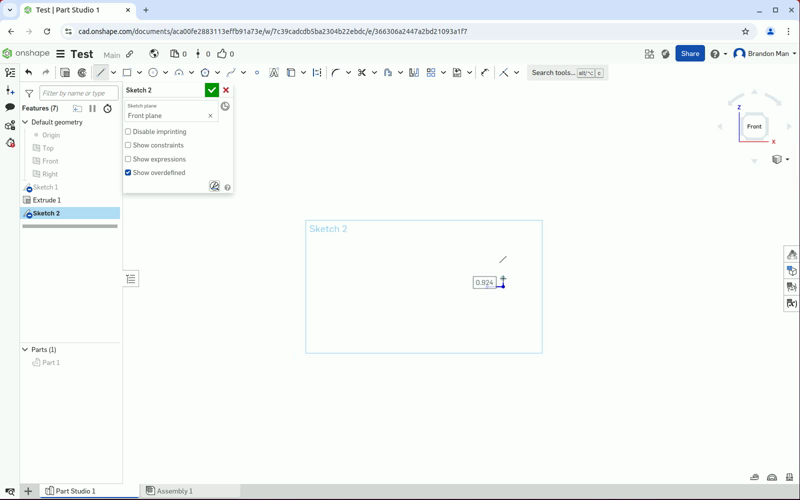
scroll(-6)
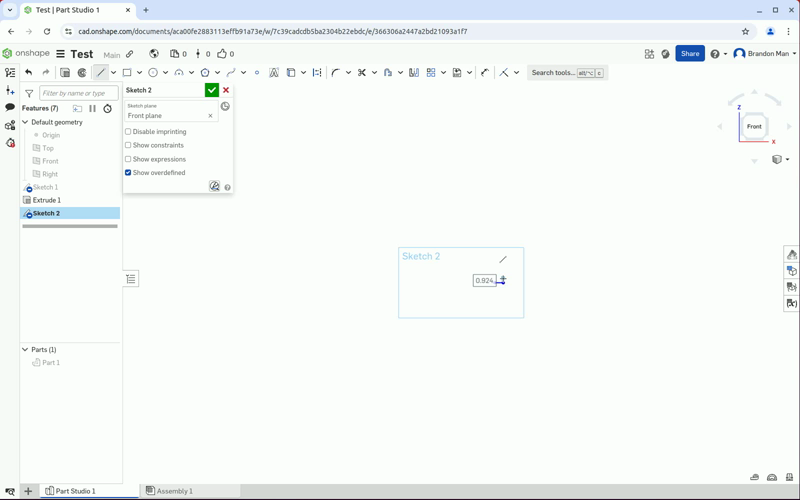
key_up(shift)
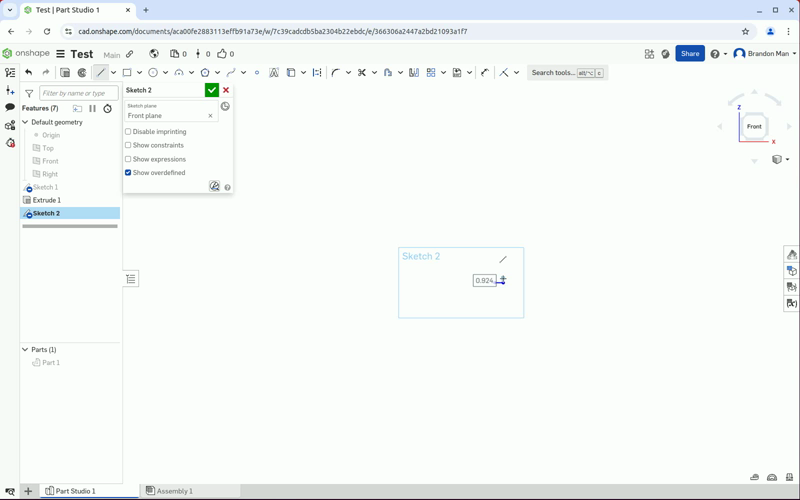
key_down(shift)
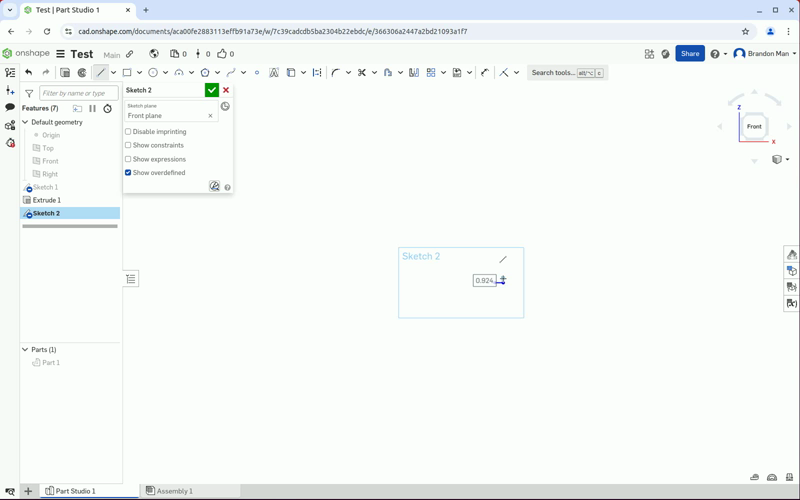
mouse_move(533, 278)
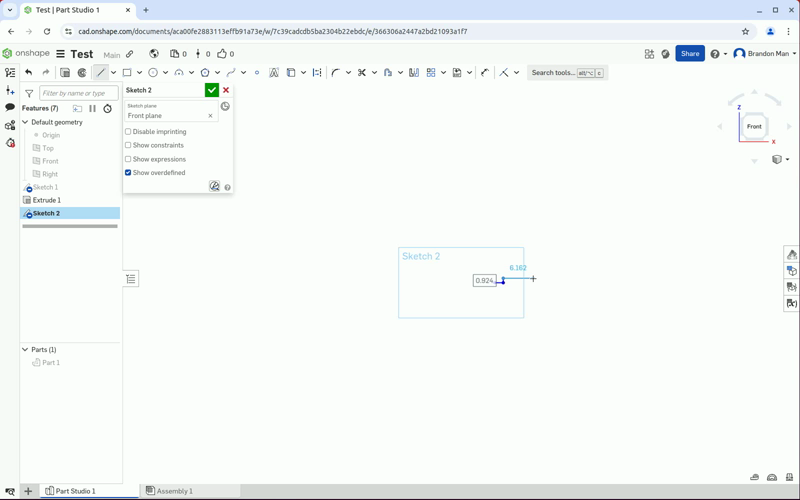
mouse_move(494, 278)
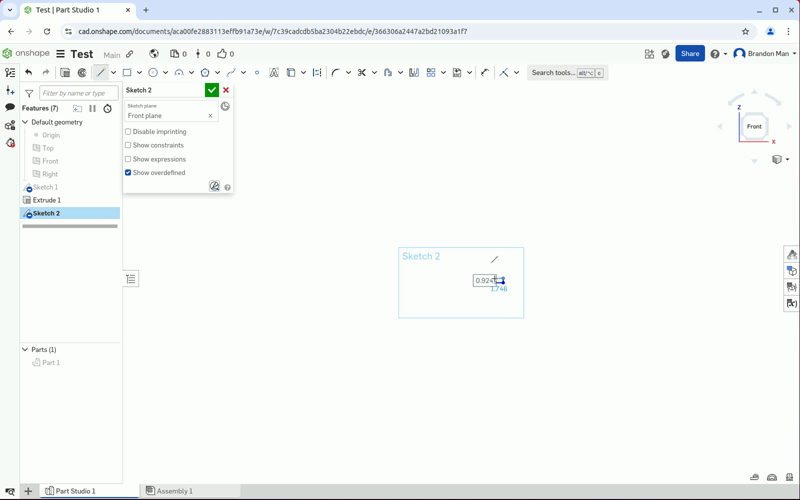
click(494, 278)
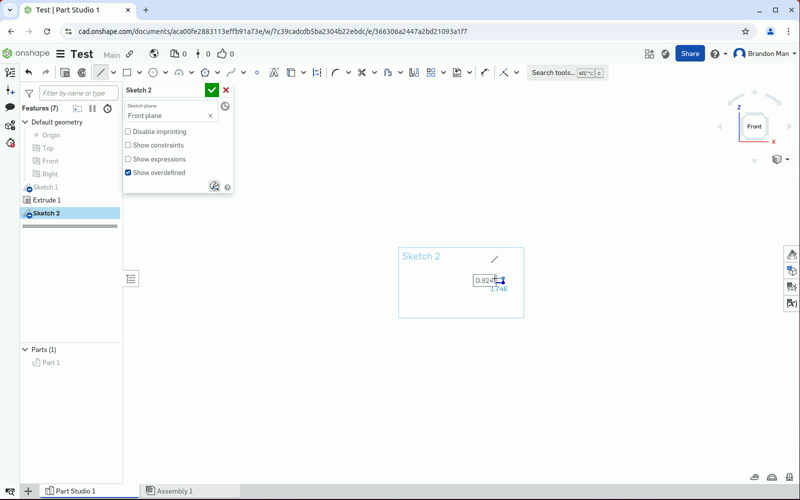
key_up(shift)
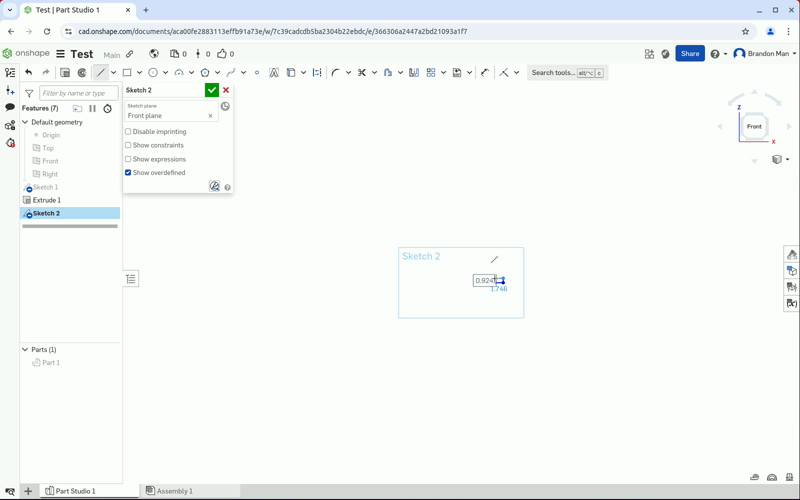
mouse_move(524, 278)
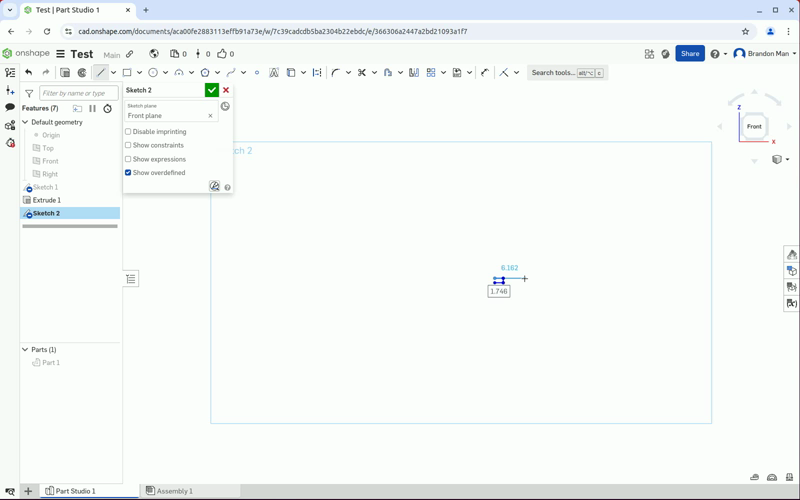
key_down(shift)
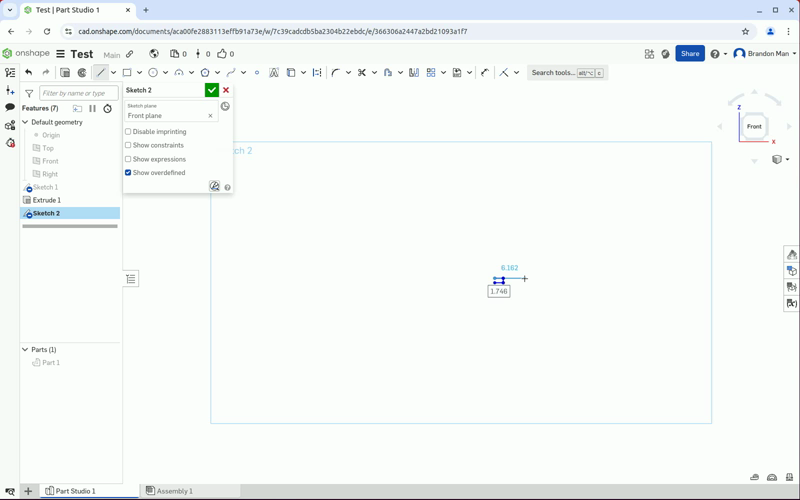
mouse_move(494, 282)
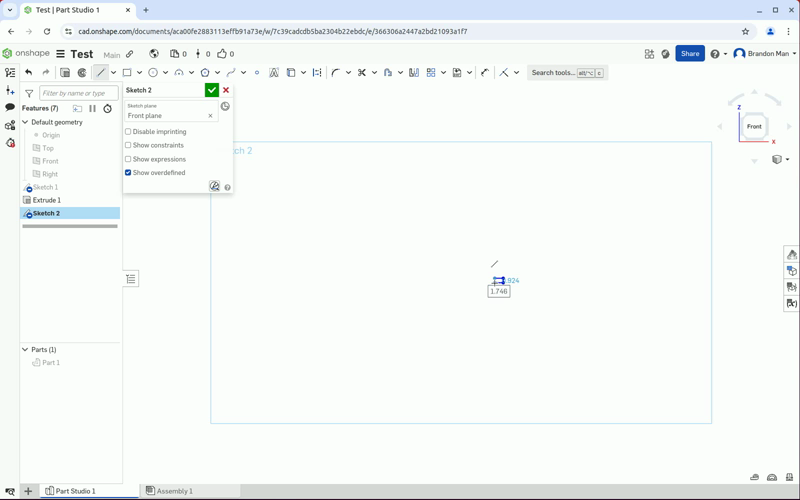
scroll(6)
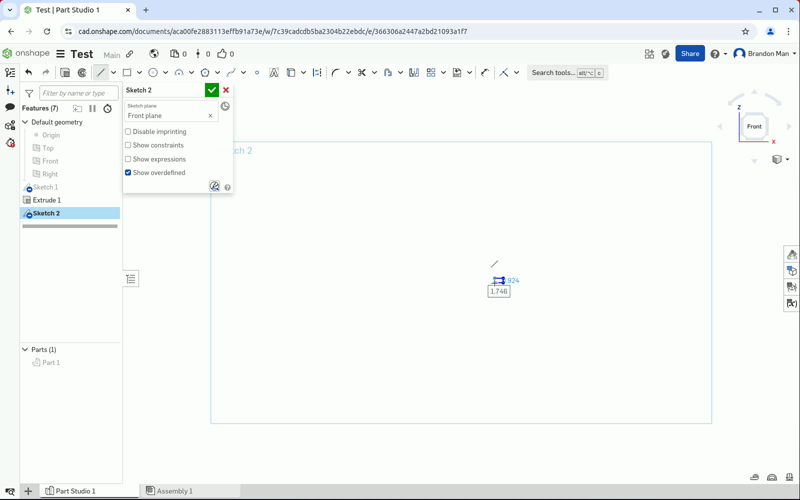
scroll(6)
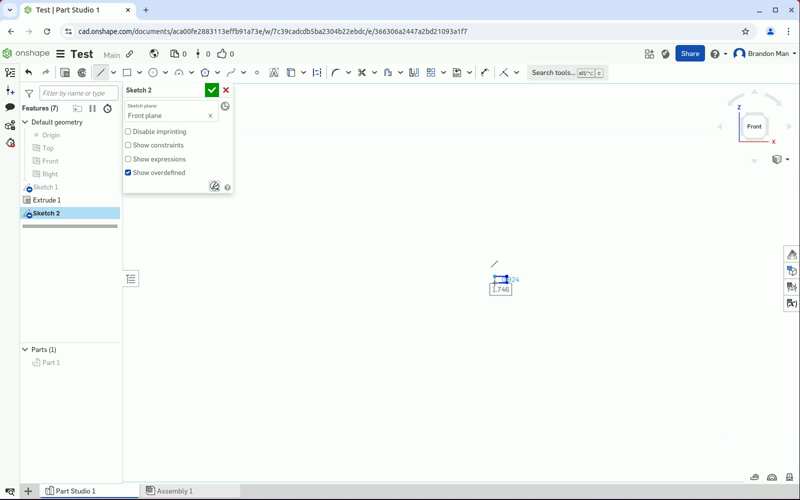
scroll(6)
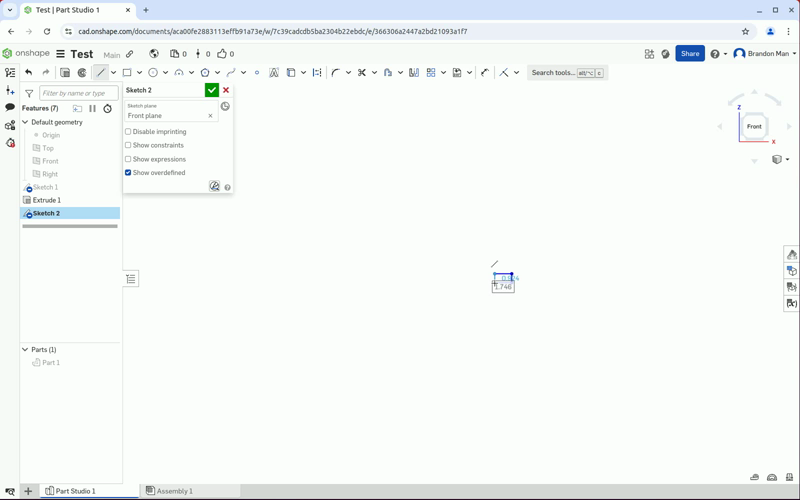
scroll(6)
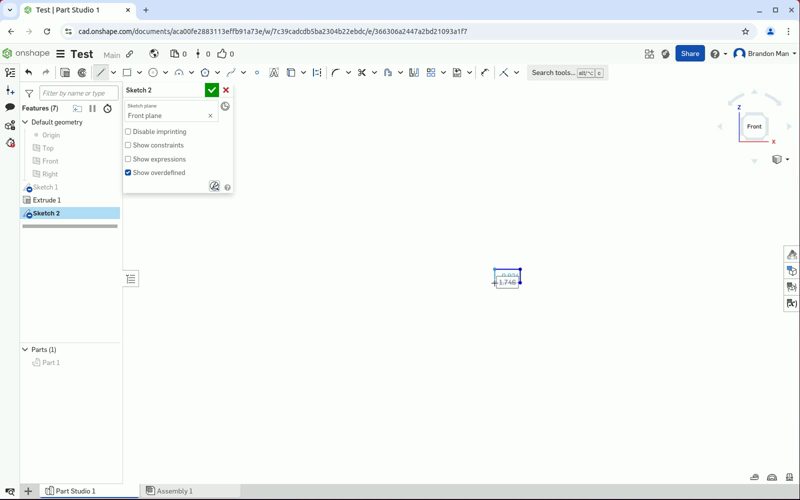
scroll(6)
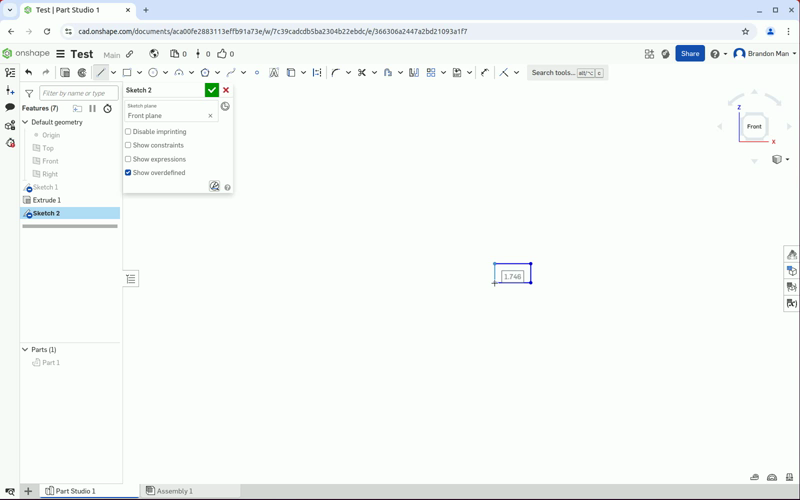
scroll(6)
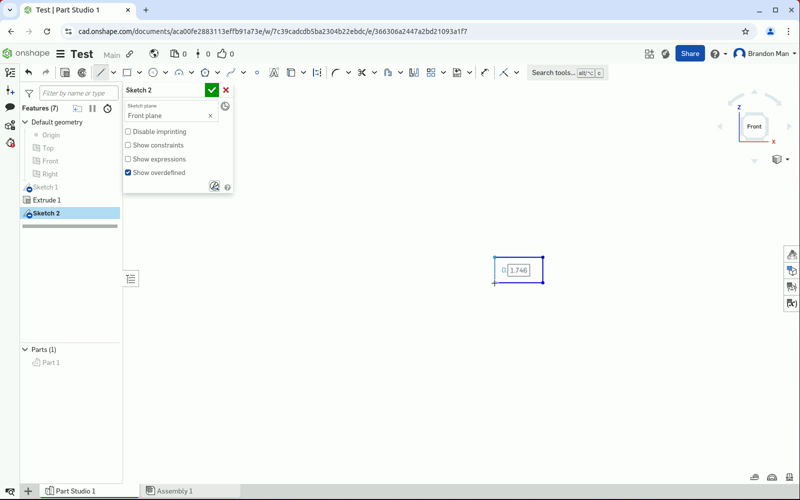
scroll(6)
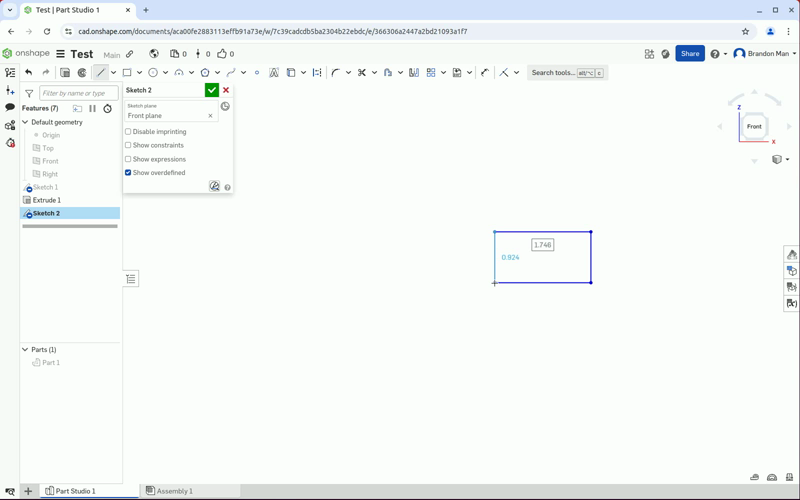
key_up(shift)
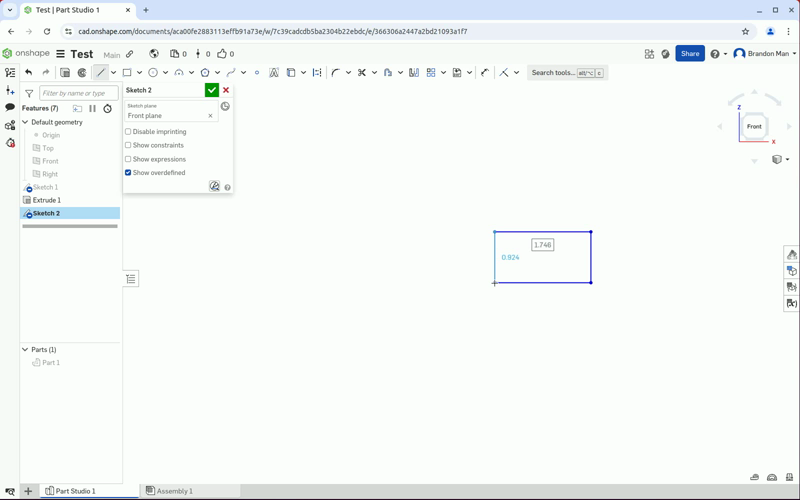
click(494, 282)
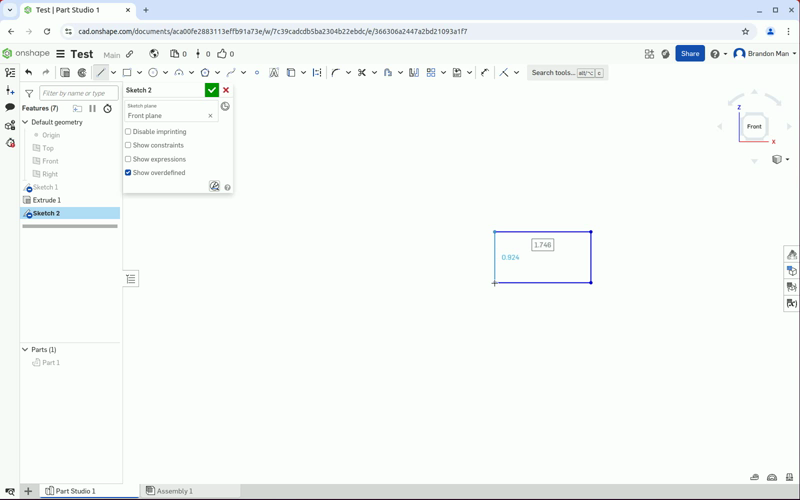
scroll(-6)
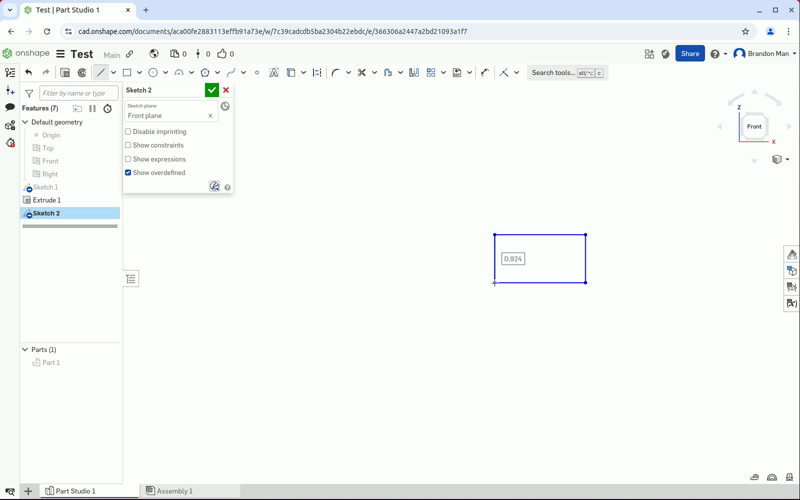
scroll(-6)
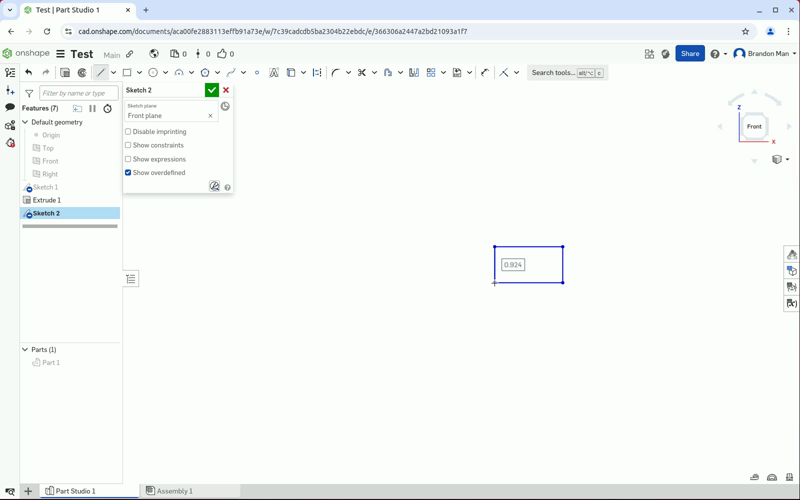
scroll(-6)
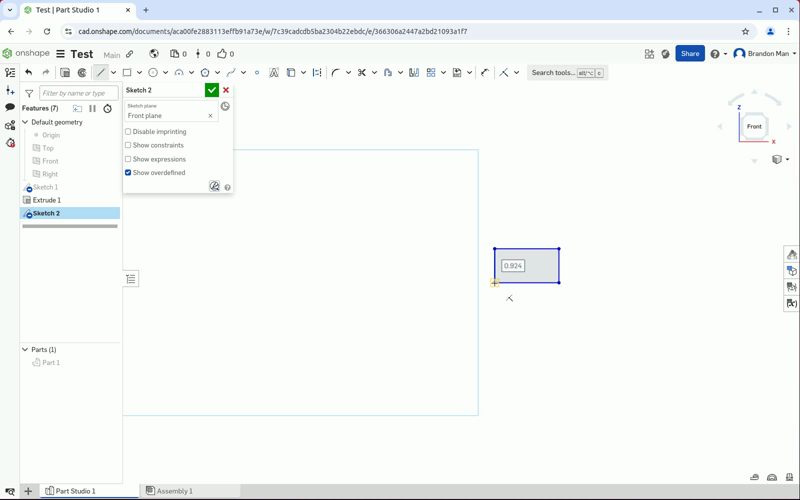
scroll(-6)
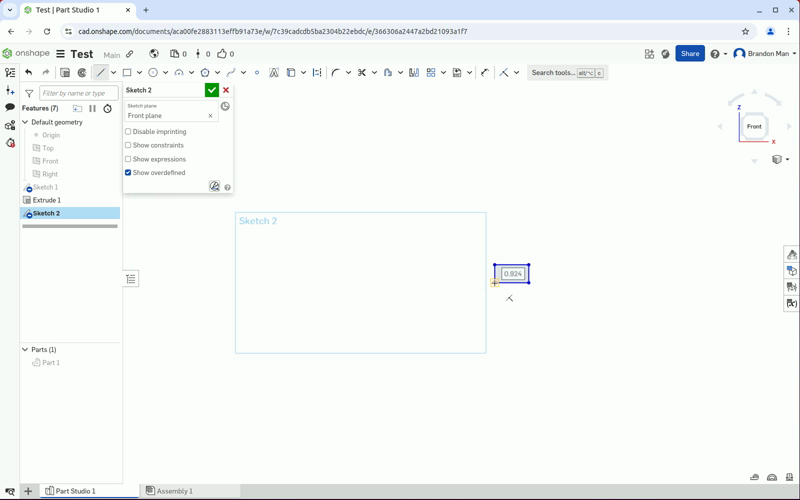
scroll(-6)
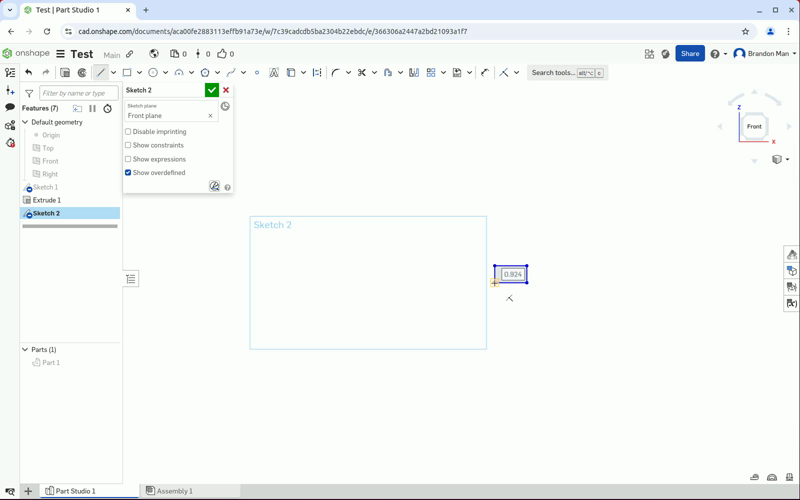
scroll(-6)
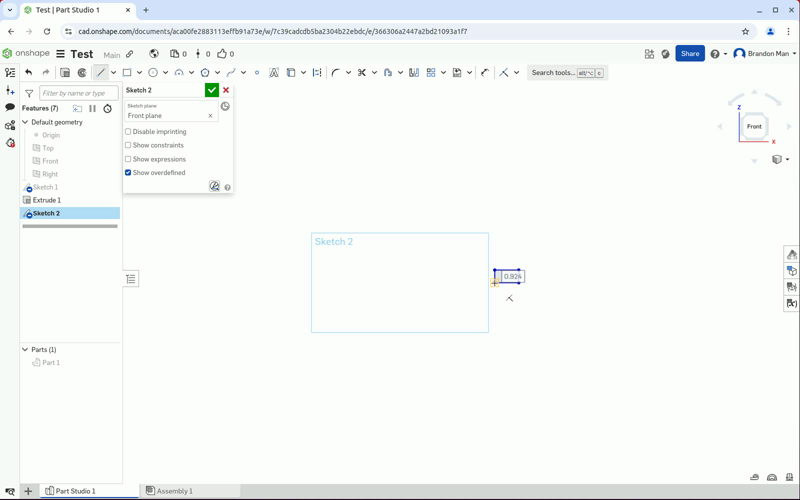
scroll(-6)
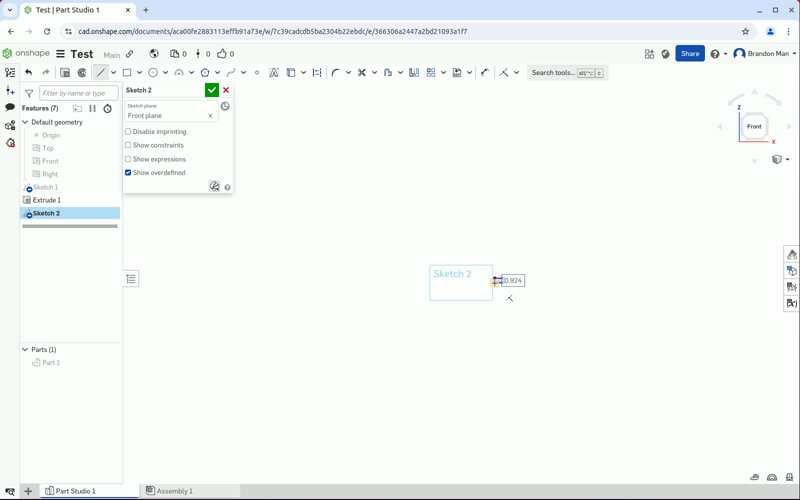
key(esc)
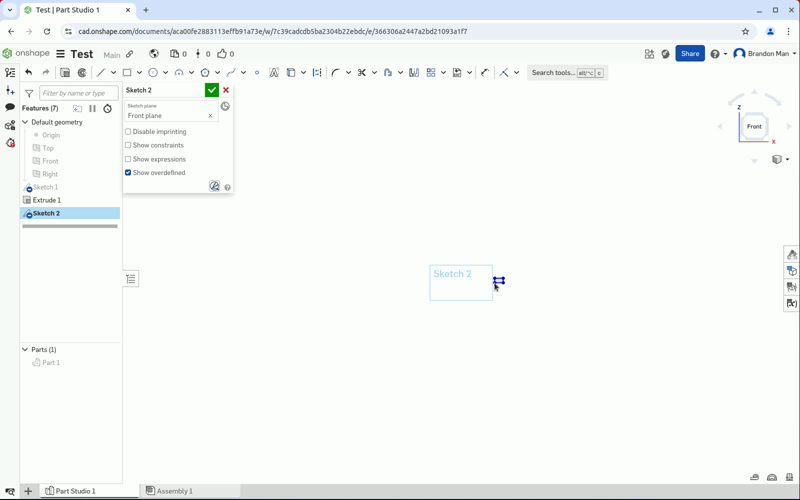
mouse_move(501, 281)
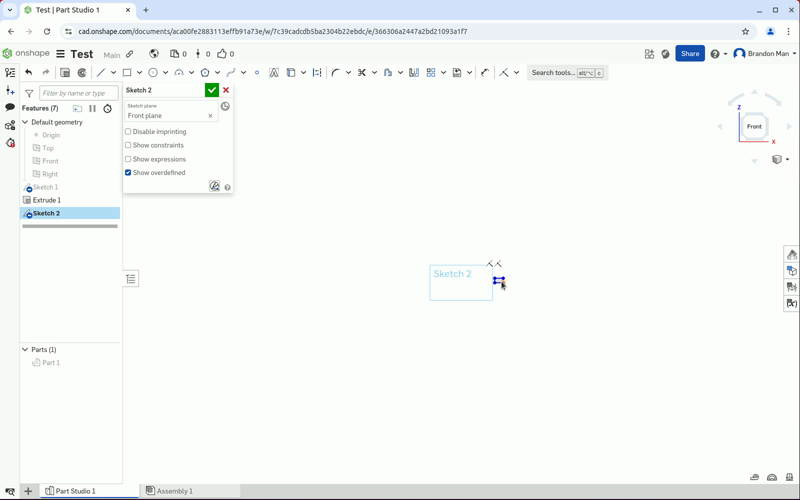
scroll(6)
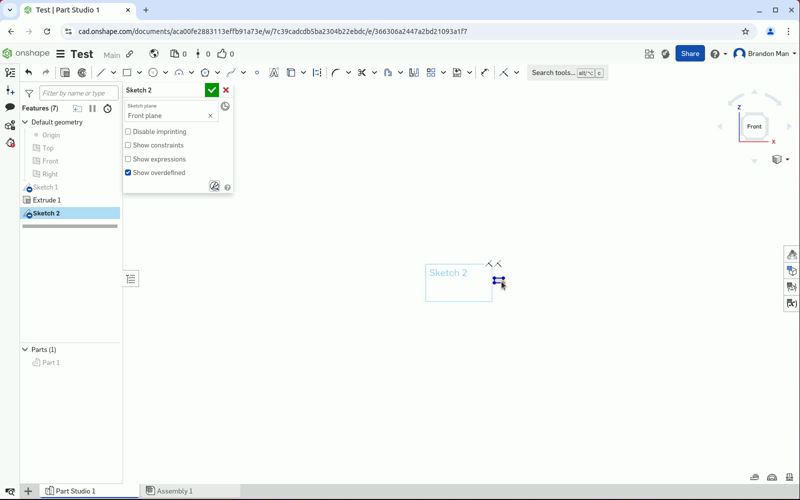
scroll(6)
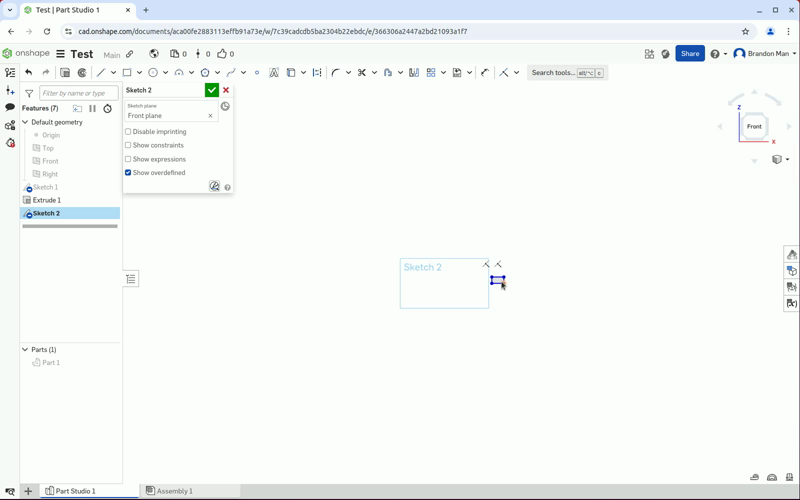
scroll(6)
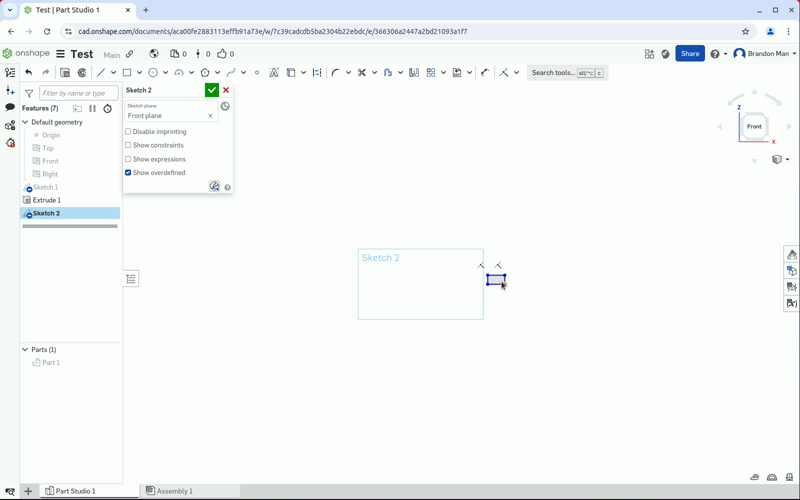
scroll(6)
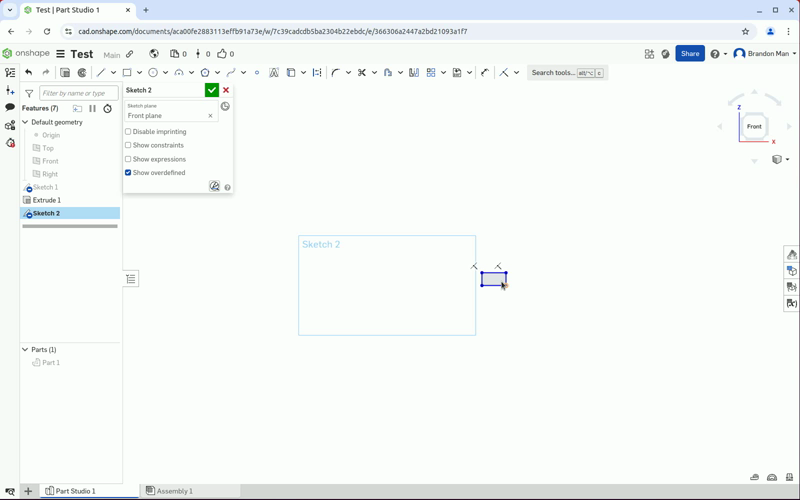
scroll(6)
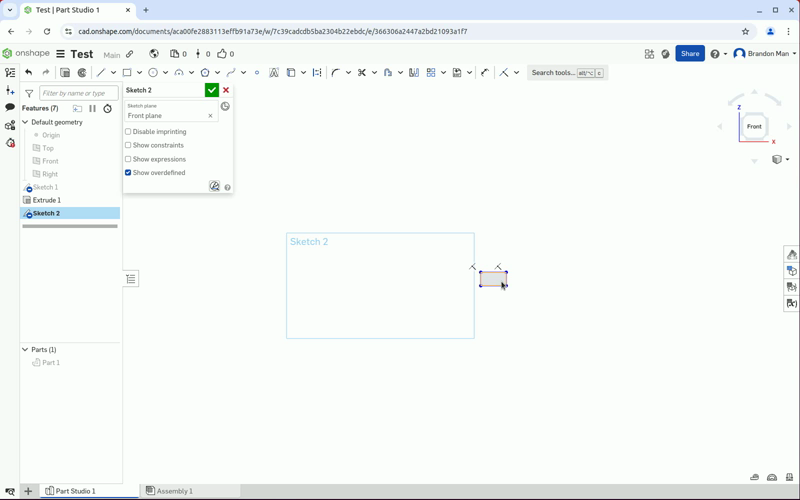
scroll(6)
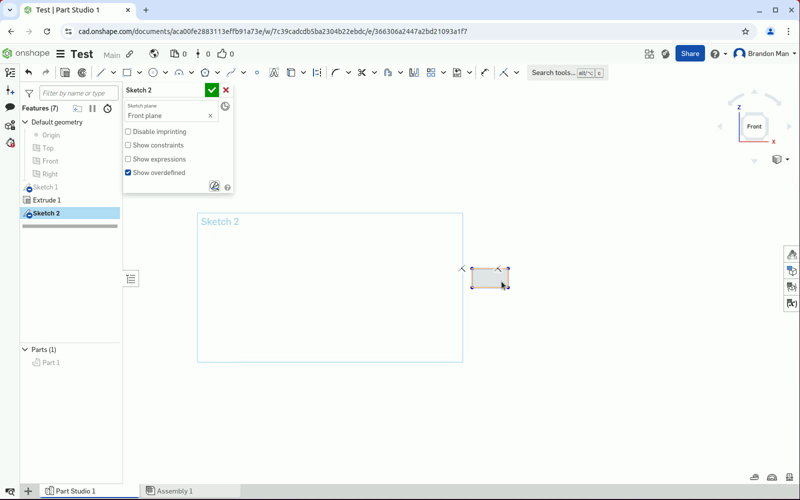
scroll(6)
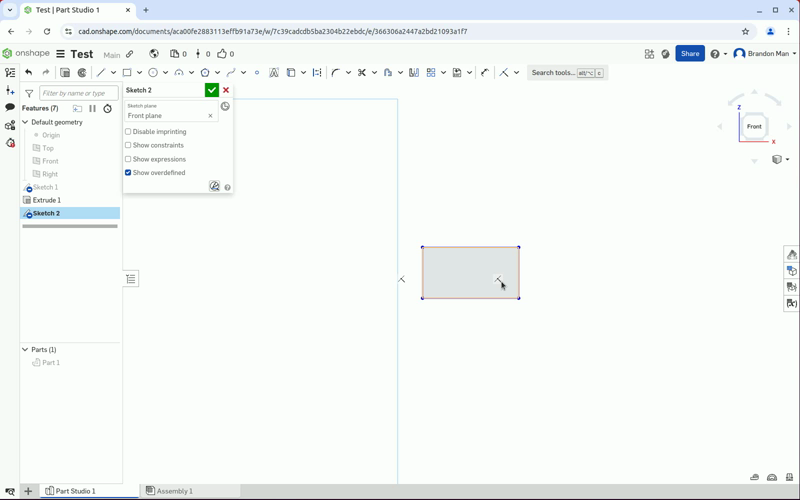
click(501, 281)
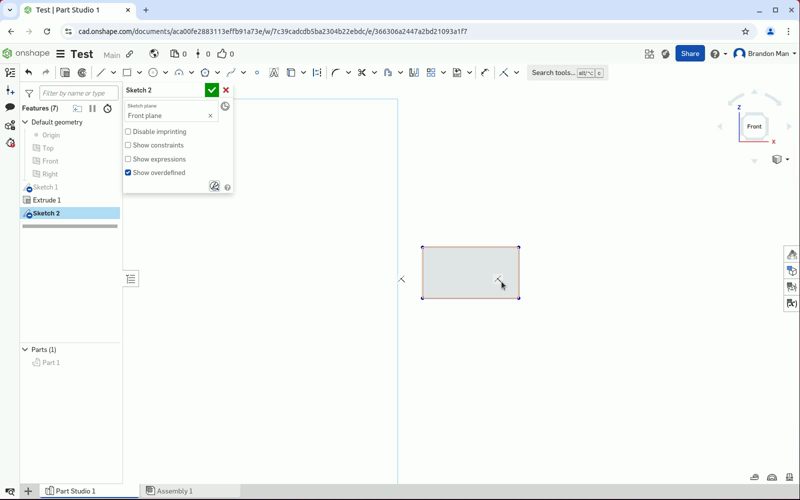
scroll(-6)
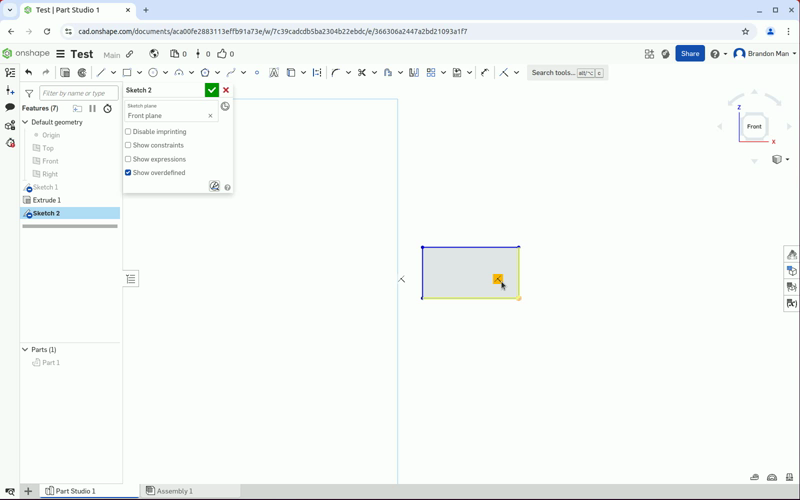
scroll(-6)
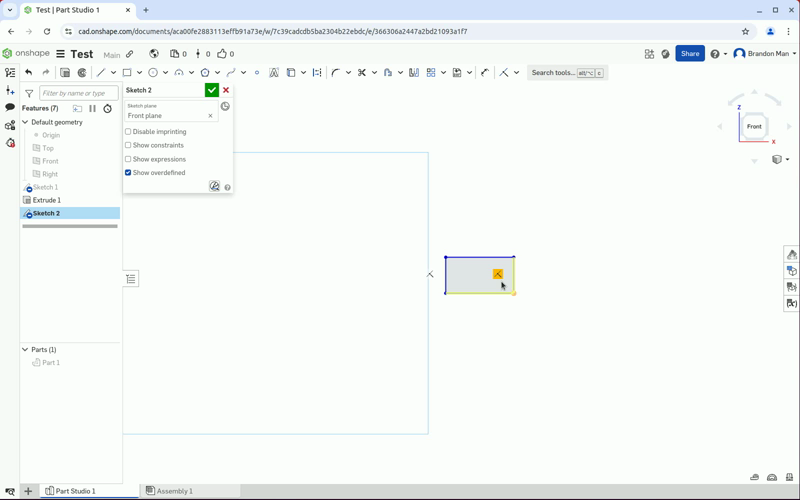
scroll(-6)
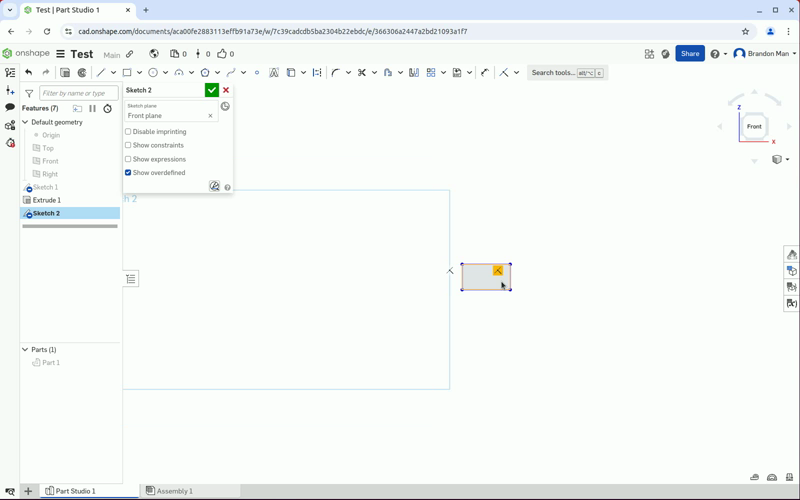
scroll(-6)
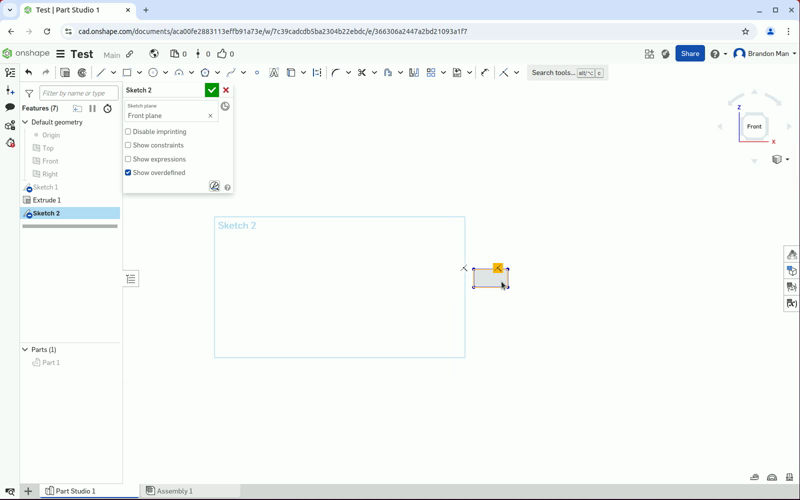
scroll(-6)
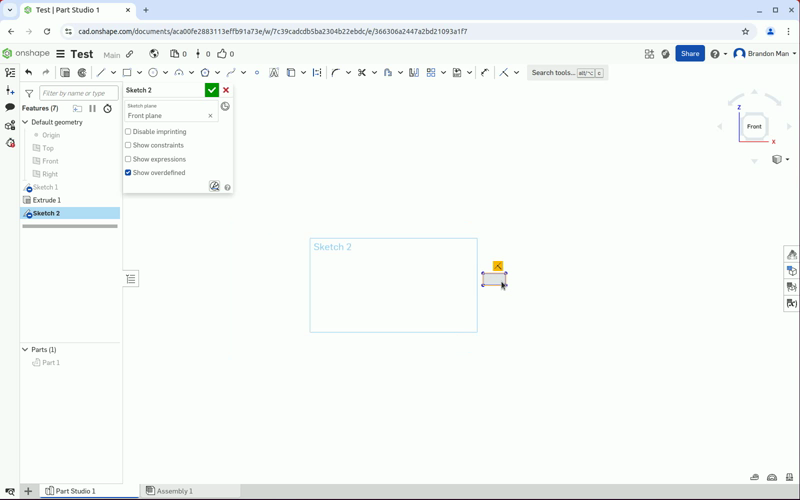
scroll(-6)
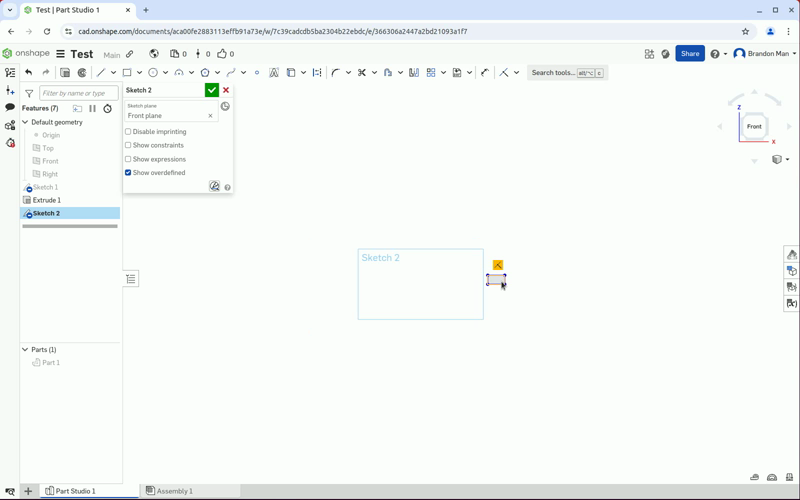
scroll(-6)
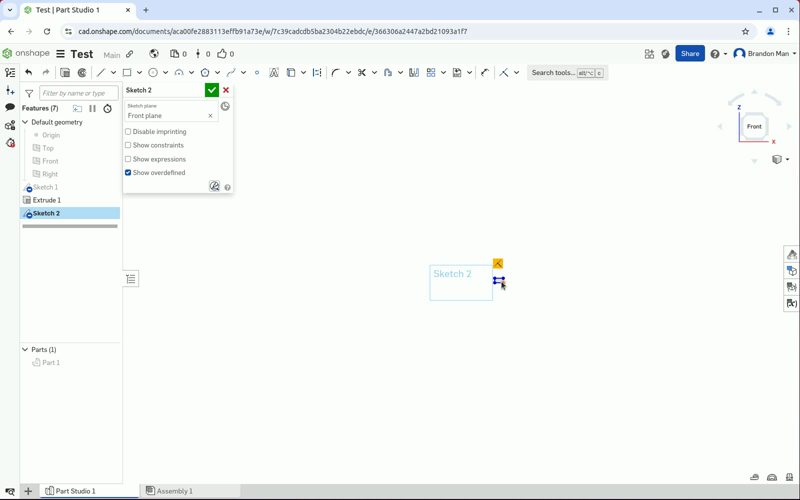
mouse_move(73, 352)
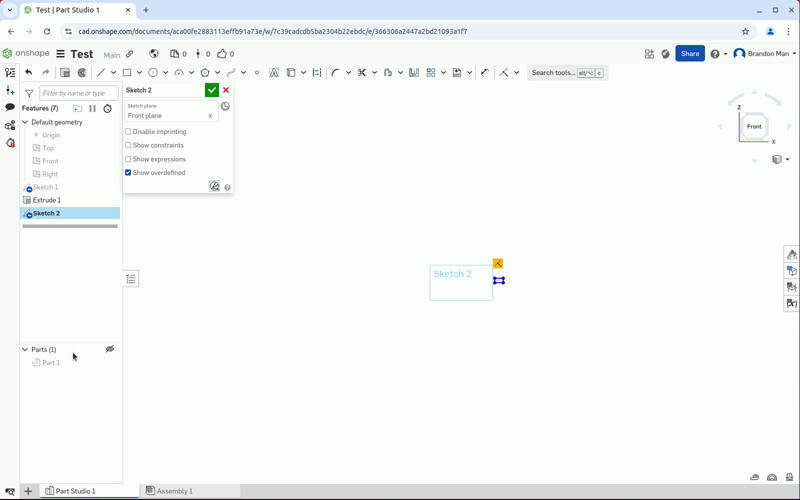
key(shift+y)
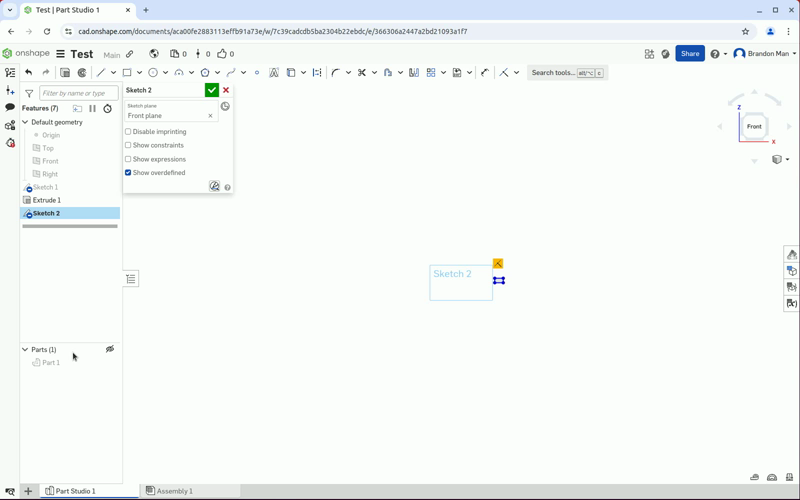
key(shift+e)
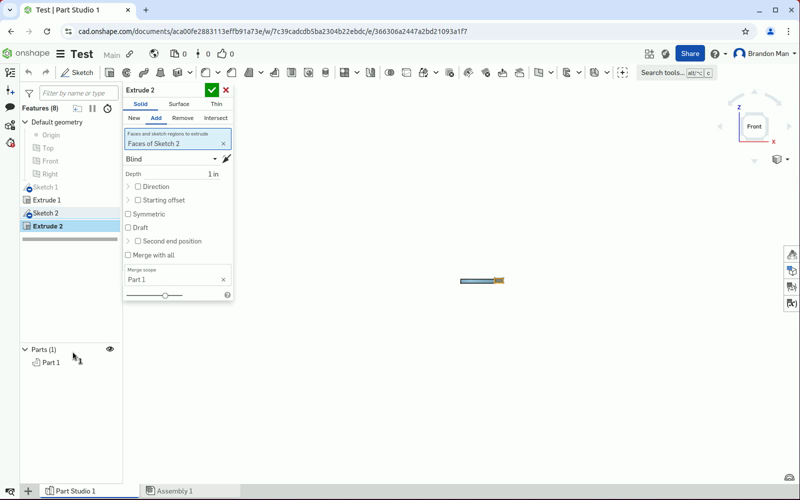
mouse_move(143, 106)
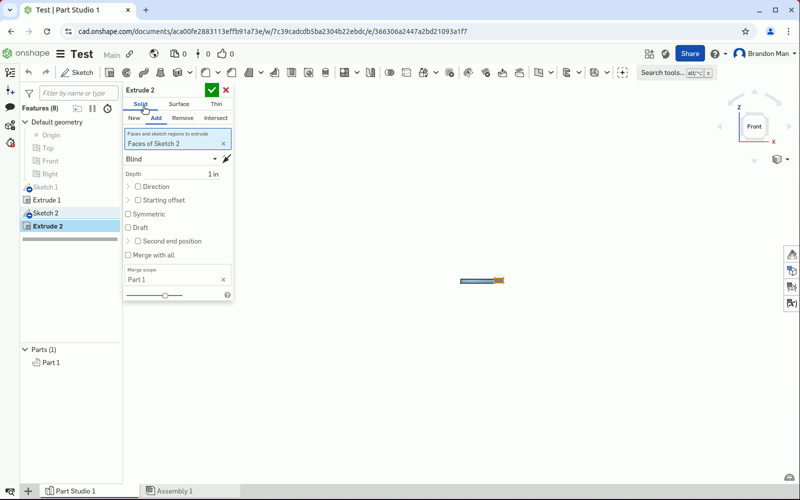
click(143, 106)
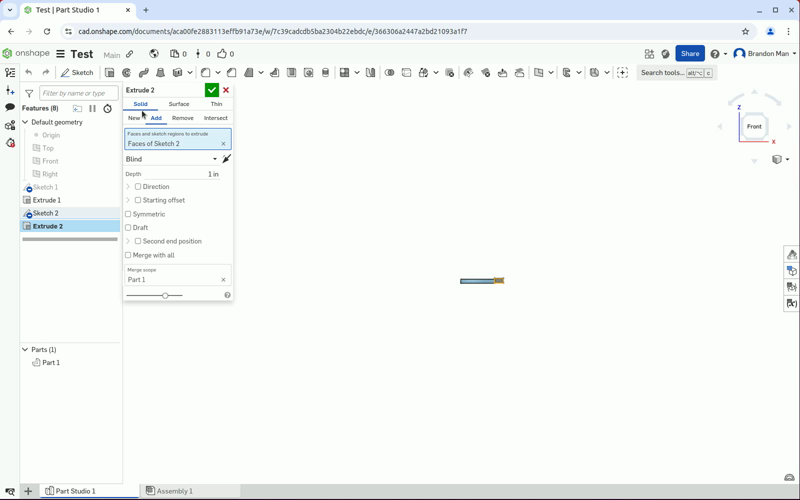
mouse_move(137, 120)
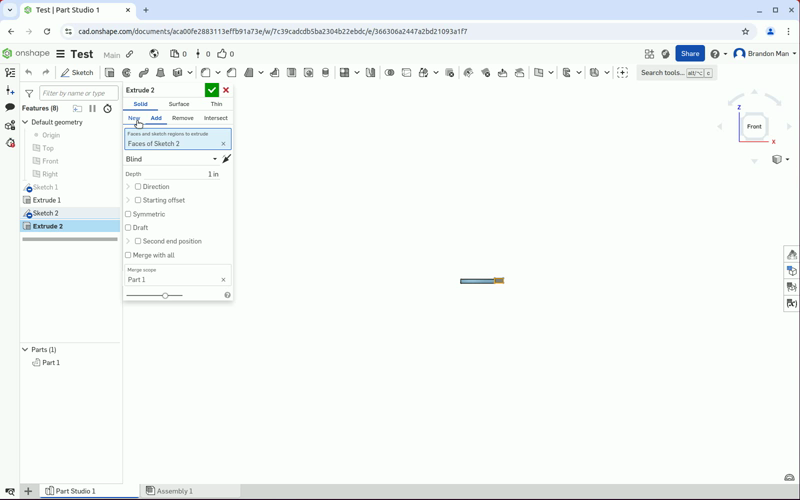
click(137, 120)
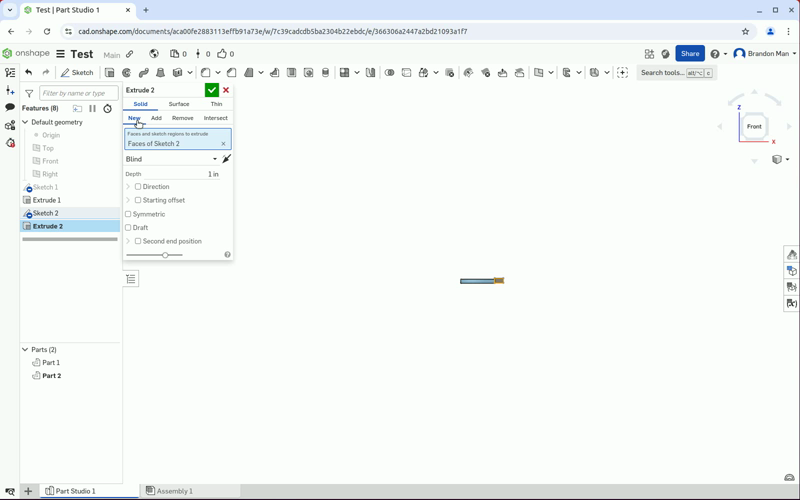
key(tab, 4)
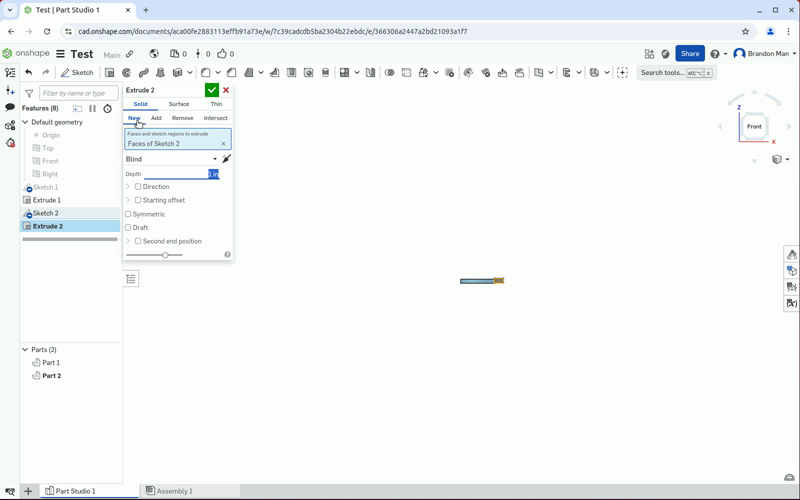
text(-11.554)
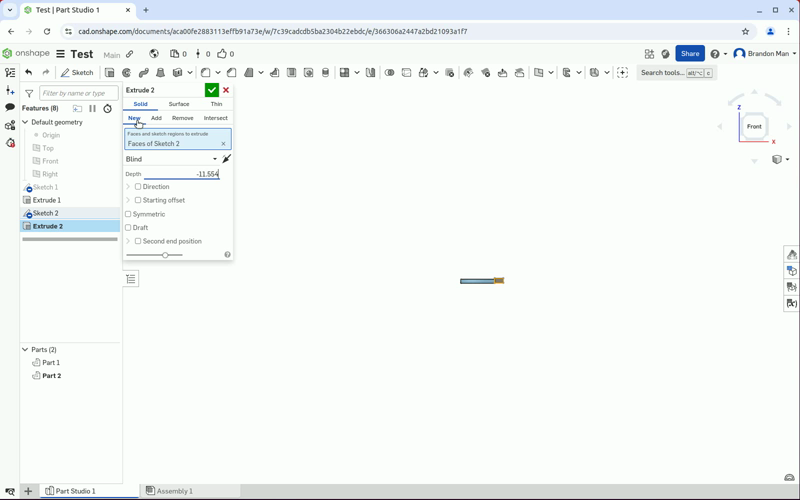
key(enter)
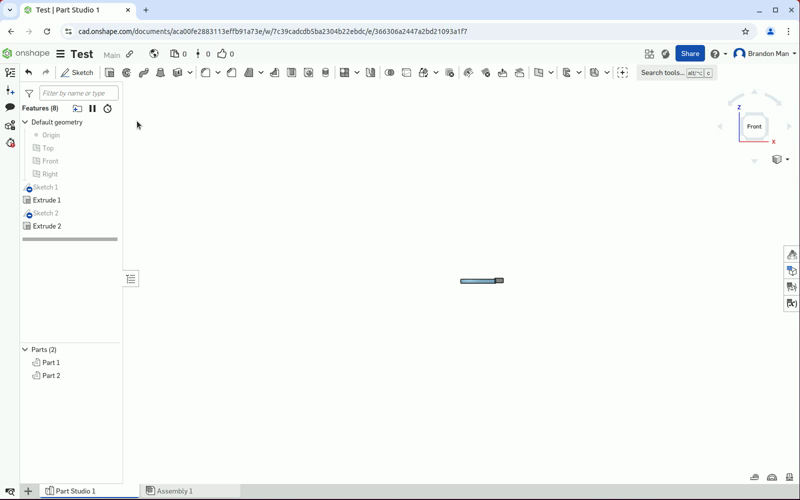
key(shift+h)
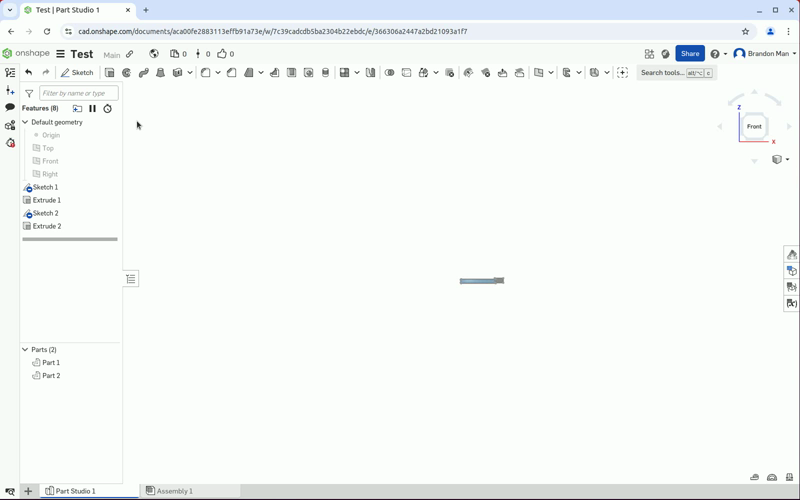
key(shift+h)
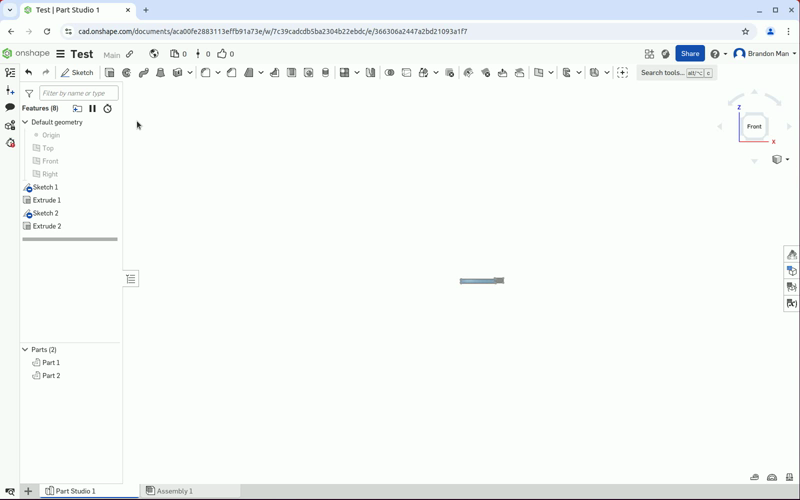
key(shift+7)
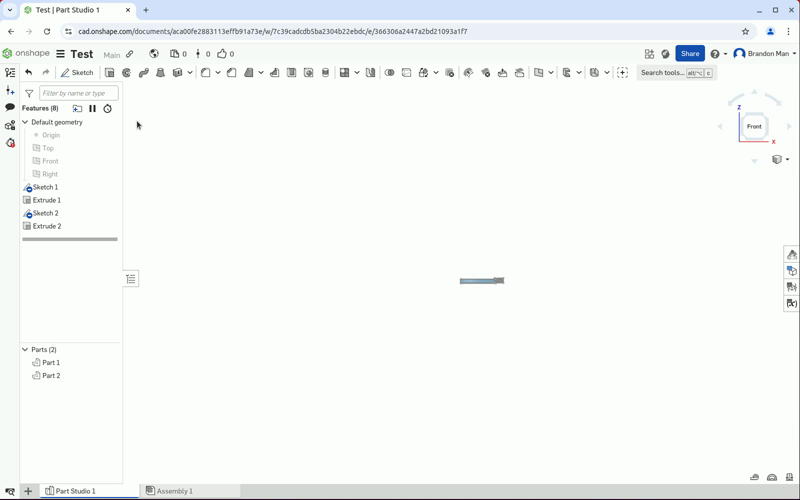
key(left, 2)
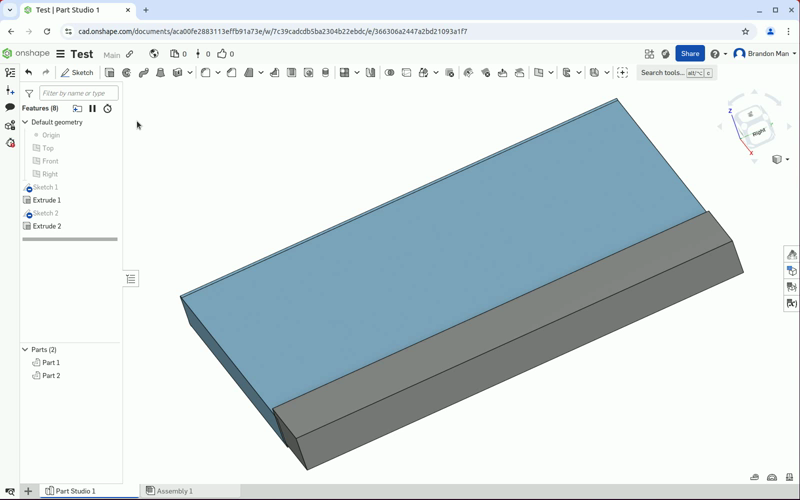
key(down, 2)
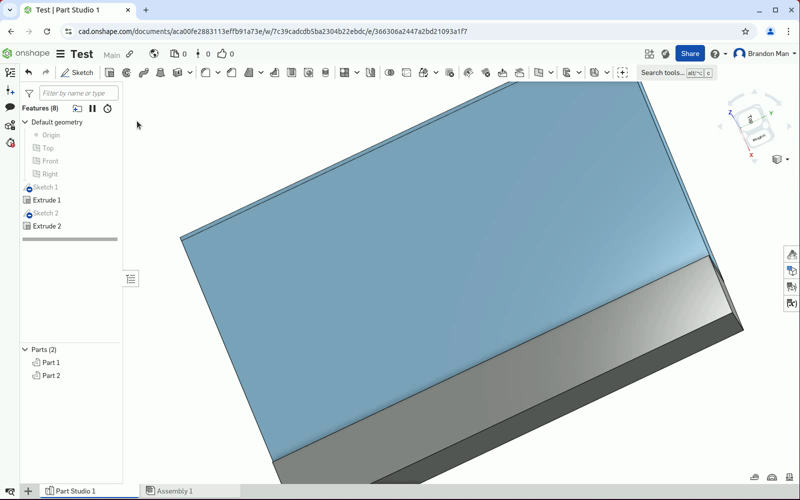
key(up, 2)
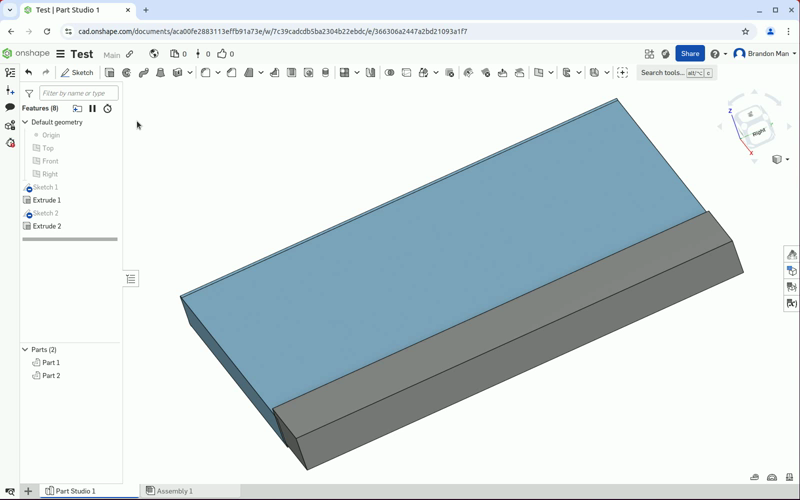
key(right, 2)
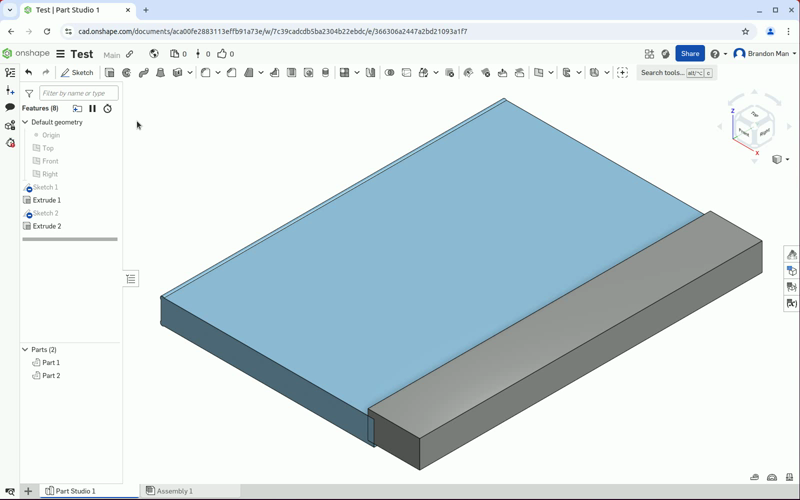
mouse_move(73, 189)
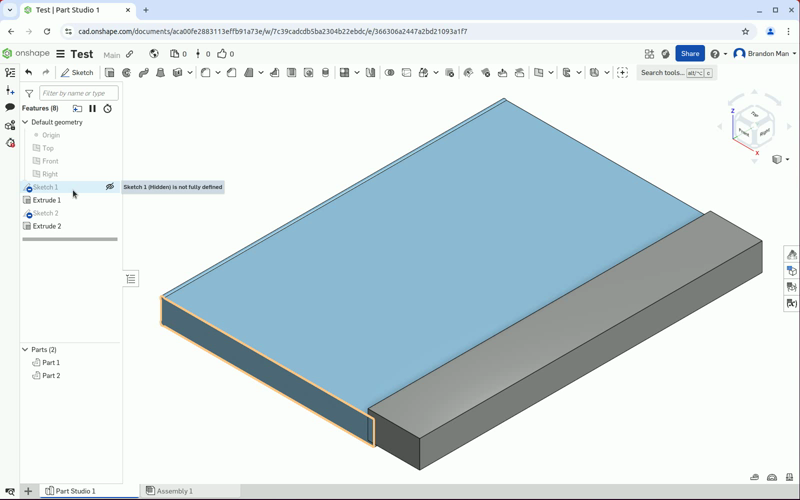
click(73, 189)